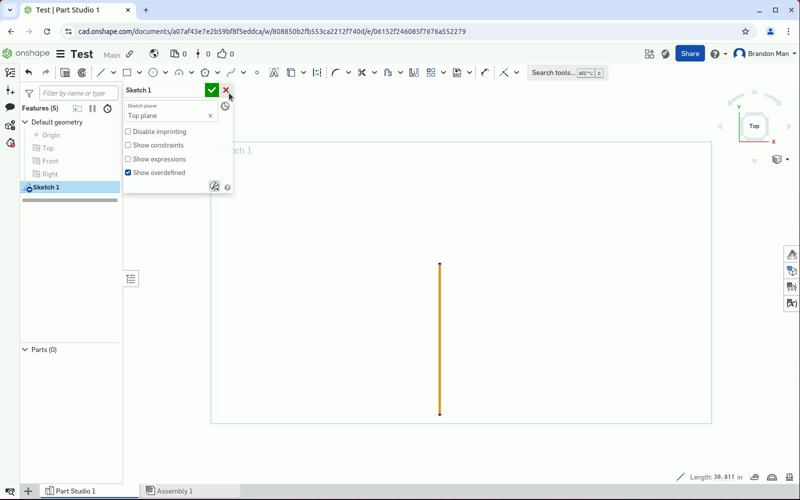
key(shift+h)
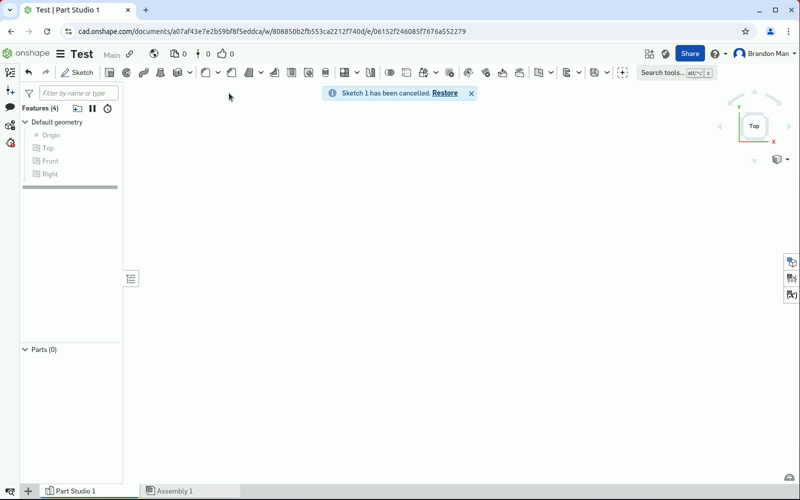
mouse_move(73, 352)
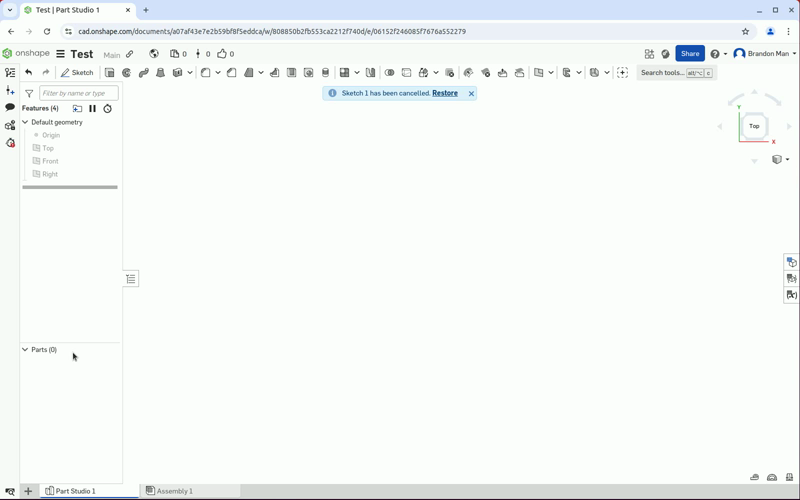
key(y)
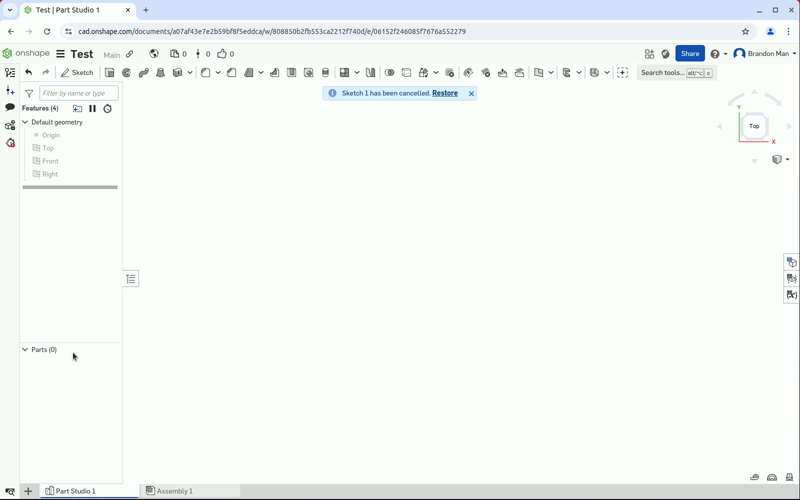
key(shift+p)
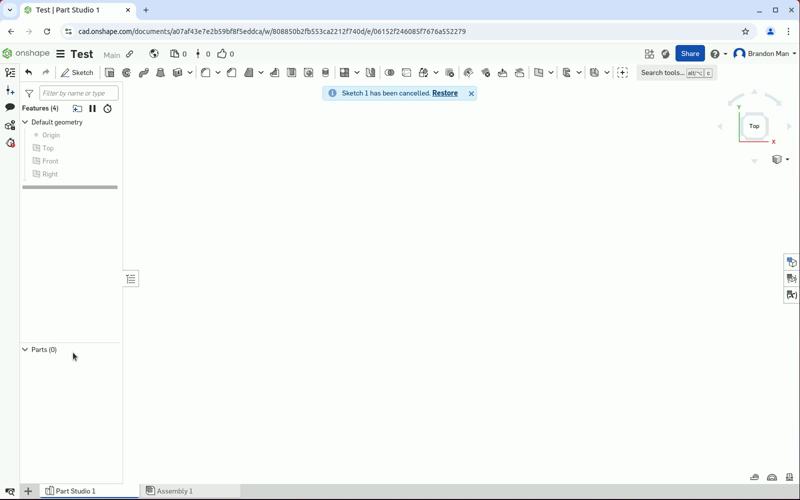
key(space)
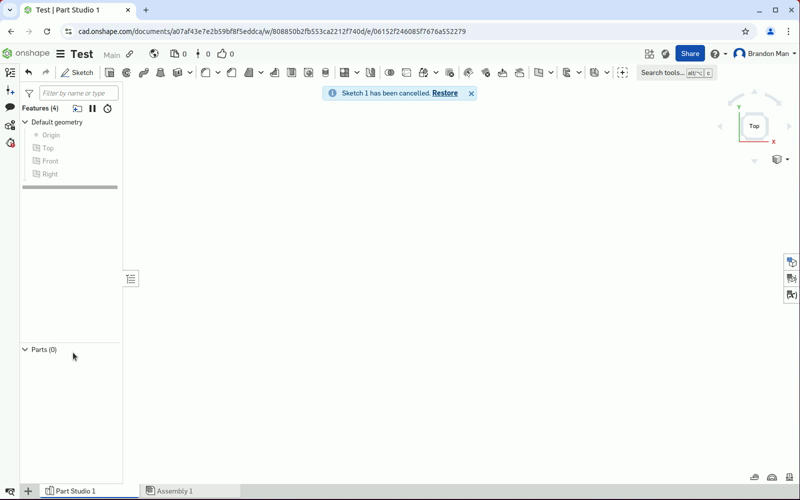
key_down(shift)
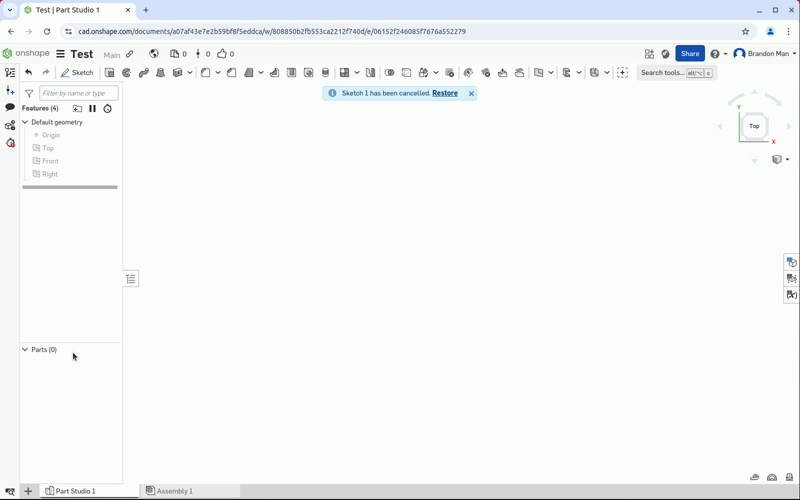
key(up)
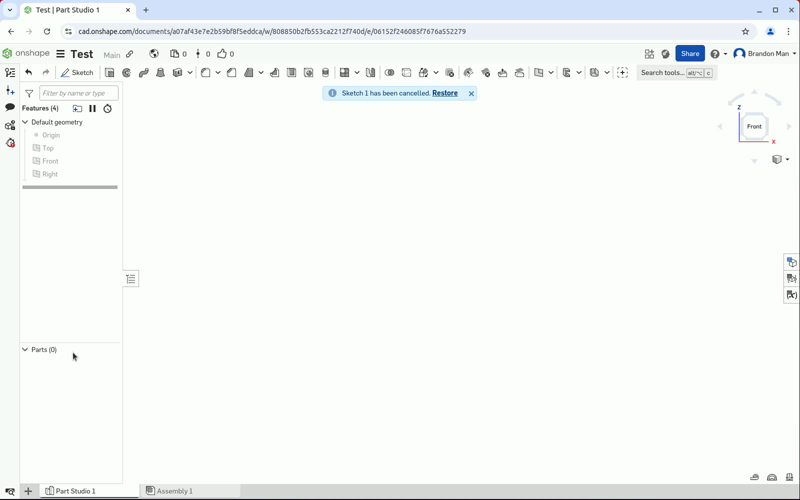
key_up(shift)
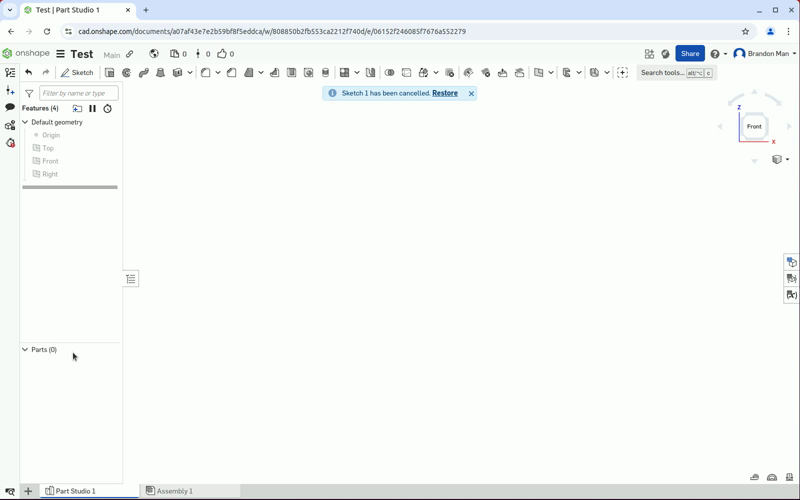
mouse_move(73, 352)
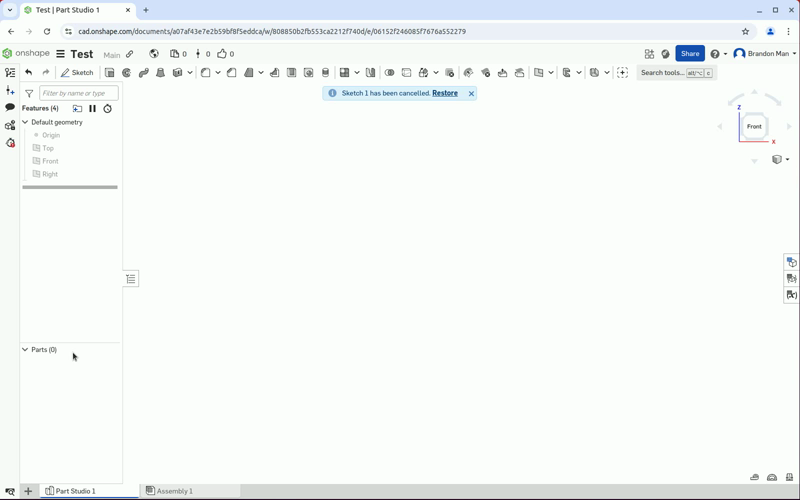
key(shift+y)
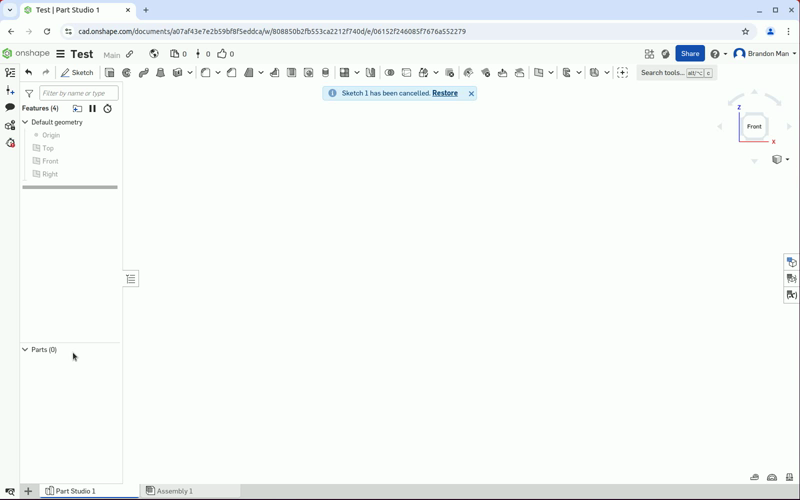
key(shift+s)
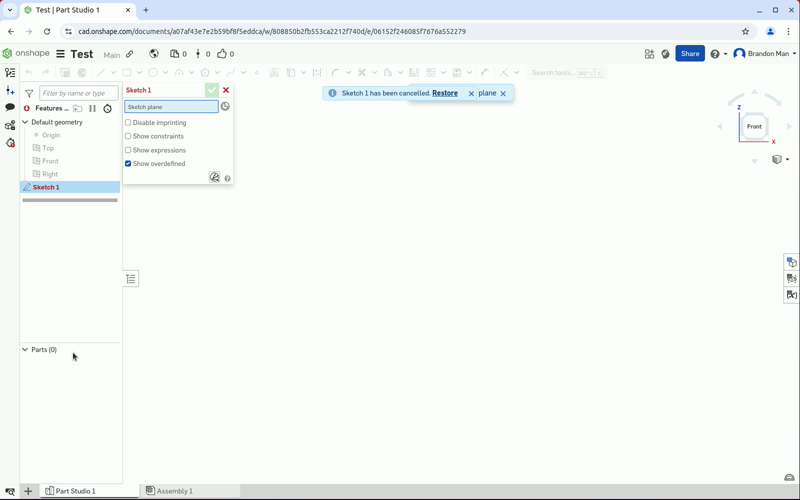
mouse_move(73, 163)
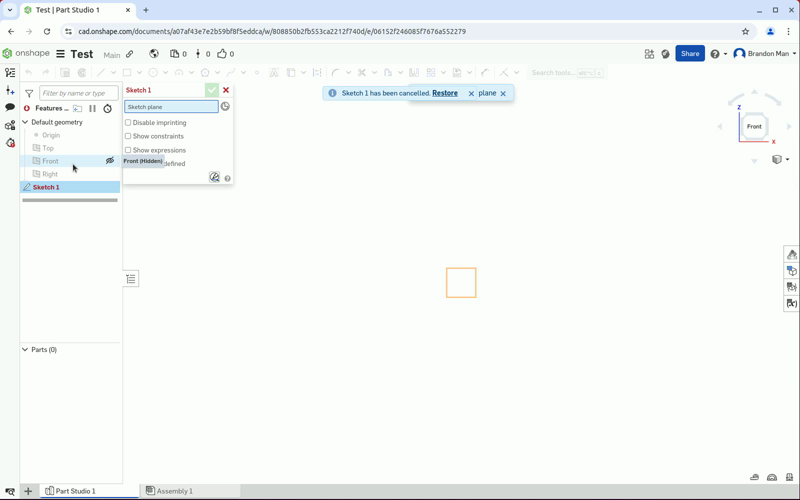
click(73, 163)
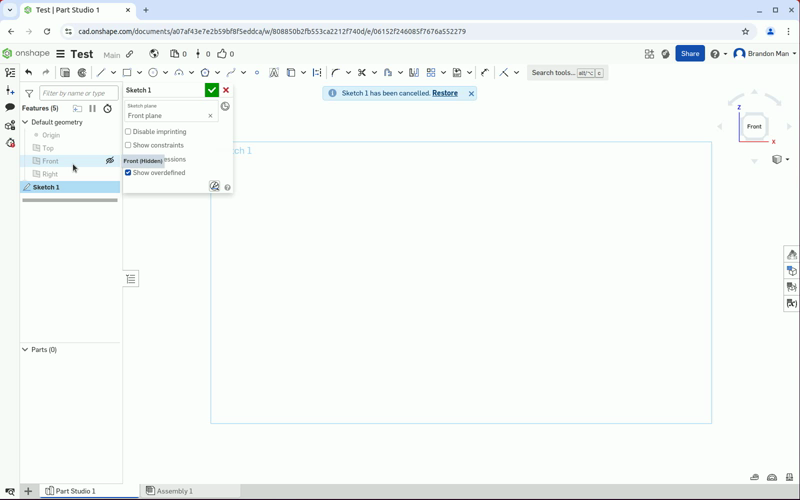
mouse_move(73, 352)
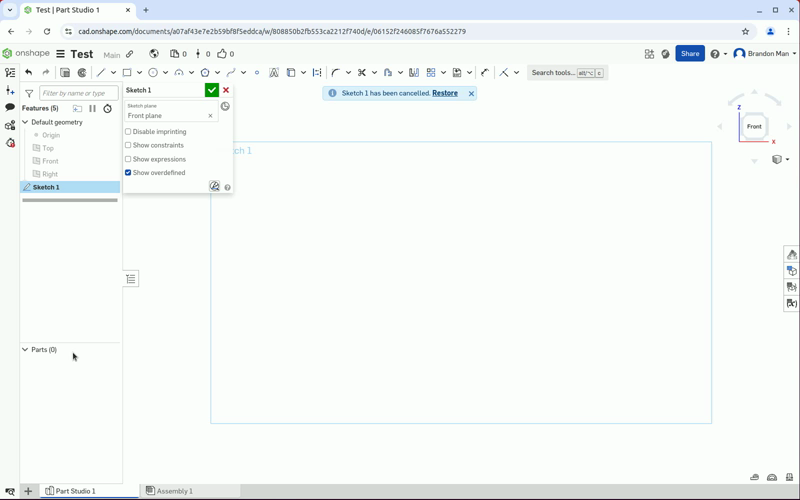
key(y)
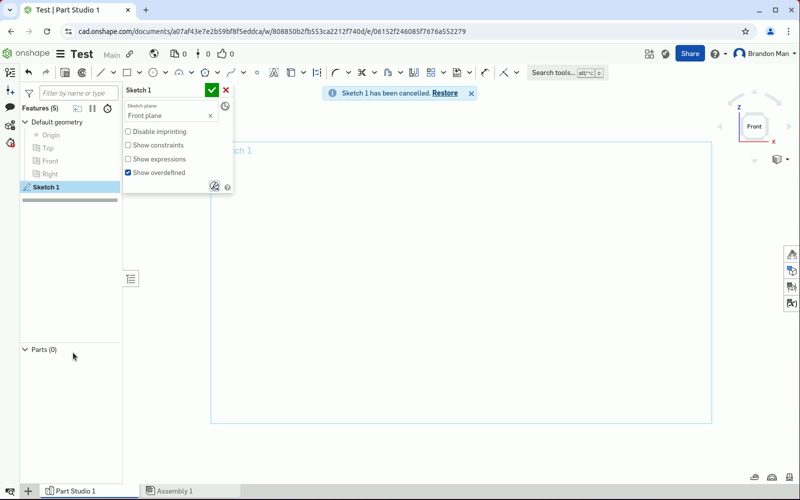
key(l)
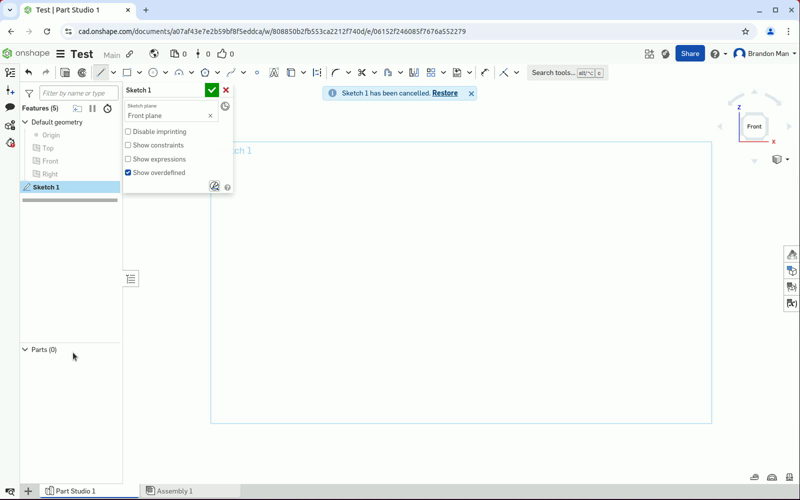
key_down(shift)
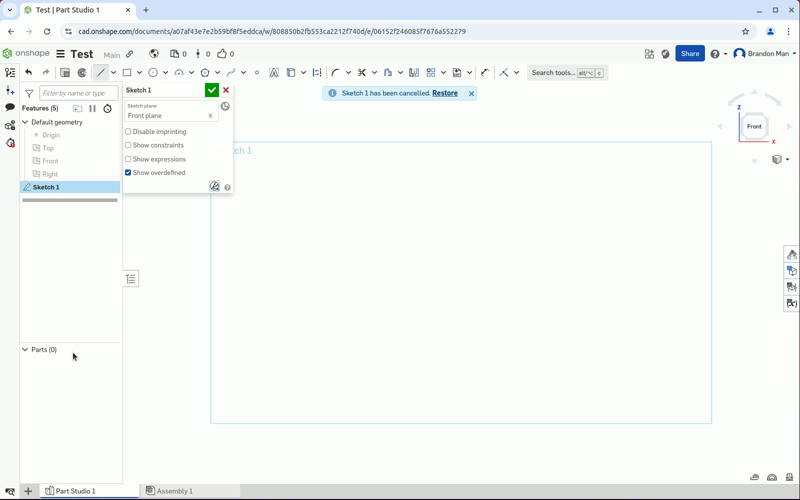
mouse_move(404, 282)
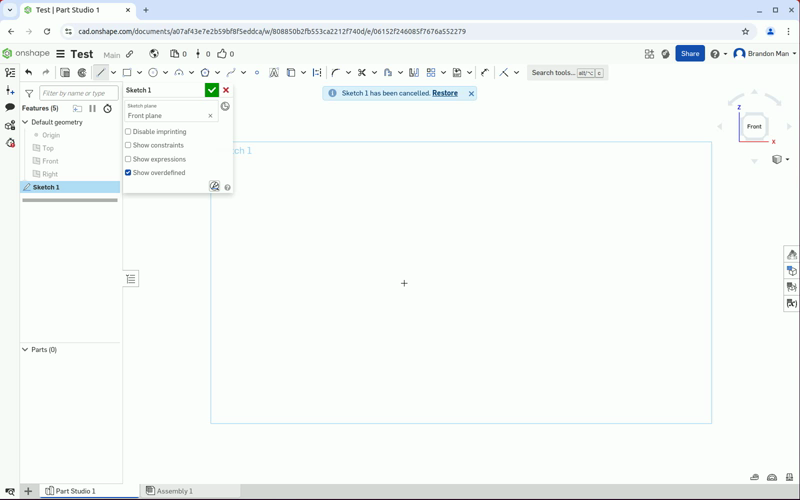
click(404, 282)
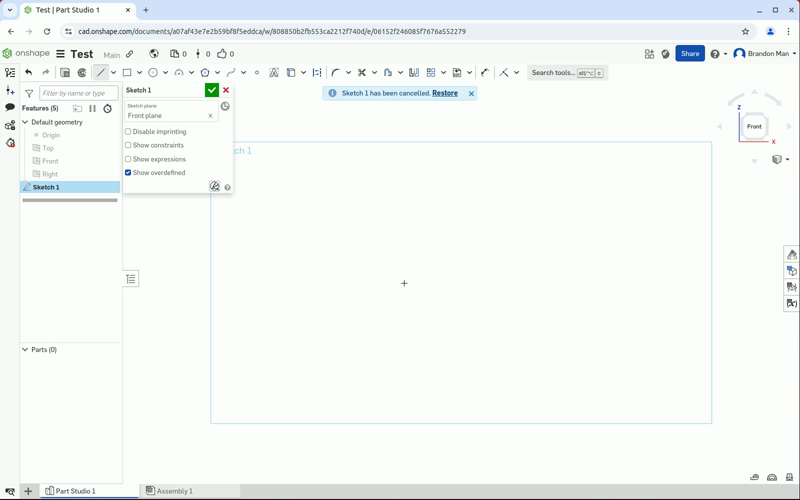
key_up(shift)
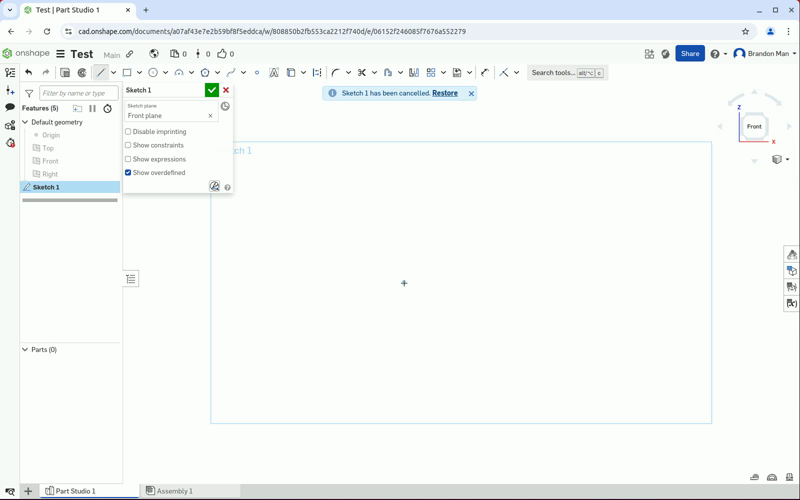
key_down(shift)
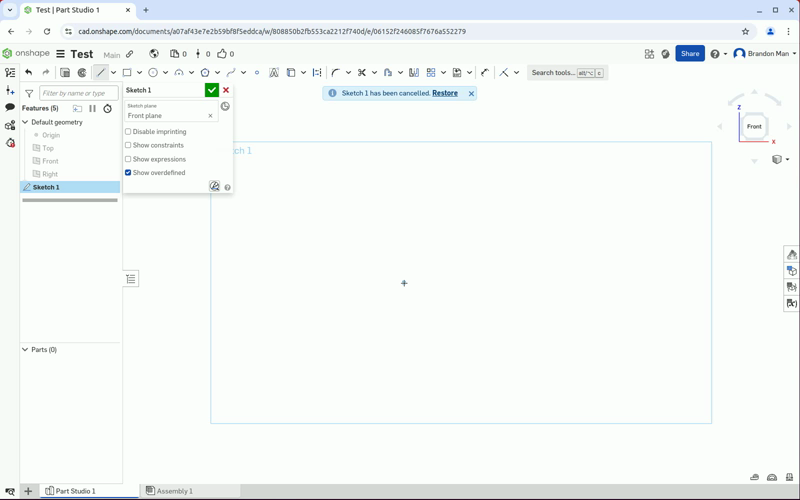
mouse_move(434, 282)
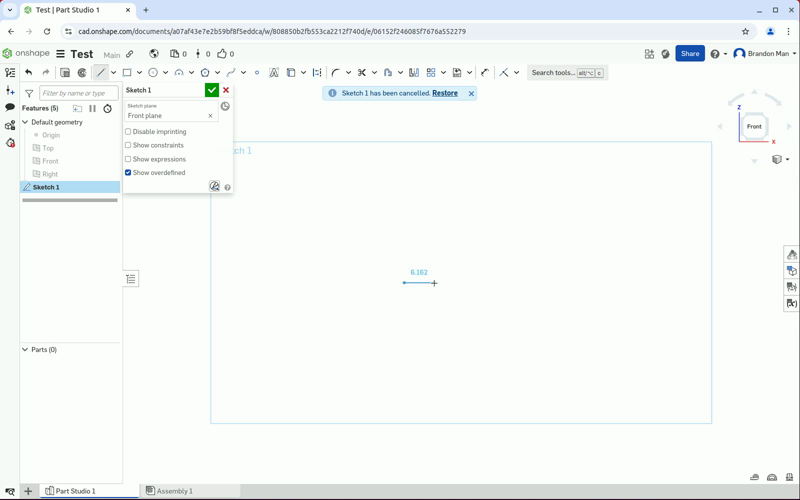
mouse_move(461, 282)
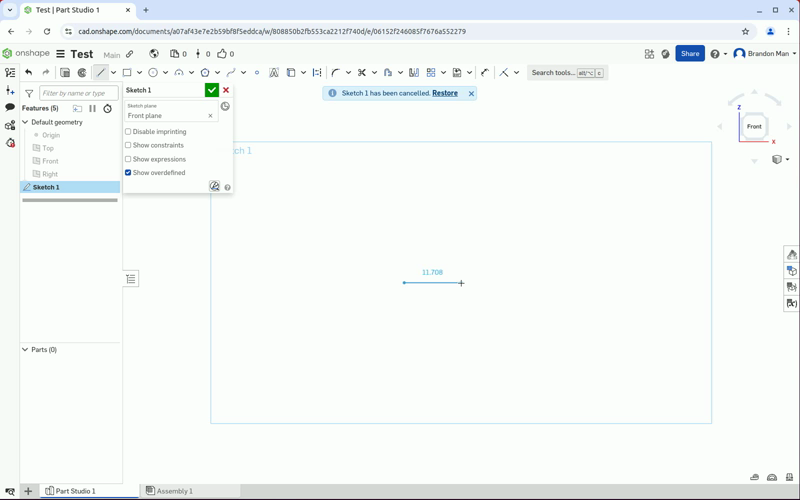
click(461, 282)
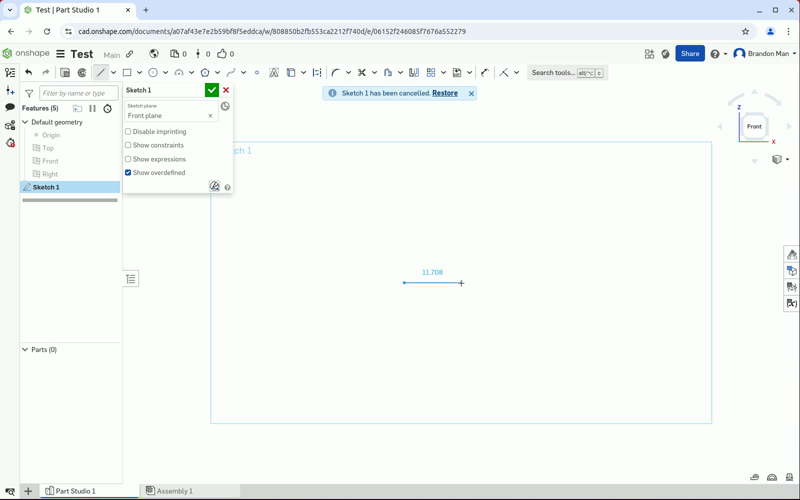
key_up(shift)
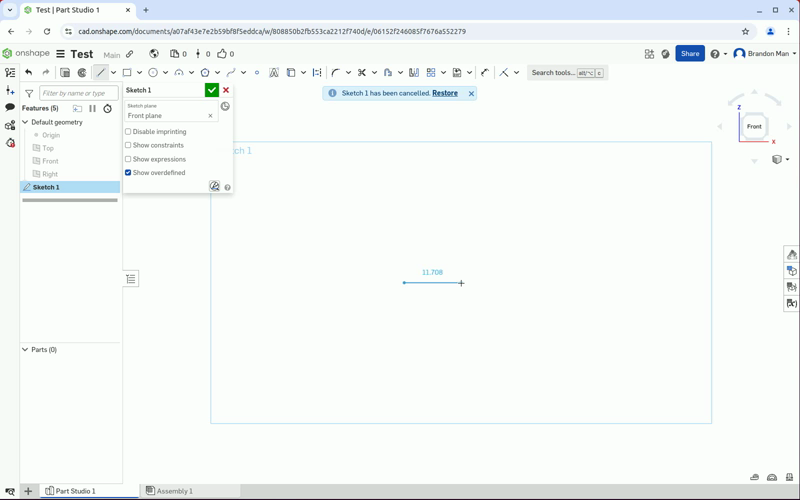
key_down(shift)
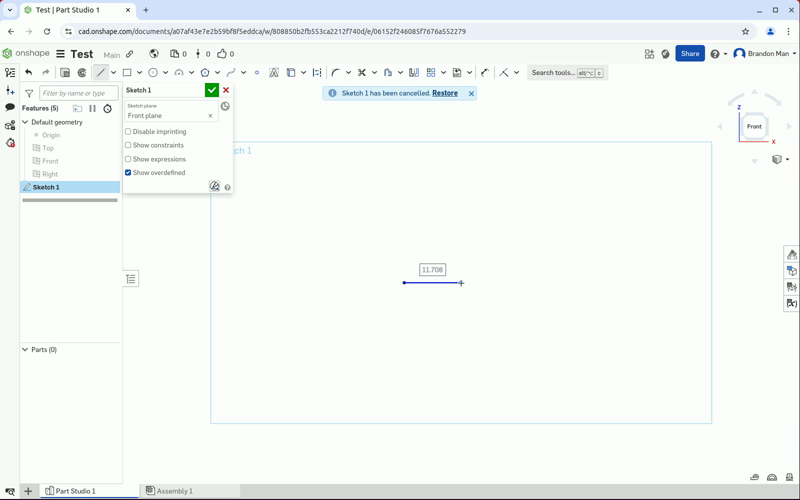
mouse_move(491, 282)
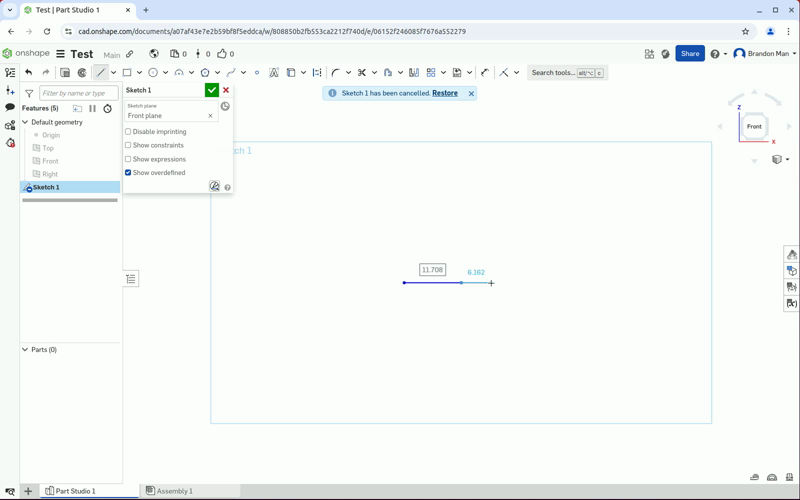
mouse_move(461, 226)
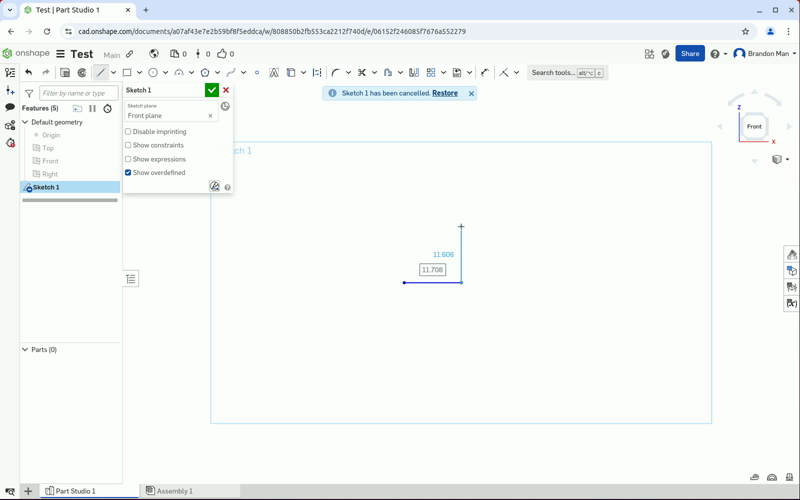
click(461, 226)
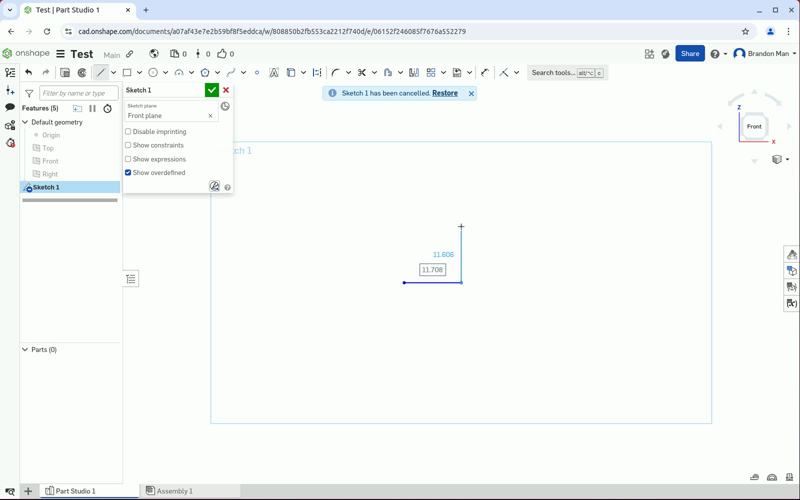
key_up(shift)
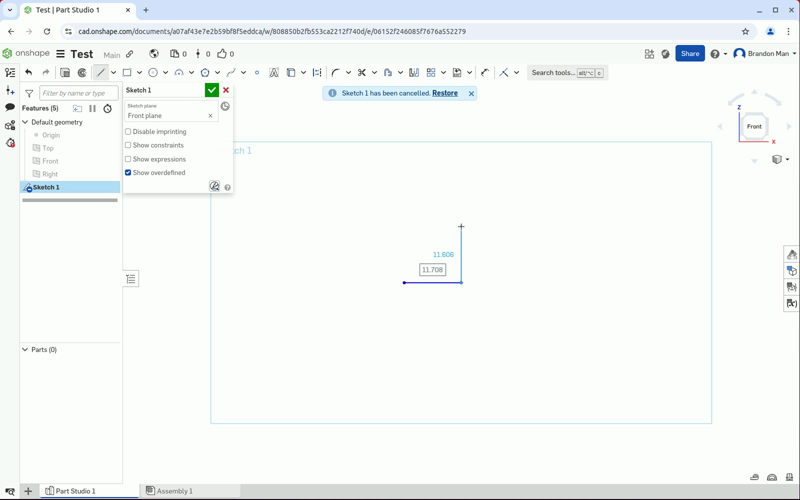
key_down(shift)
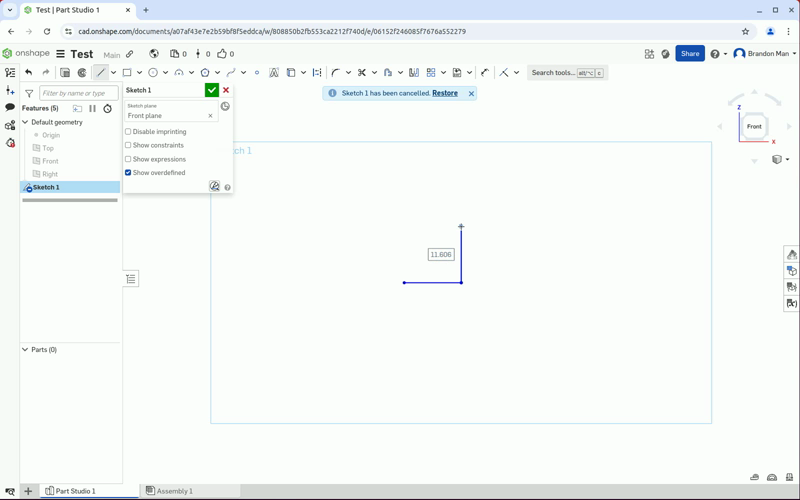
mouse_move(491, 226)
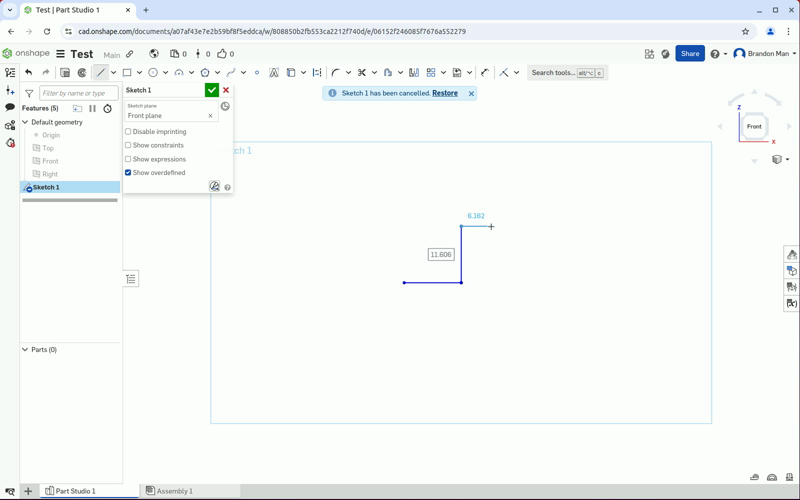
mouse_move(404, 226)
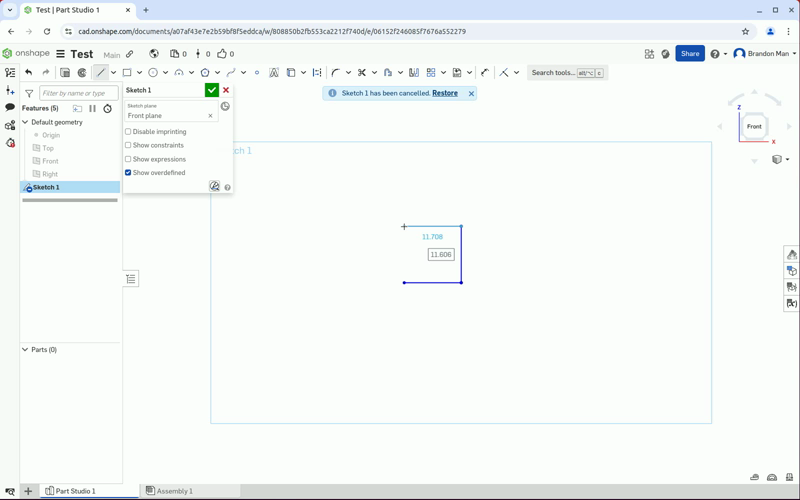
click(404, 226)
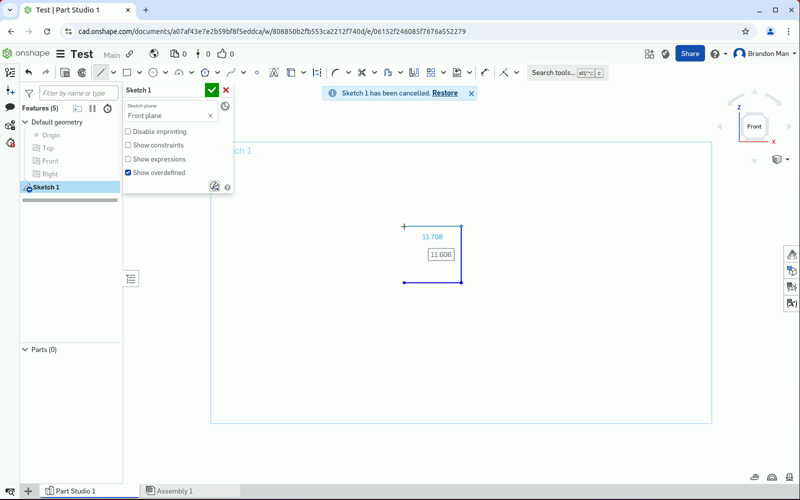
key_up(shift)
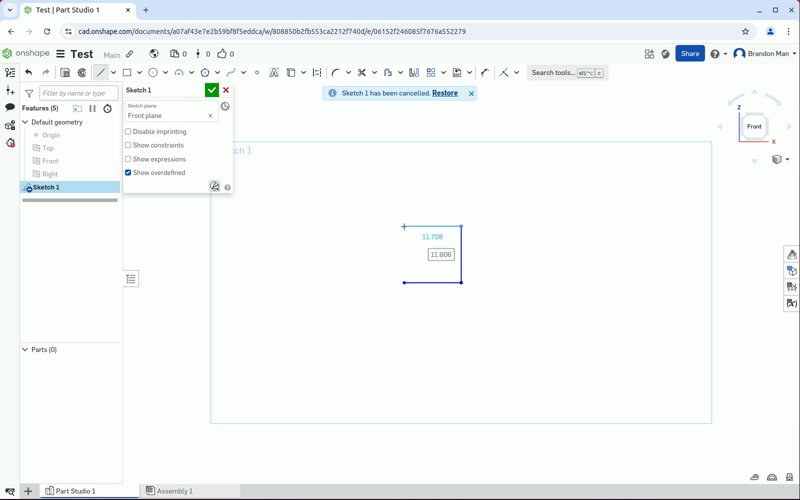
mouse_move(434, 226)
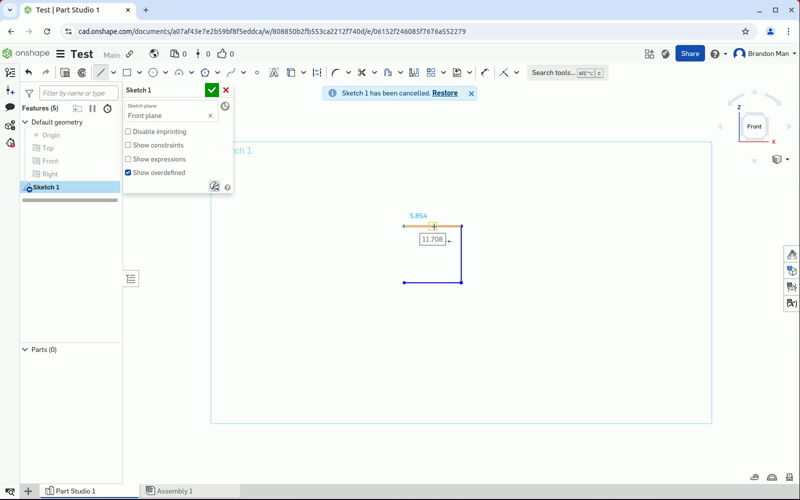
key_down(shift)
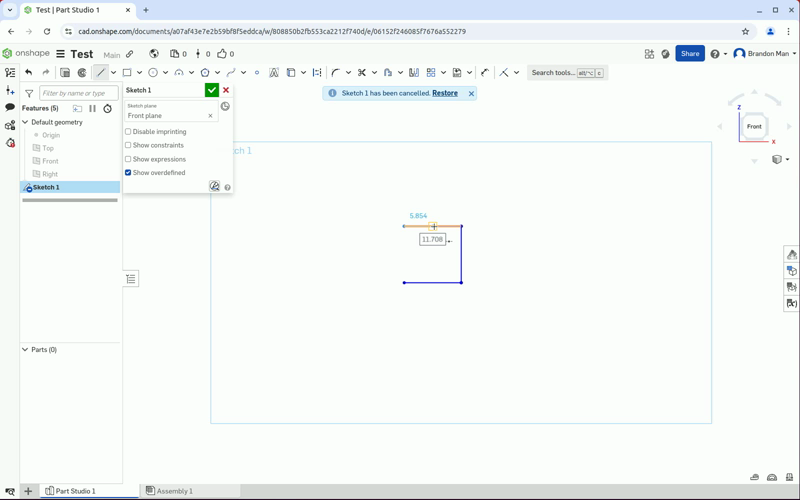
mouse_move(404, 282)
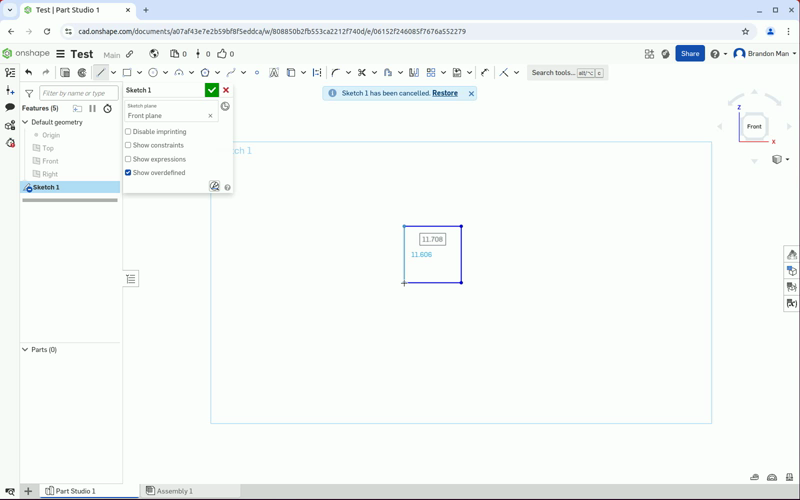
key_up(shift)
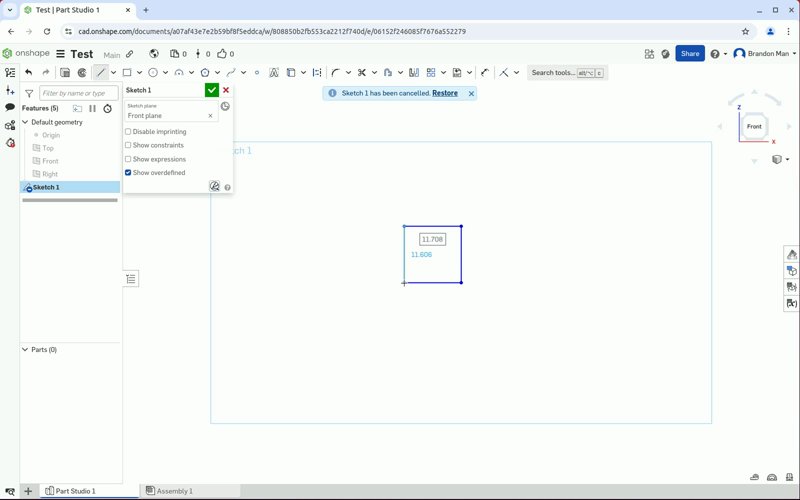
click(404, 282)
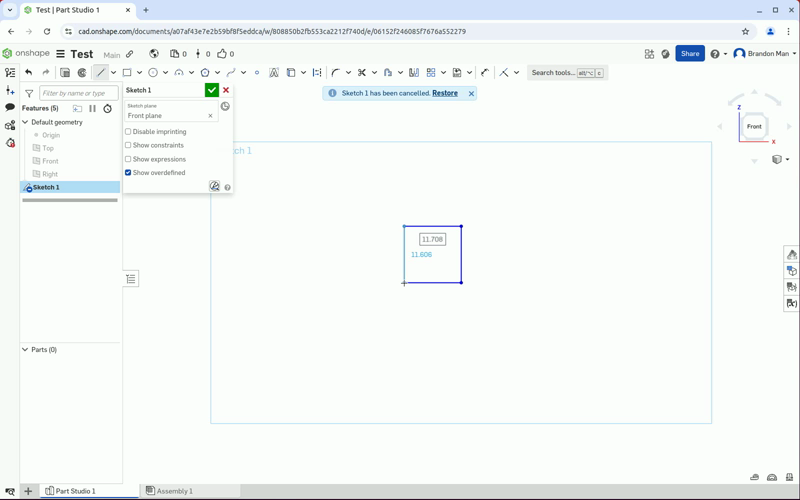
key(esc)
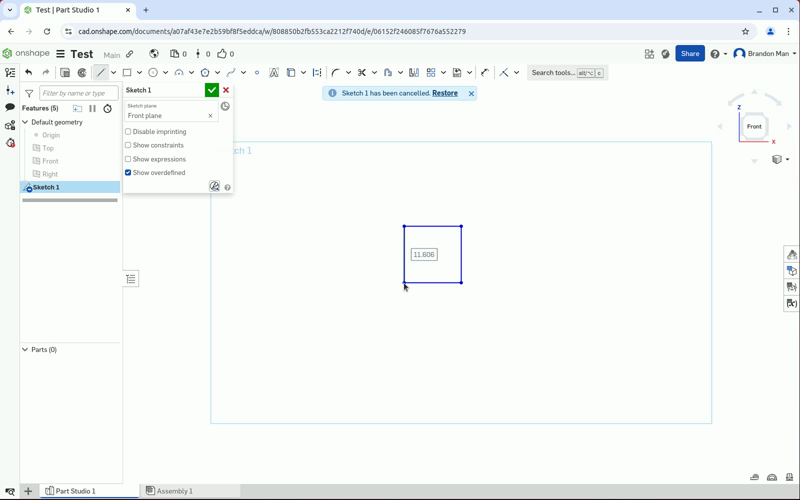
mouse_move(450, 255)
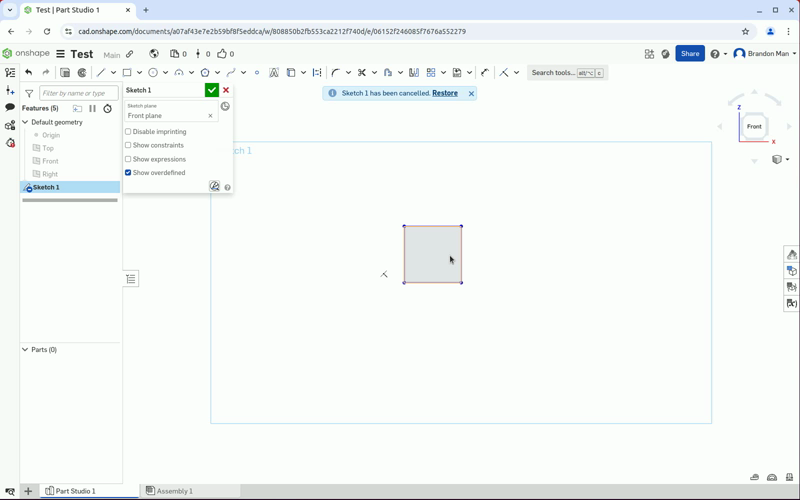
click(450, 255)
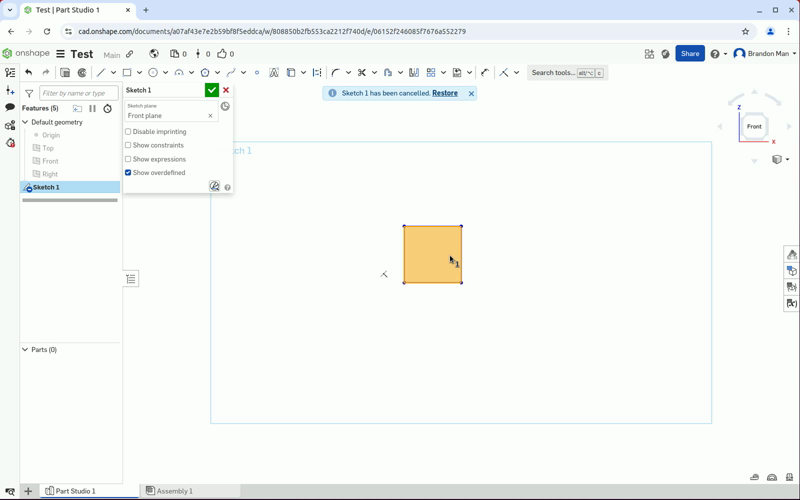
mouse_move(73, 352)
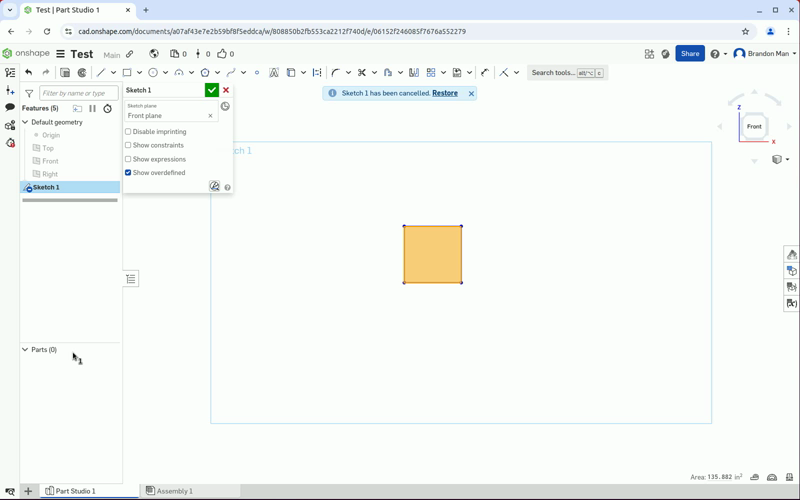
key(shift+y)
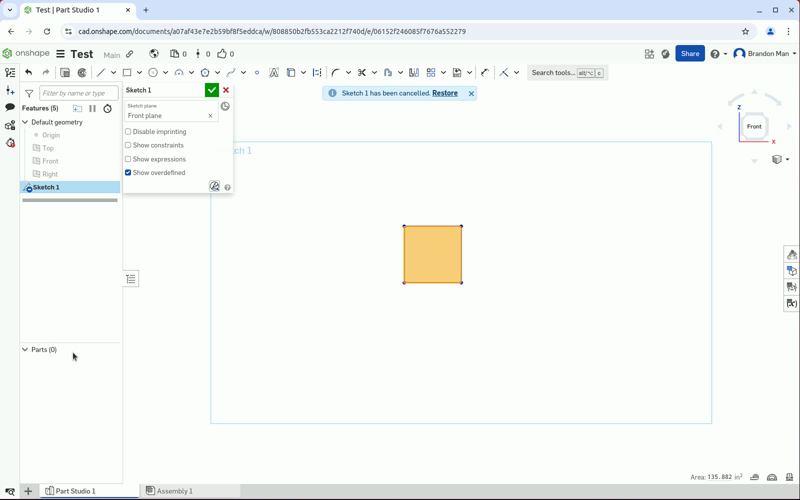
key(shift+e)
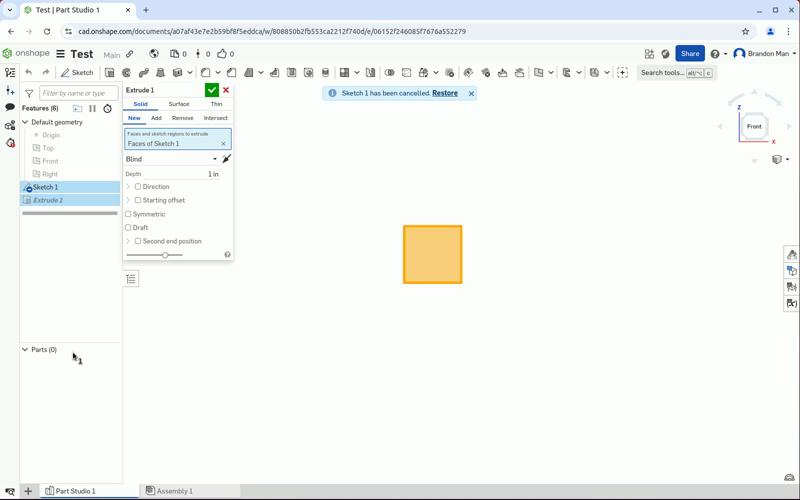
mouse_move(143, 106)
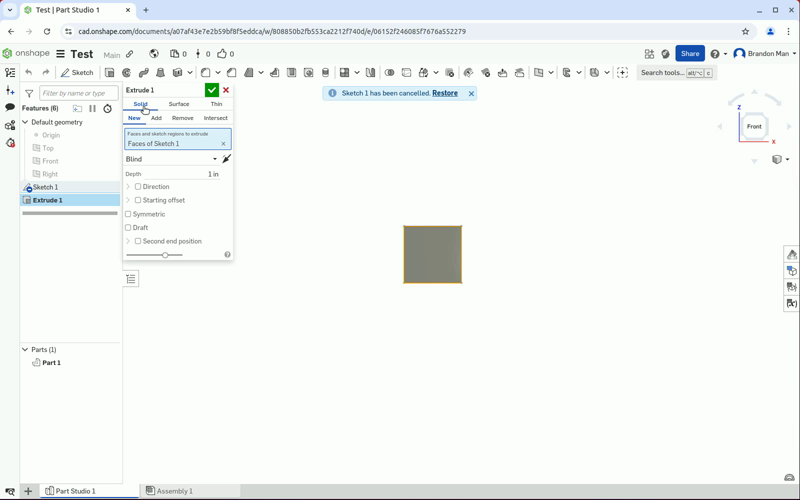
click(143, 106)
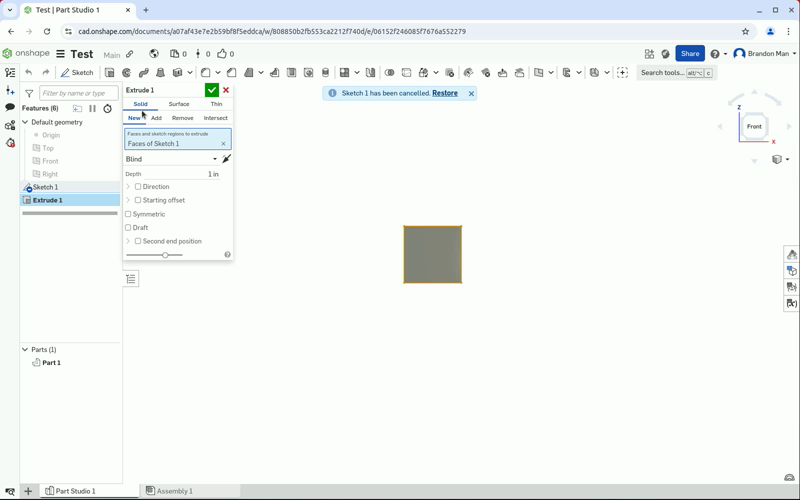
mouse_move(137, 120)
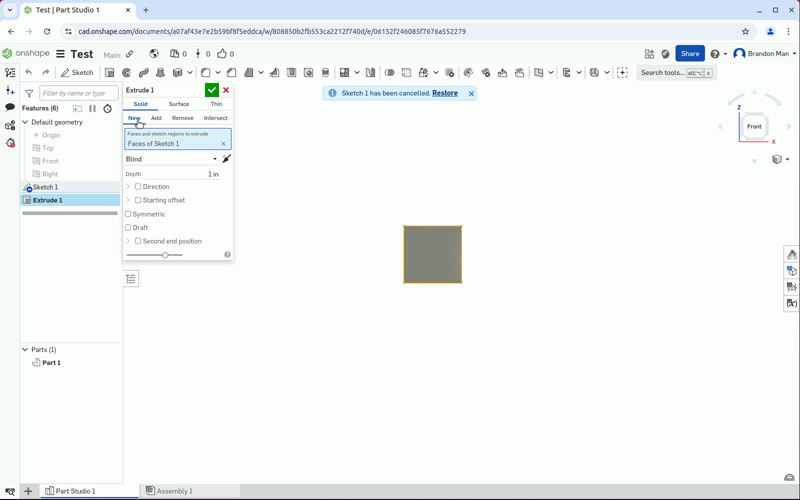
click(137, 120)
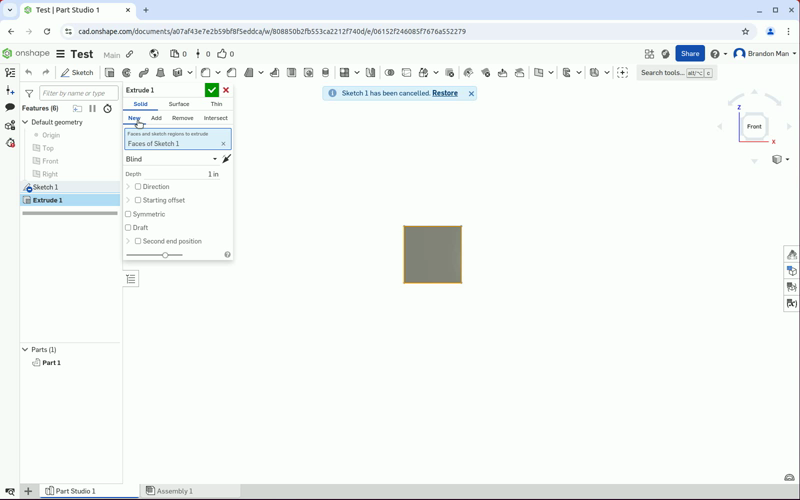
key(tab, 4)
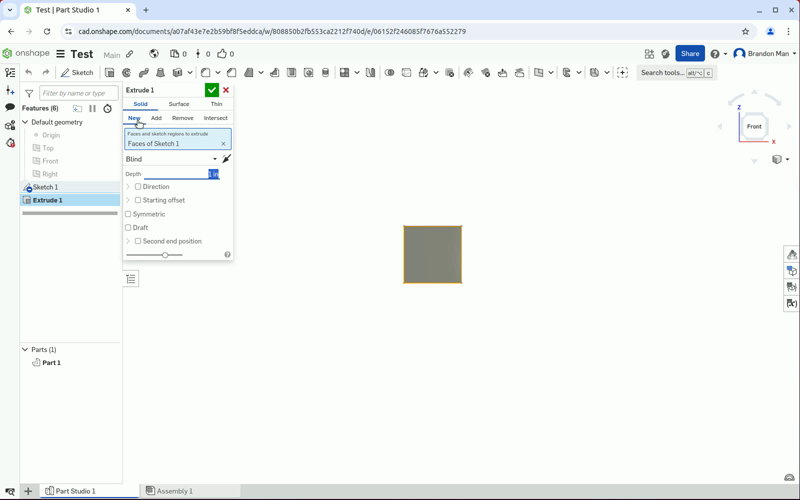
text(11.554)
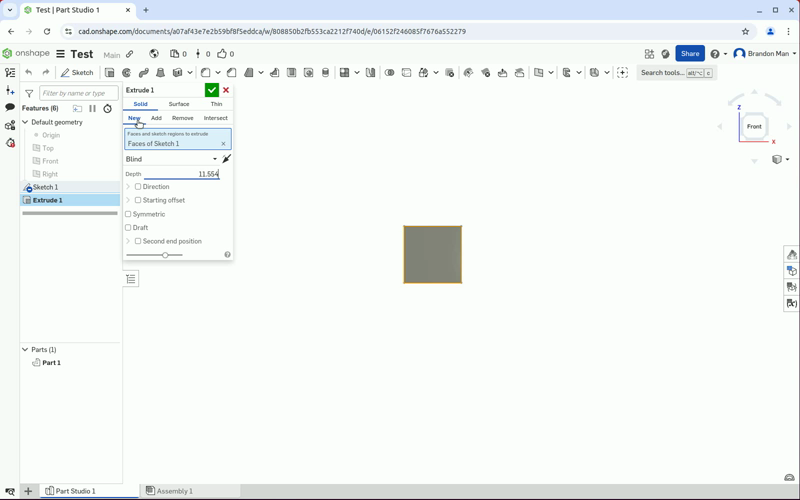
key(enter)
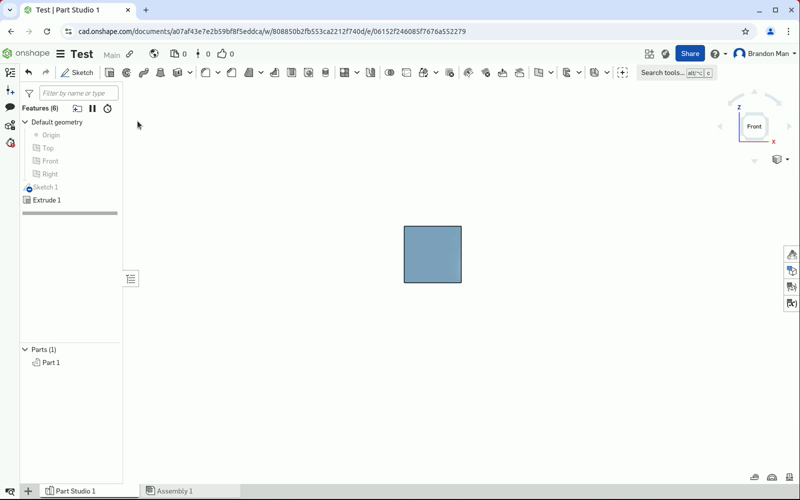
key(shift+h)
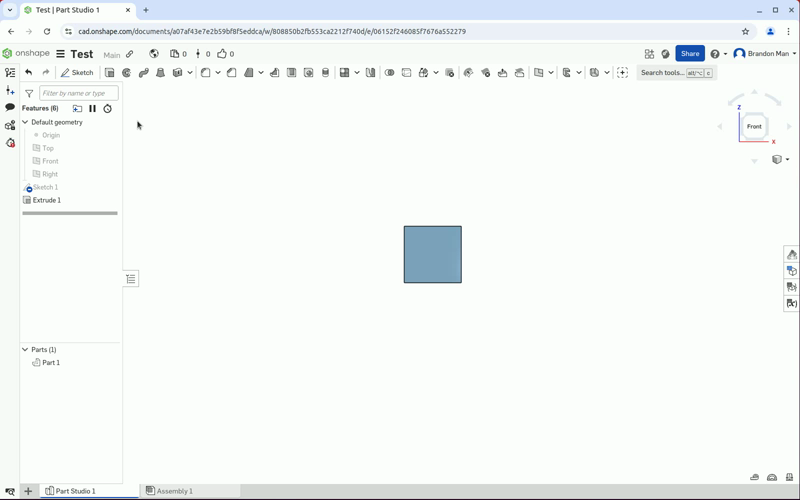
key(shift+h)
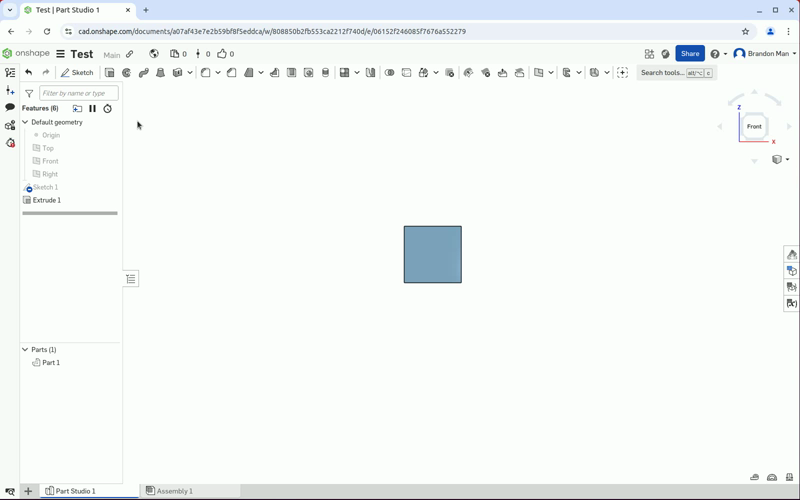
mouse_move(73, 189)
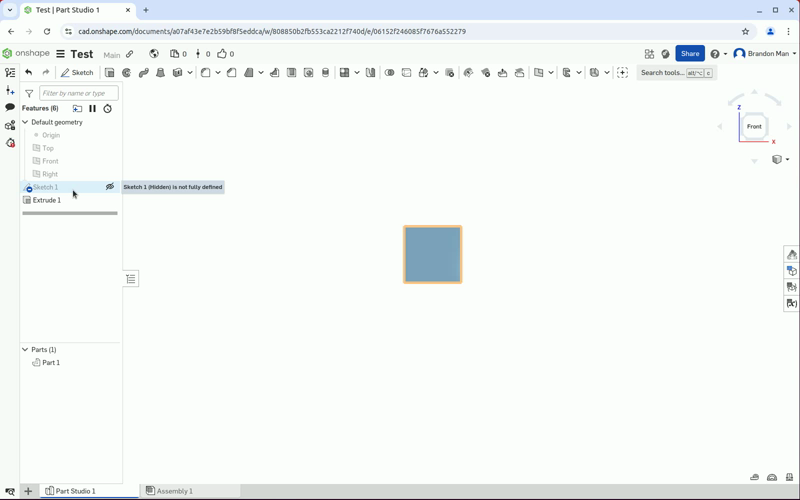
click(73, 189)
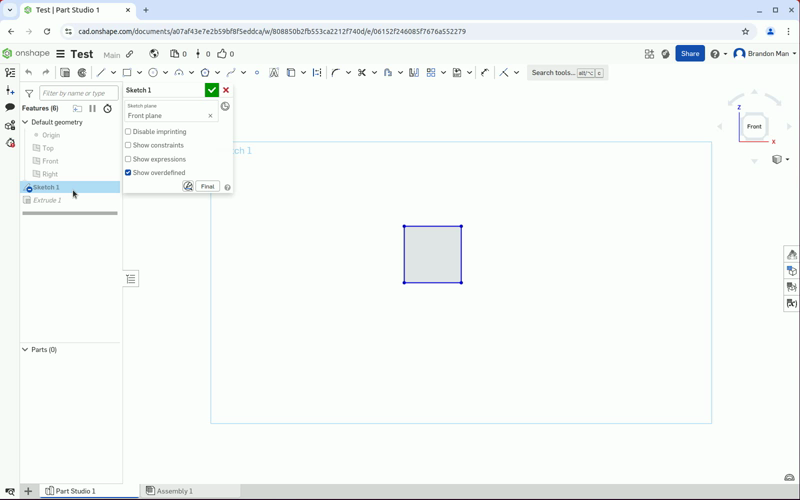
mouse_move(229, 92)
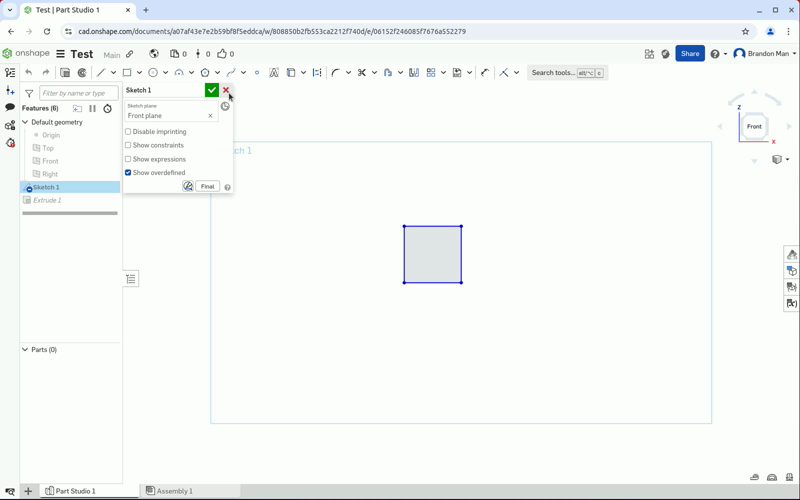
click(229, 92)
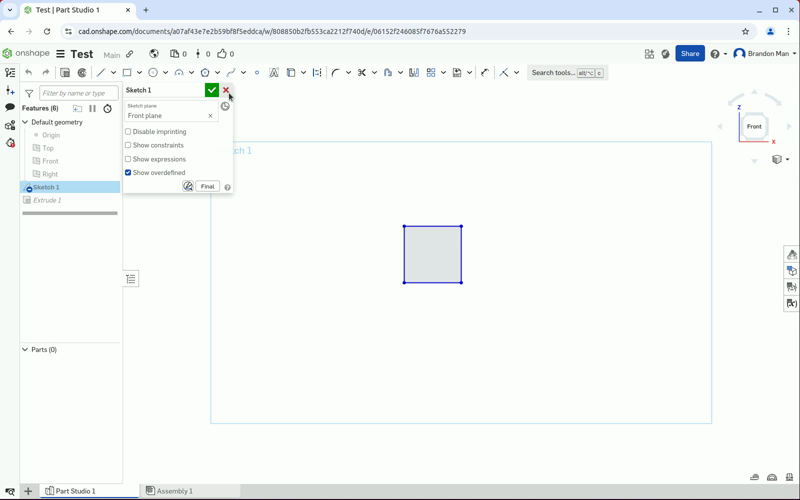
key(shift+s)
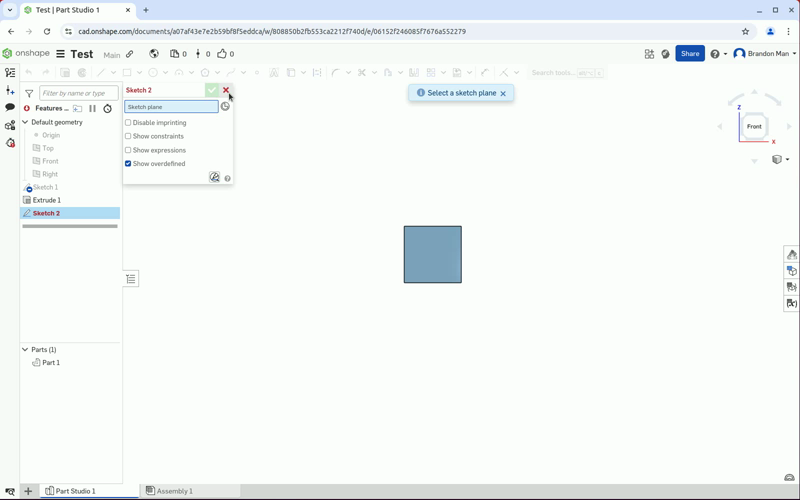
mouse_move(73, 163)
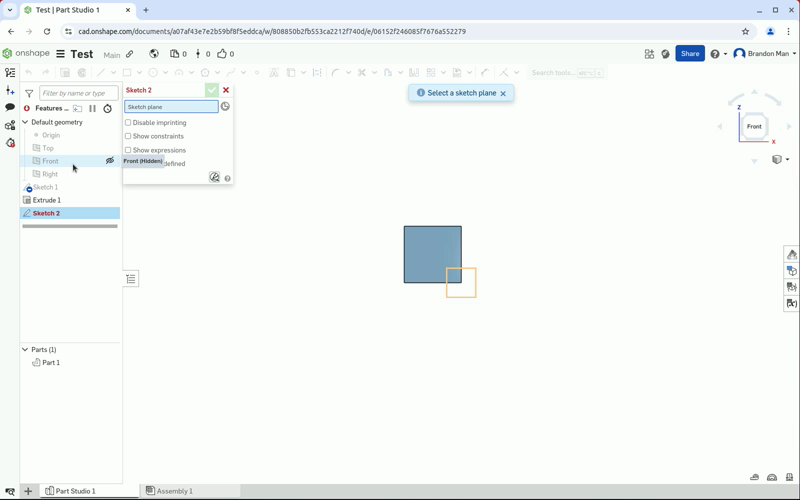
click(73, 163)
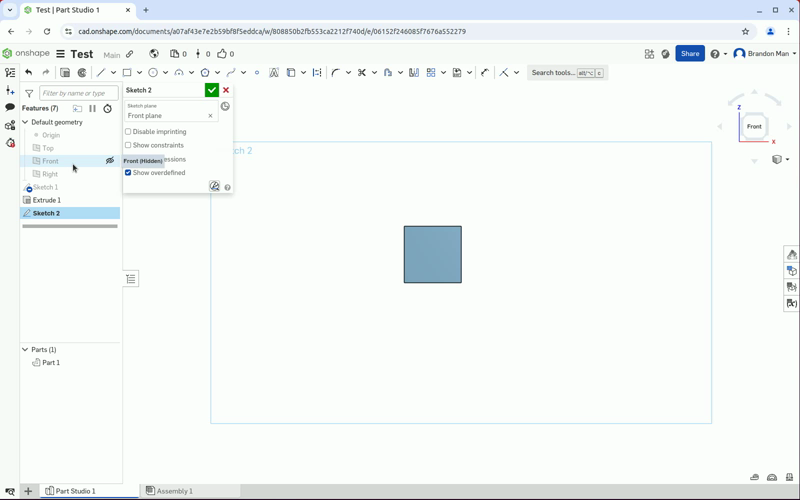
mouse_move(73, 352)
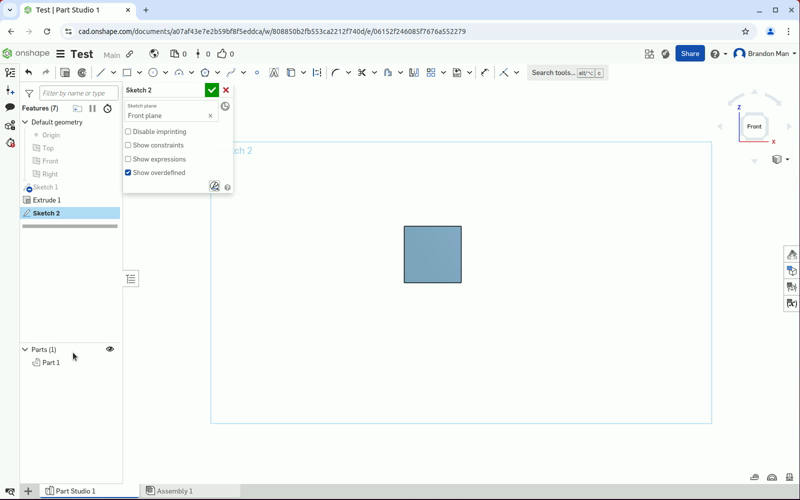
key(y)
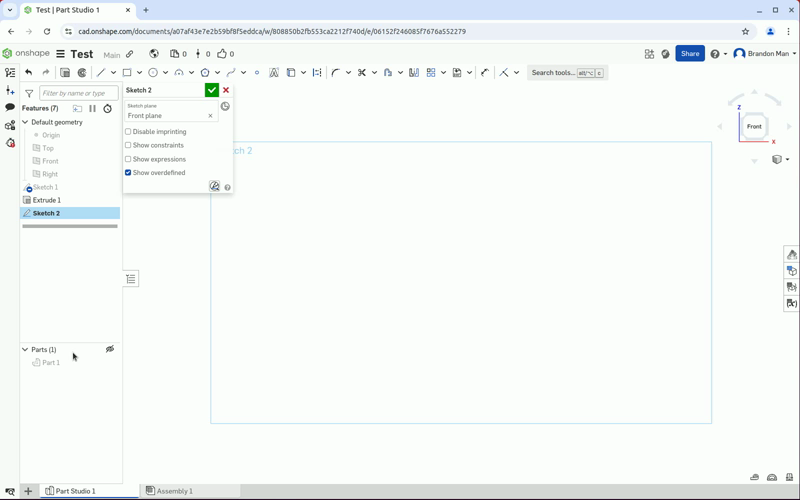
key(l)
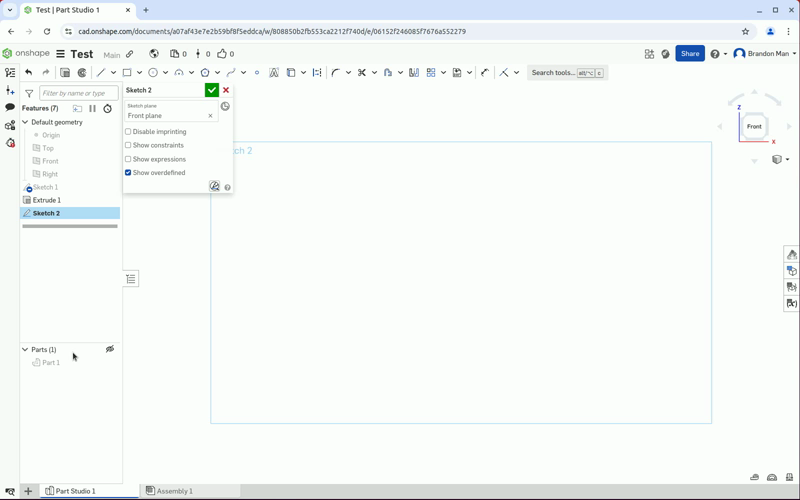
key_down(shift)
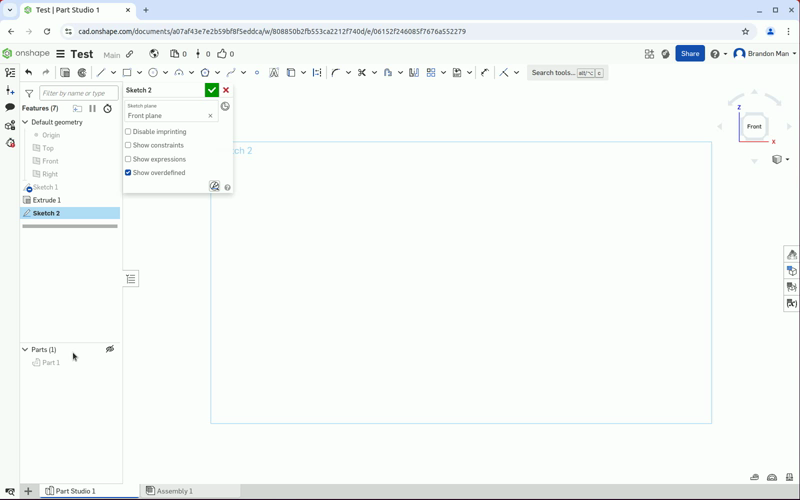
mouse_move(460, 395)
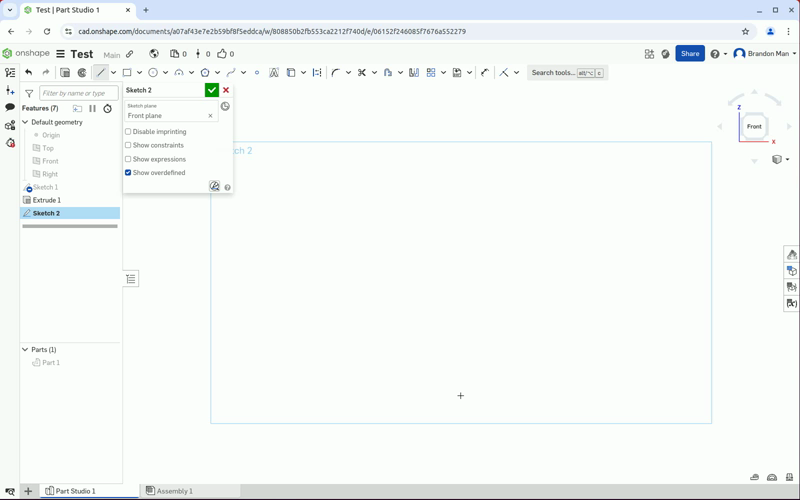
click(460, 395)
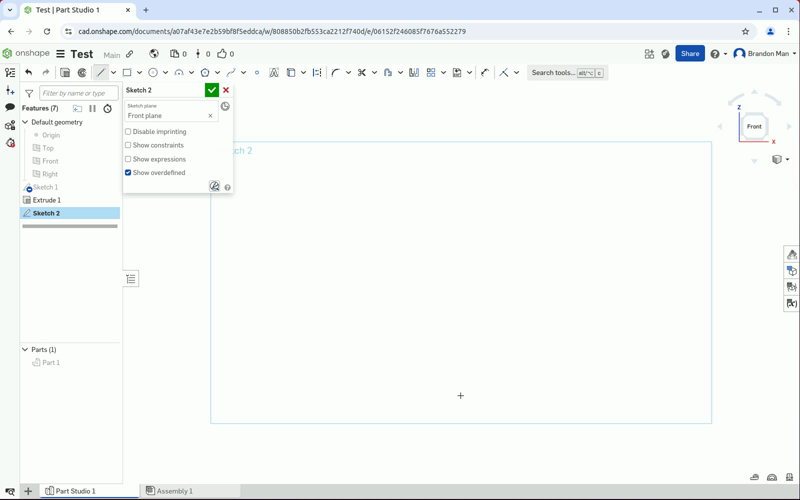
key_up(shift)
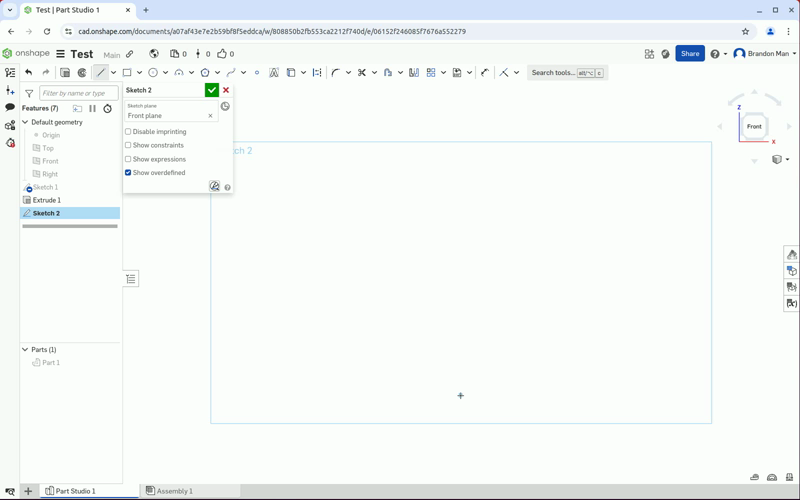
key_down(shift)
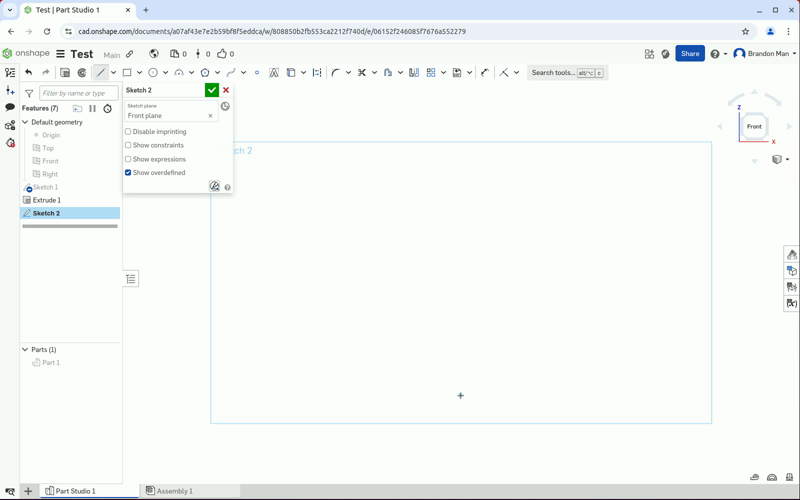
mouse_move(490, 395)
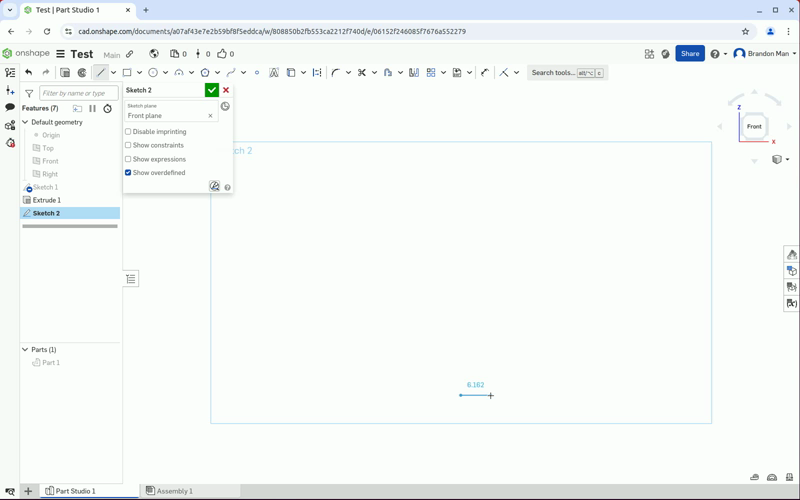
mouse_move(517, 395)
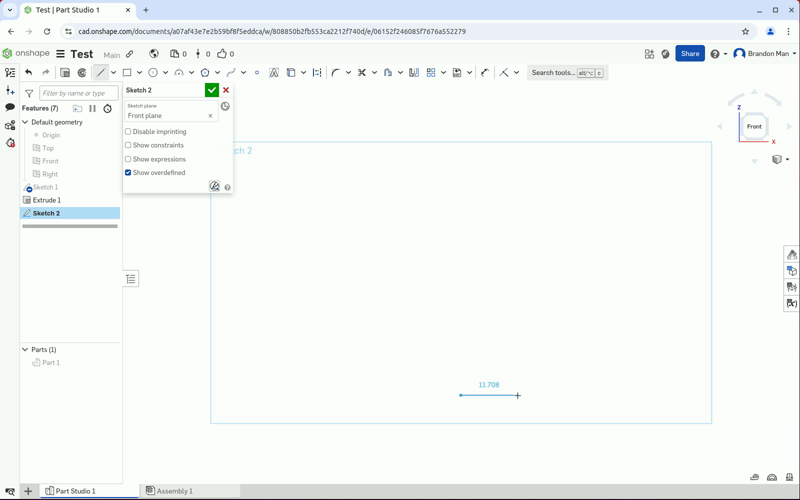
click(517, 395)
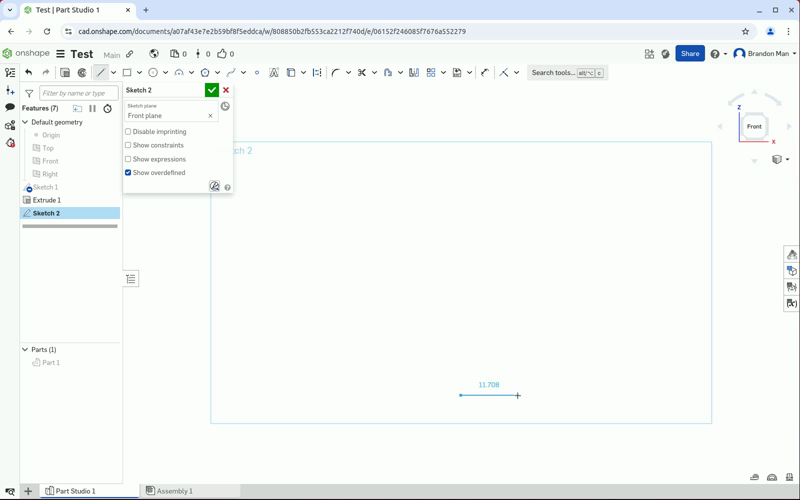
key_up(shift)
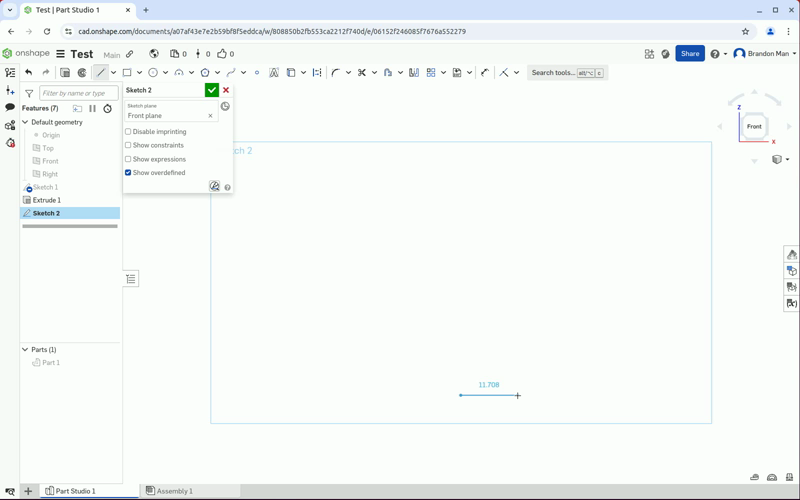
key_down(shift)
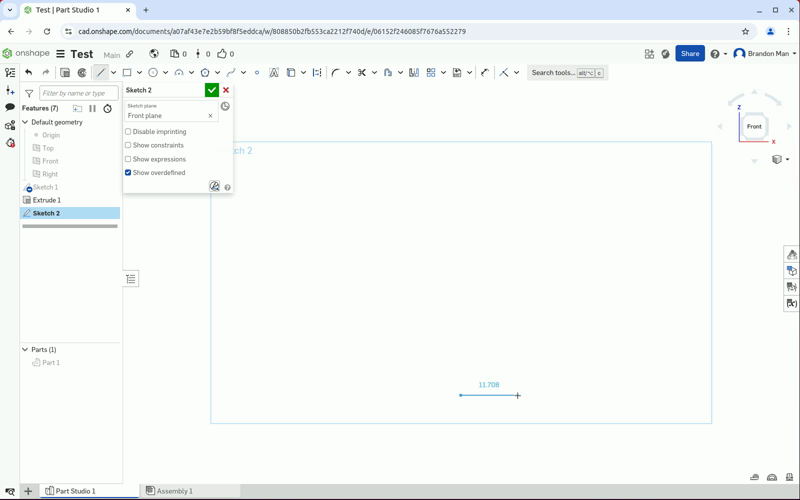
mouse_move(547, 395)
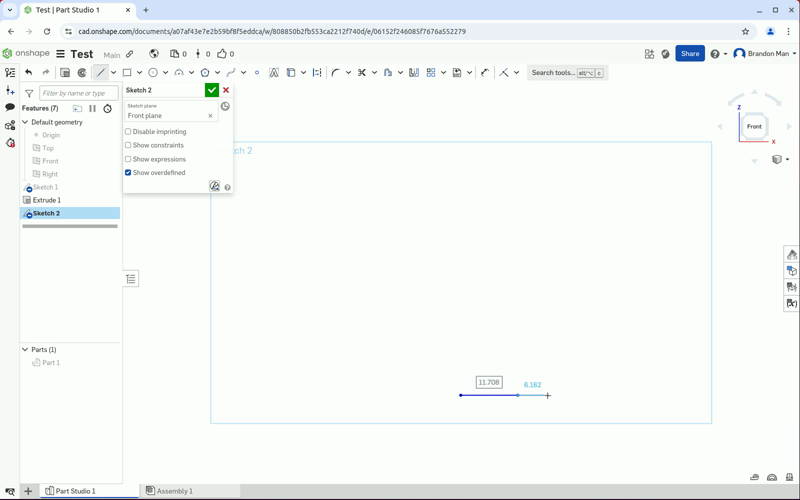
mouse_move(517, 338)
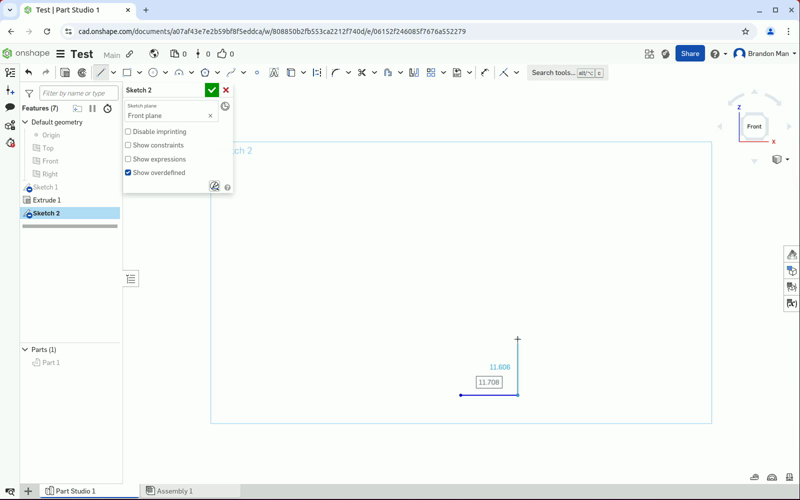
click(517, 338)
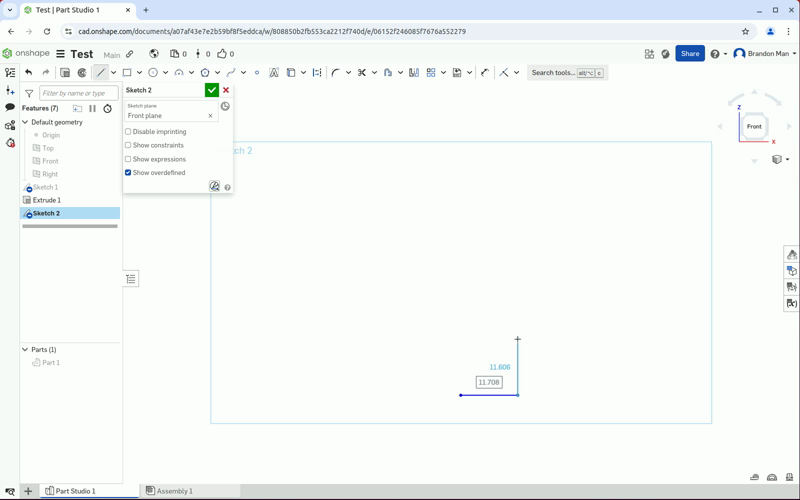
key_up(shift)
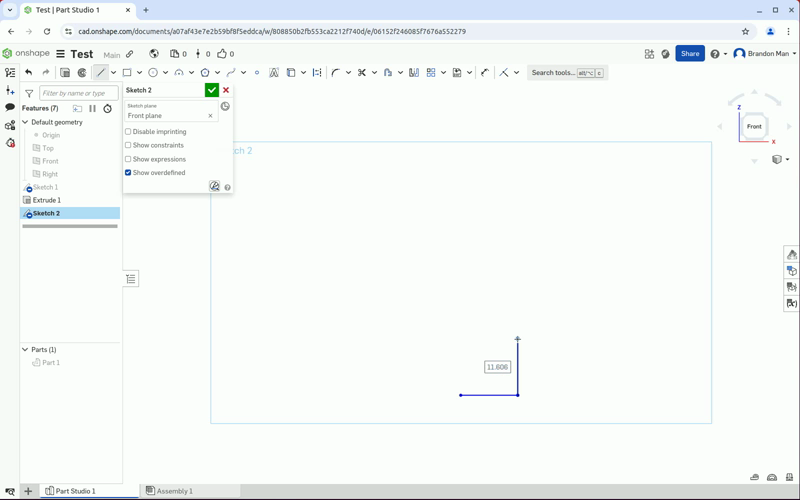
key_down(shift)
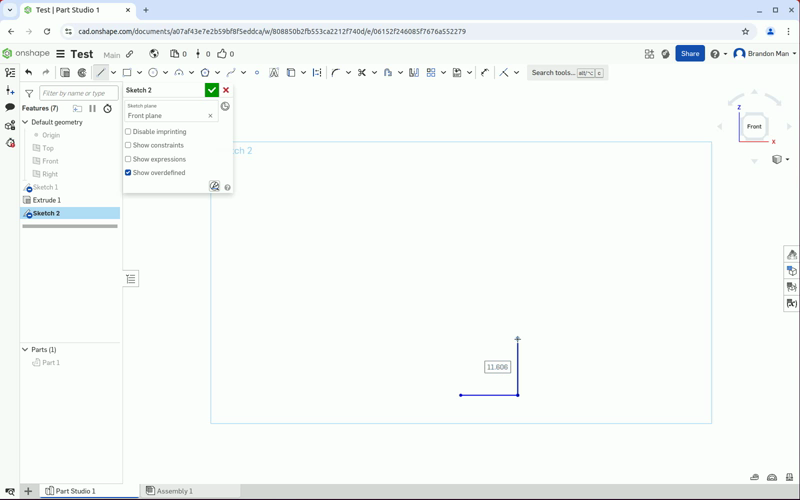
mouse_move(547, 338)
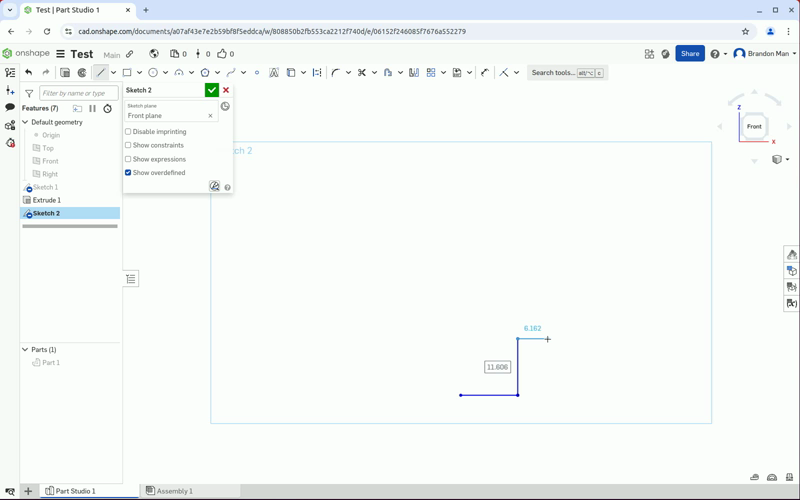
mouse_move(460, 338)
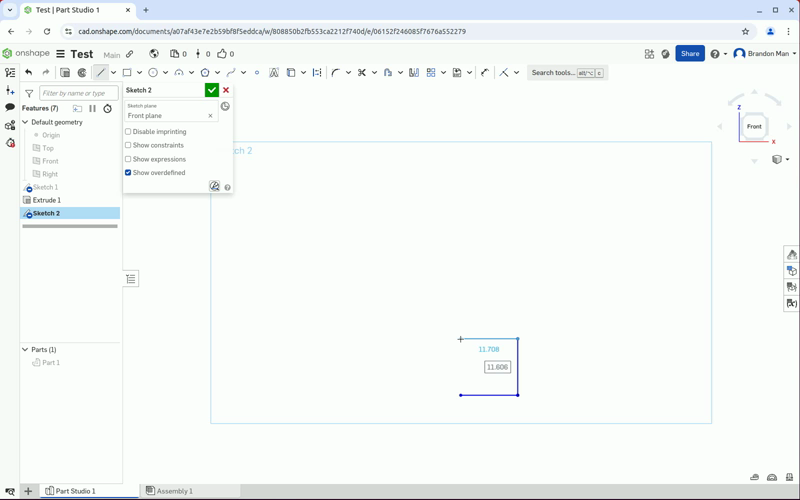
click(460, 338)
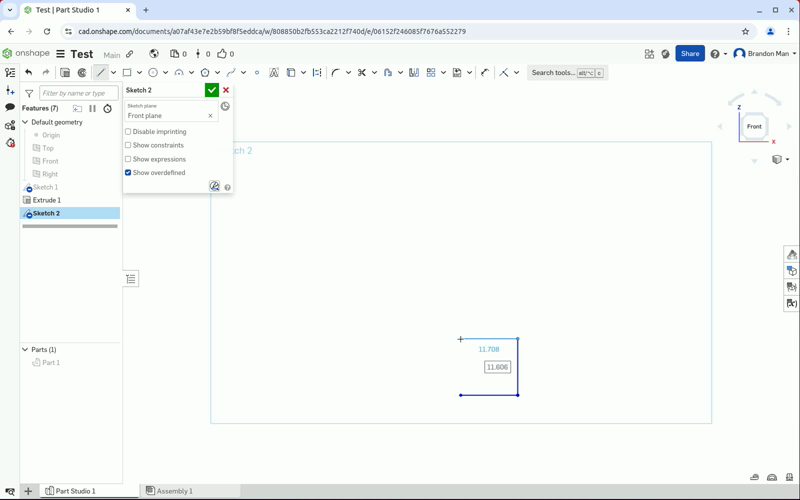
key_up(shift)
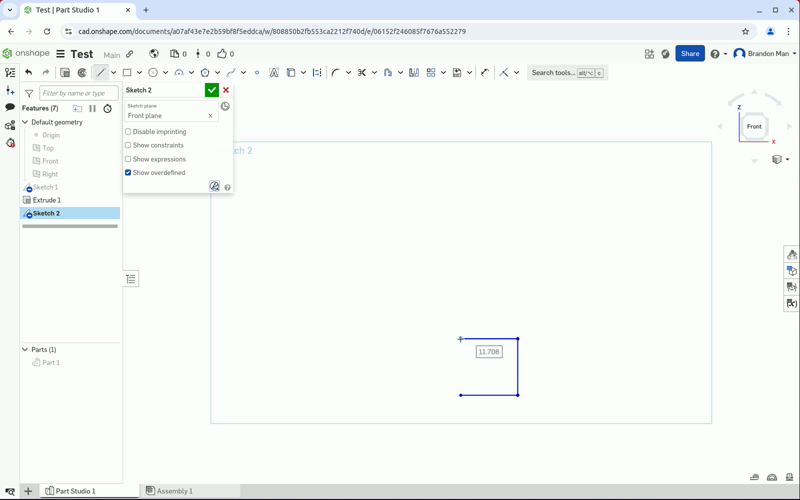
mouse_move(490, 338)
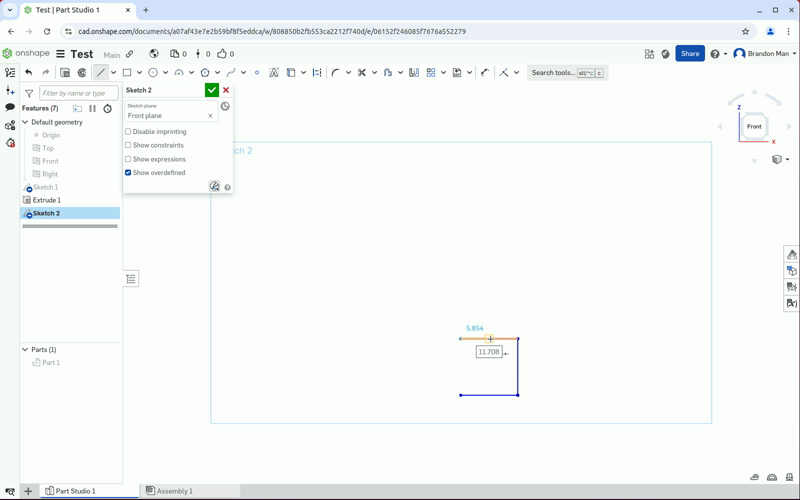
key_down(shift)
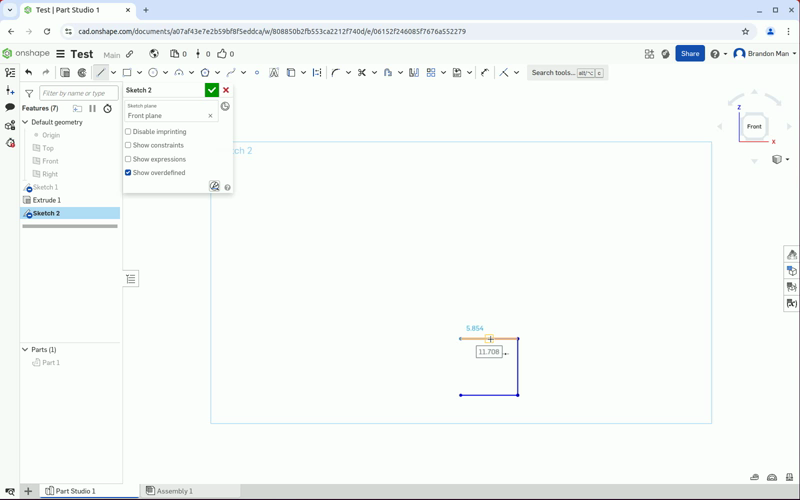
mouse_move(460, 395)
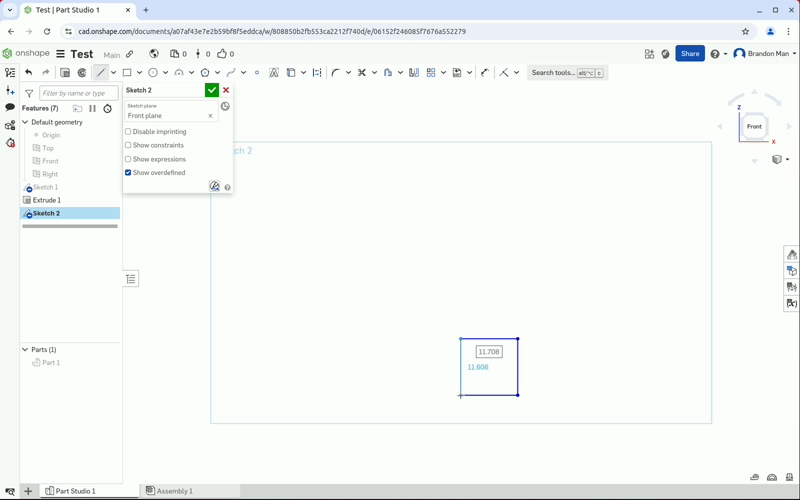
key_up(shift)
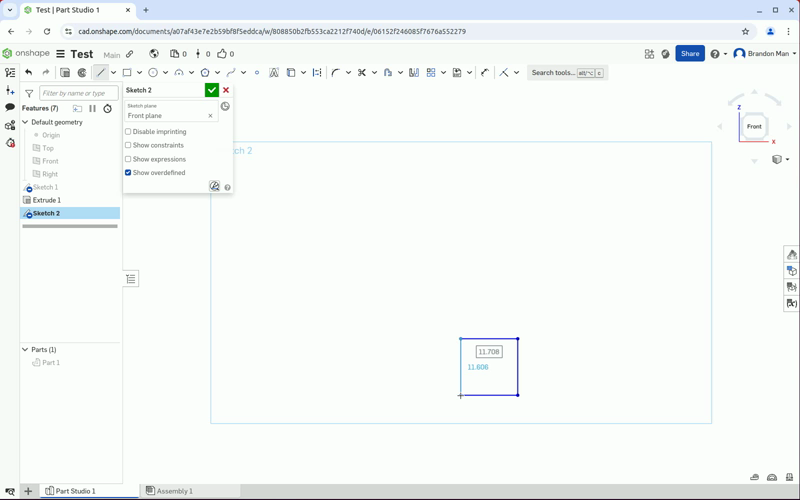
click(460, 395)
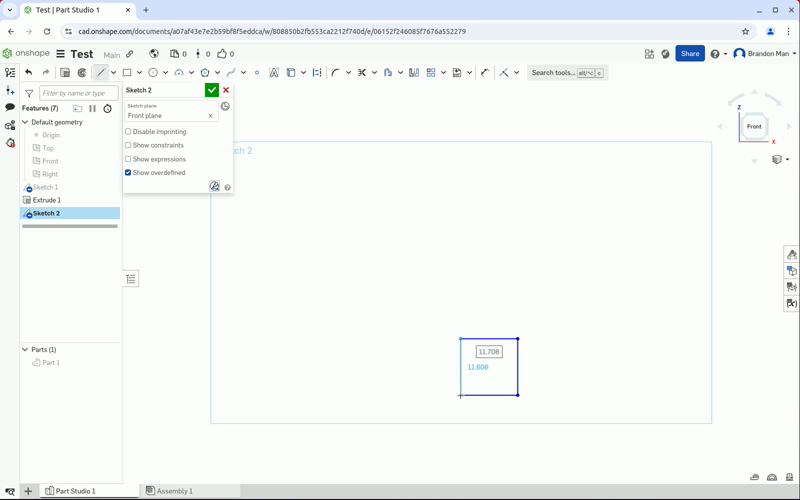
key(esc)
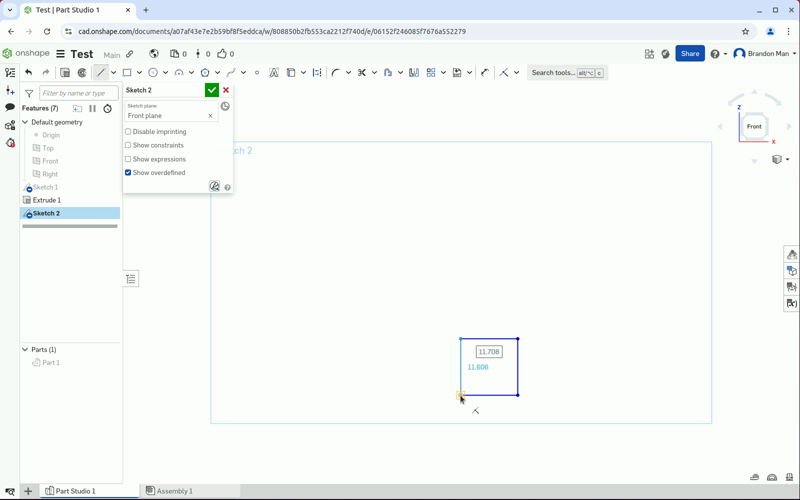
mouse_move(469, 364)
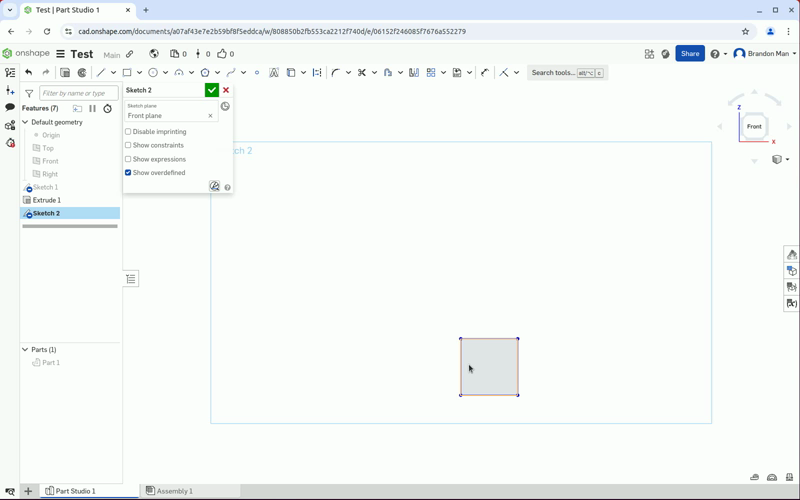
click(469, 364)
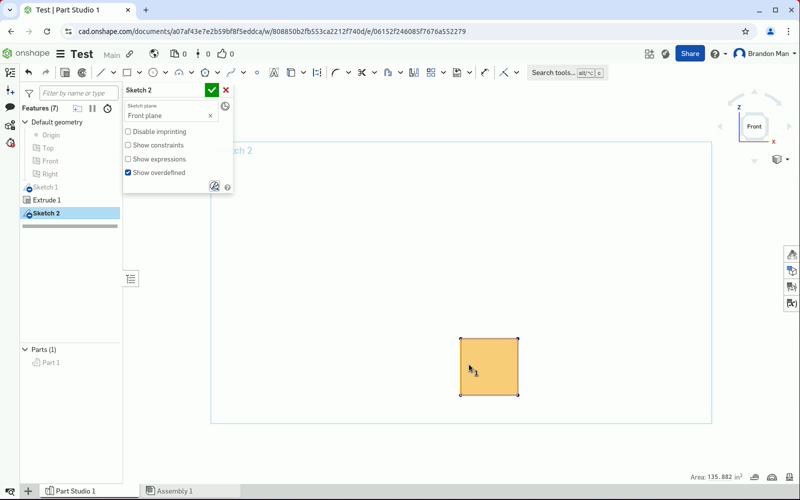
mouse_move(73, 352)
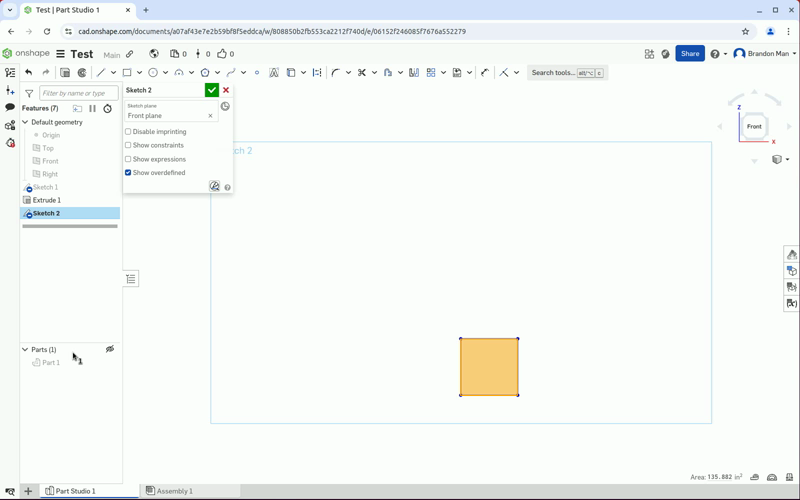
key(shift+y)
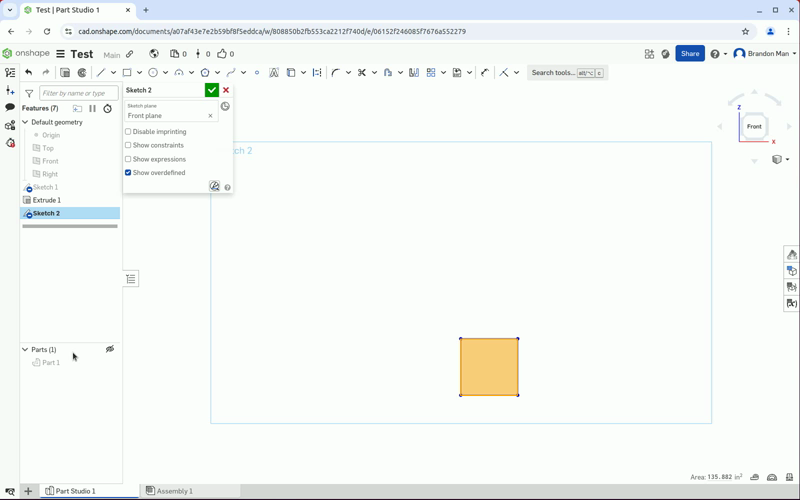
key(shift+e)
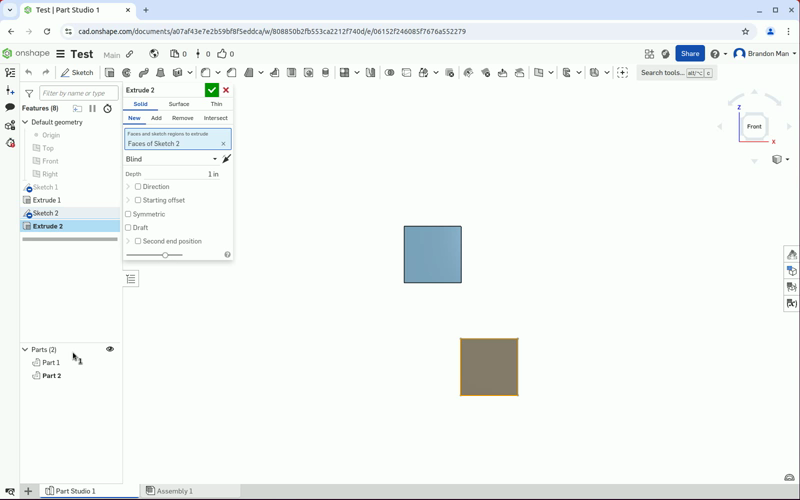
mouse_move(143, 106)
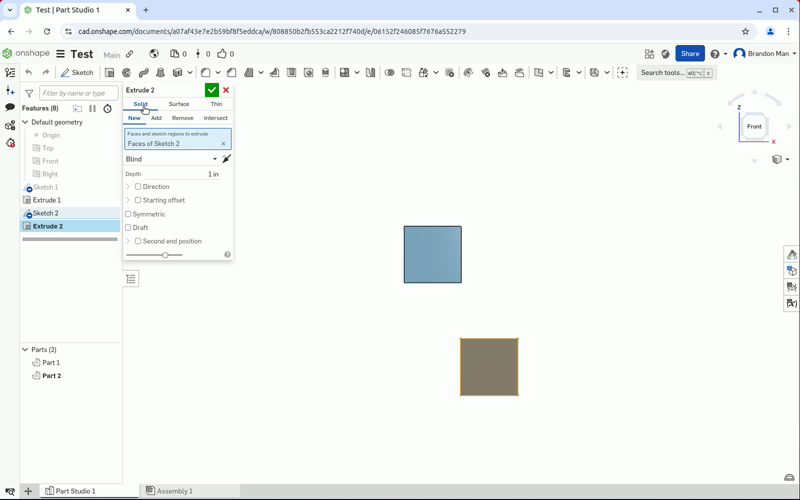
click(143, 106)
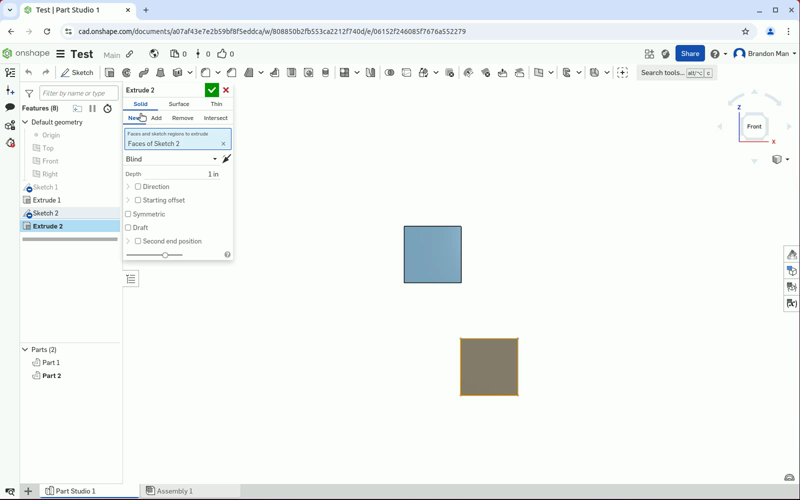
mouse_move(137, 120)
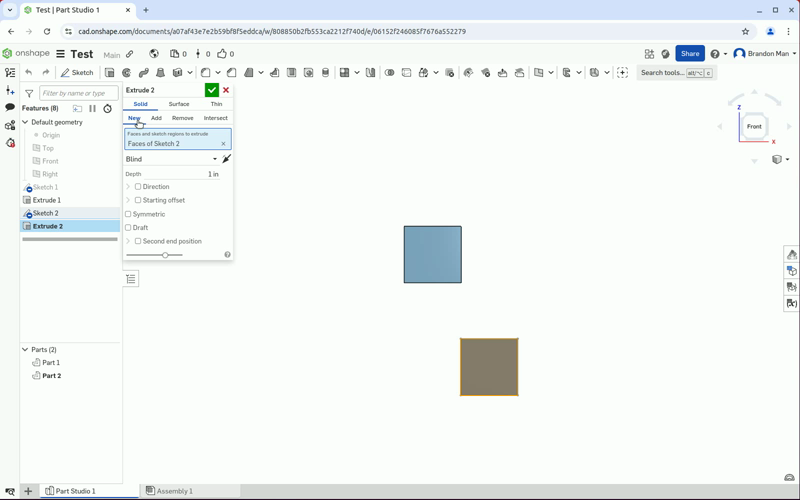
click(137, 120)
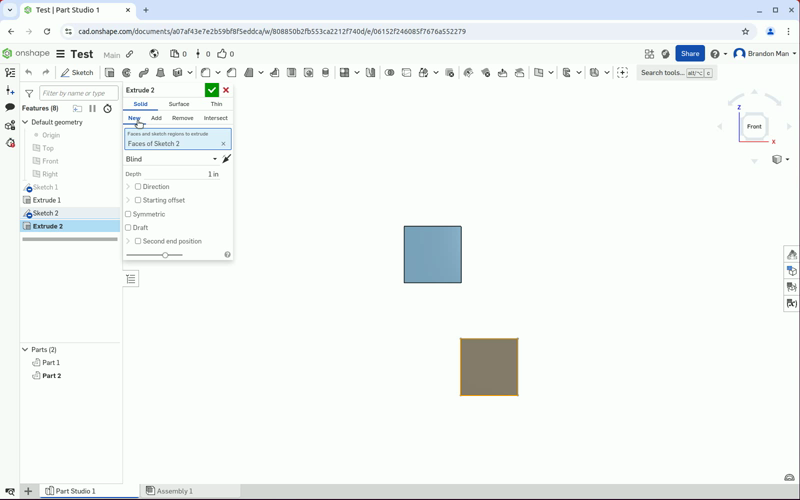
key(tab, 4)
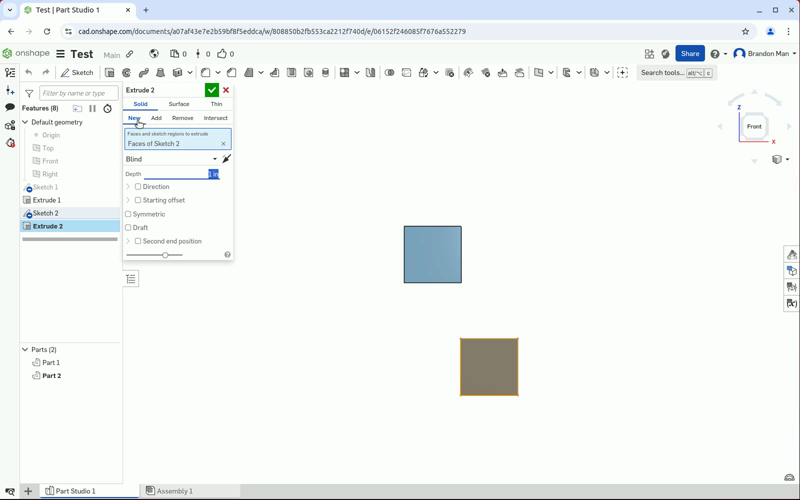
text(11.554)
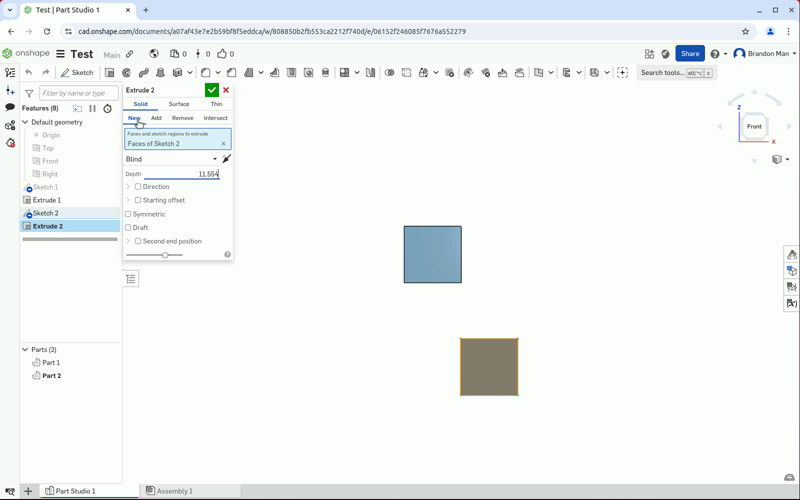
key(enter)
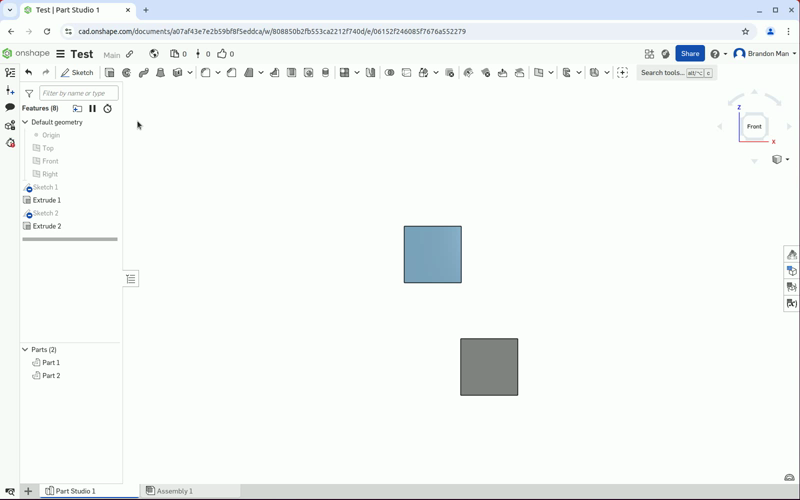
key(shift+h)
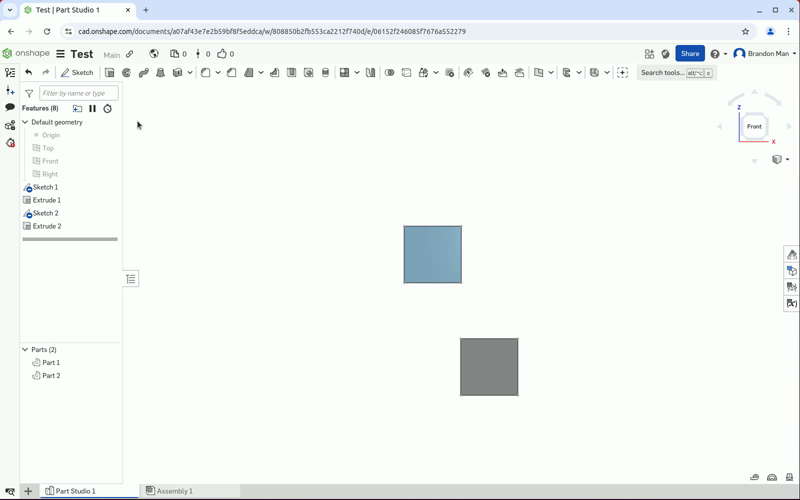
key(shift+h)
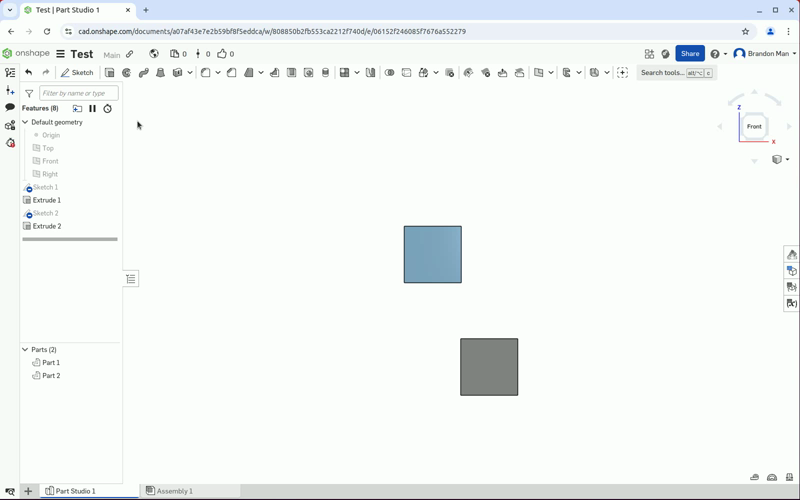
mouse_move(73, 189)
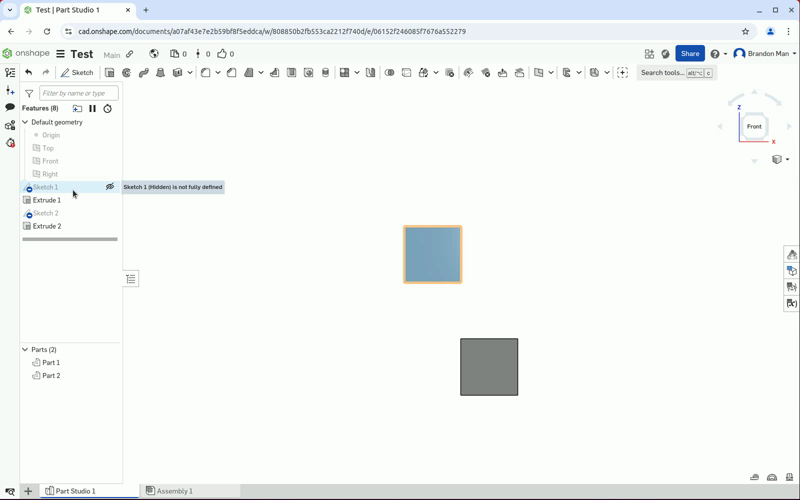
click(73, 189)
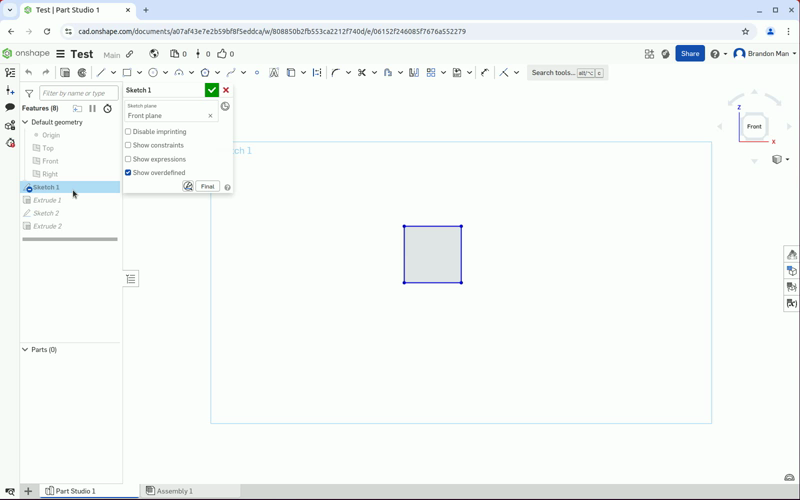
mouse_move(229, 92)
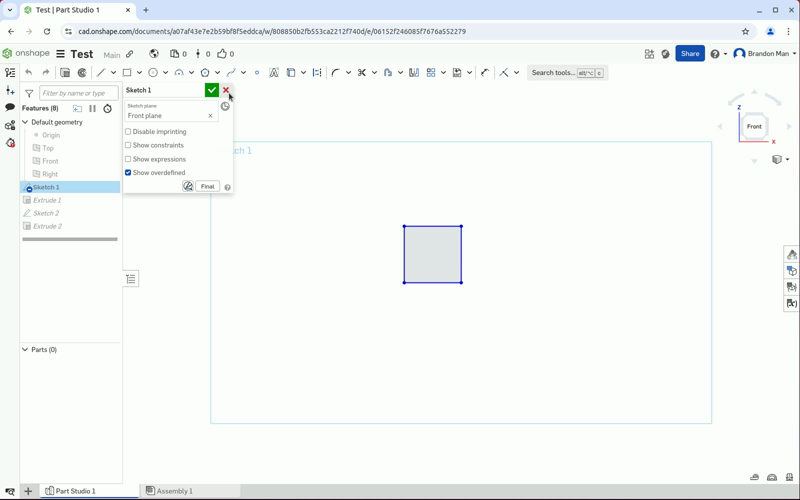
click(229, 92)
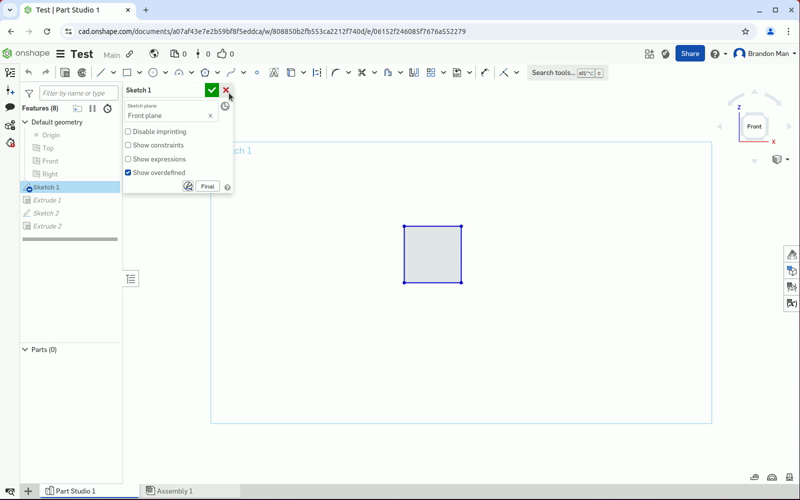
key(shift+s)
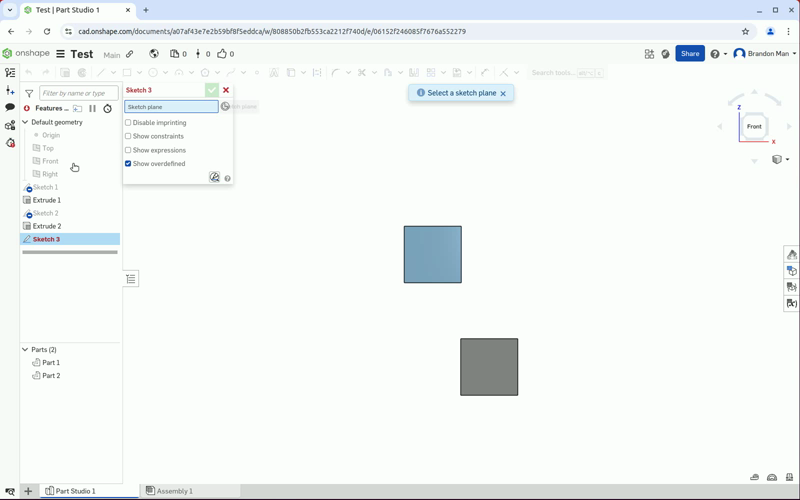
mouse_move(73, 163)
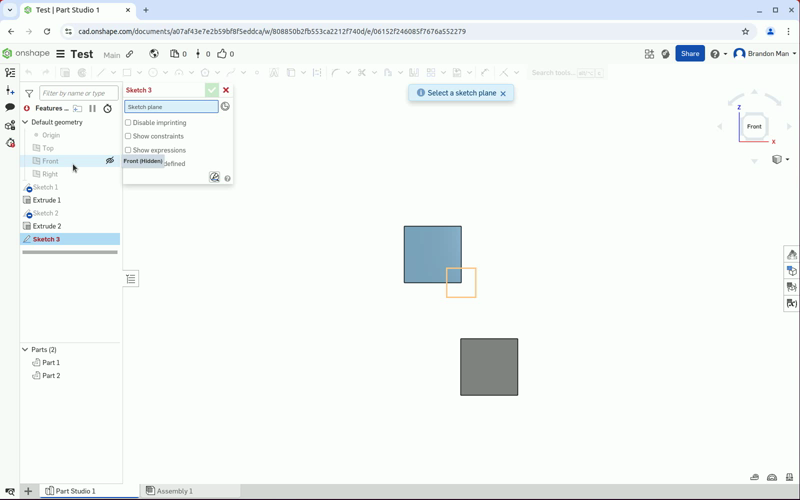
click(73, 163)
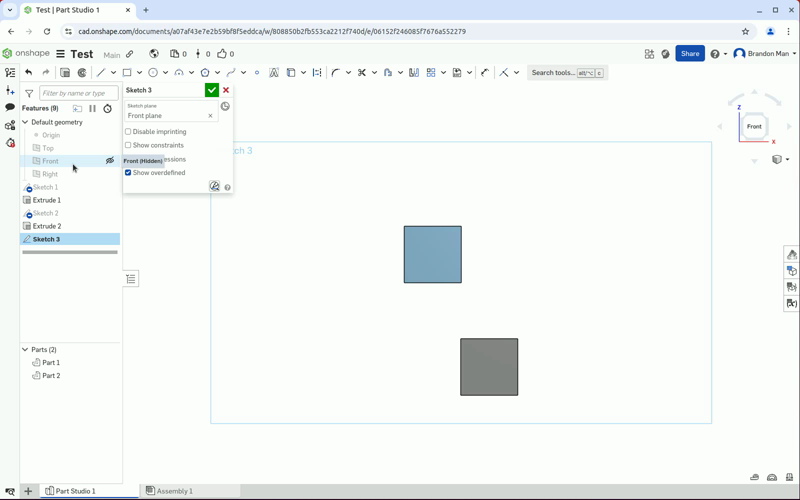
mouse_move(73, 352)
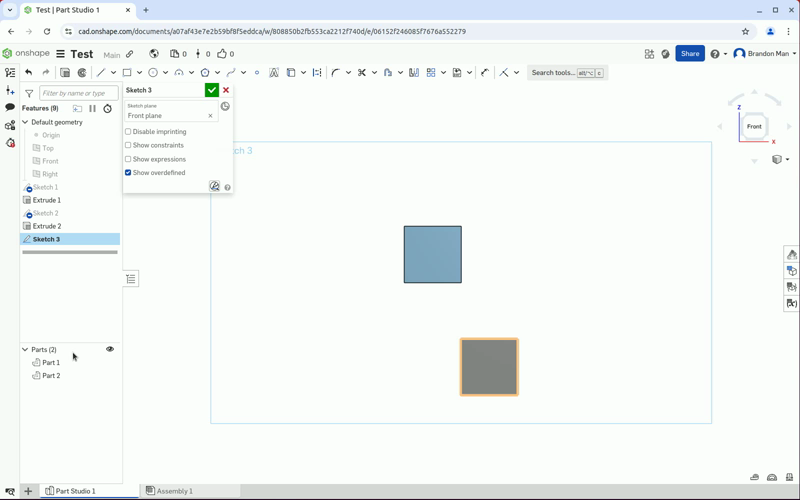
key(y)
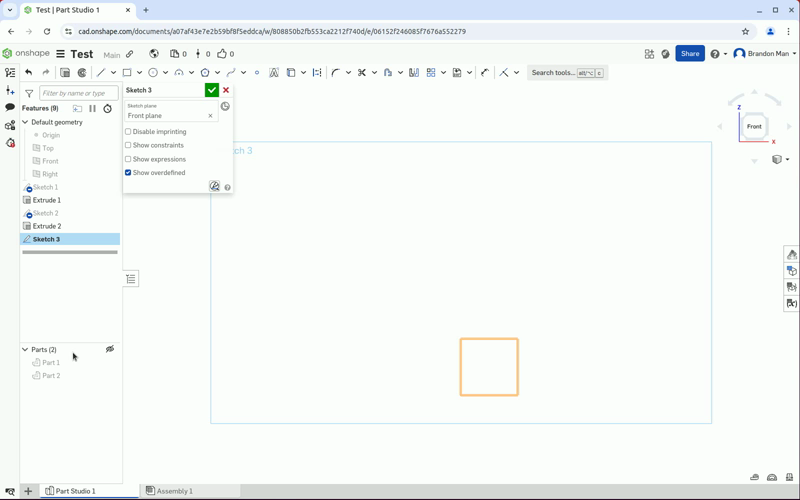
key(l)
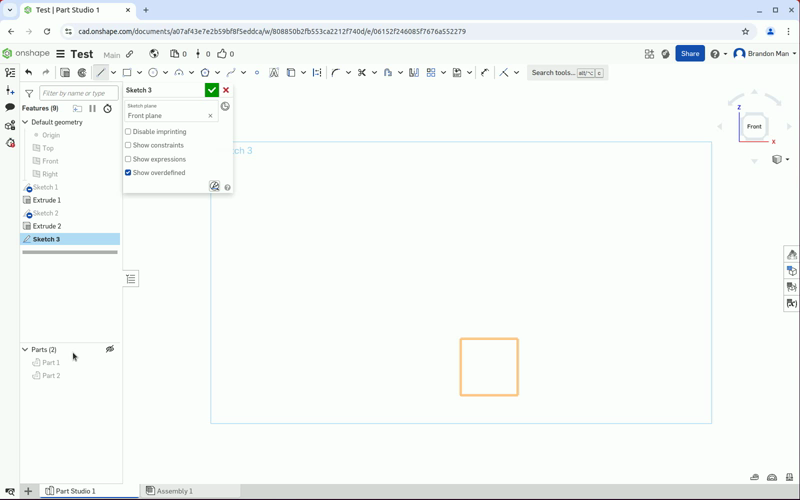
key_down(shift)
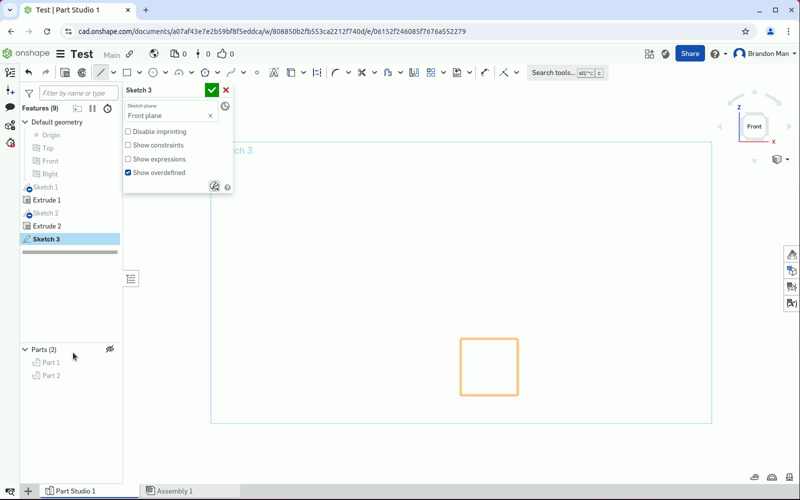
mouse_move(348, 339)
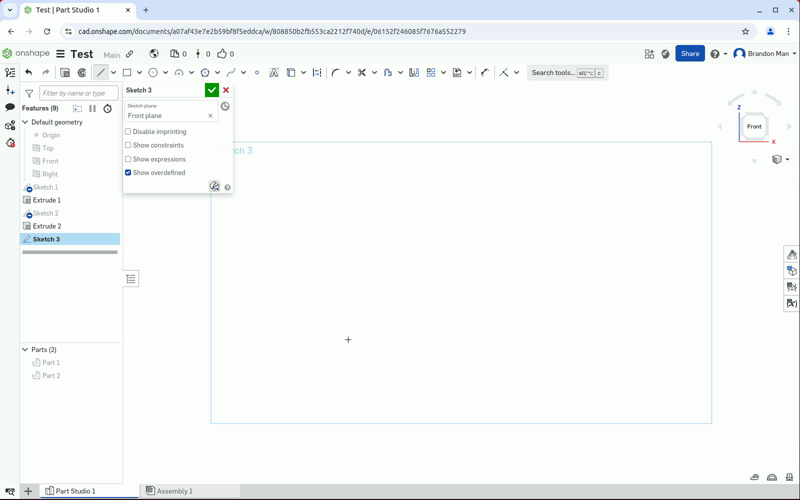
click(348, 339)
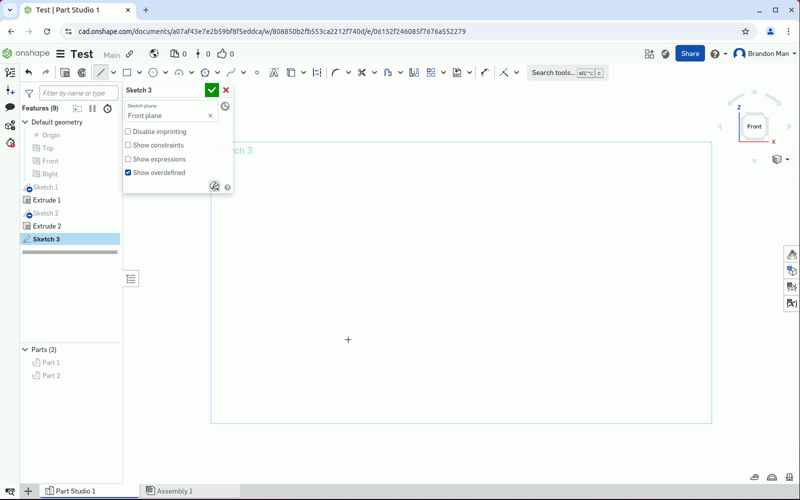
key_up(shift)
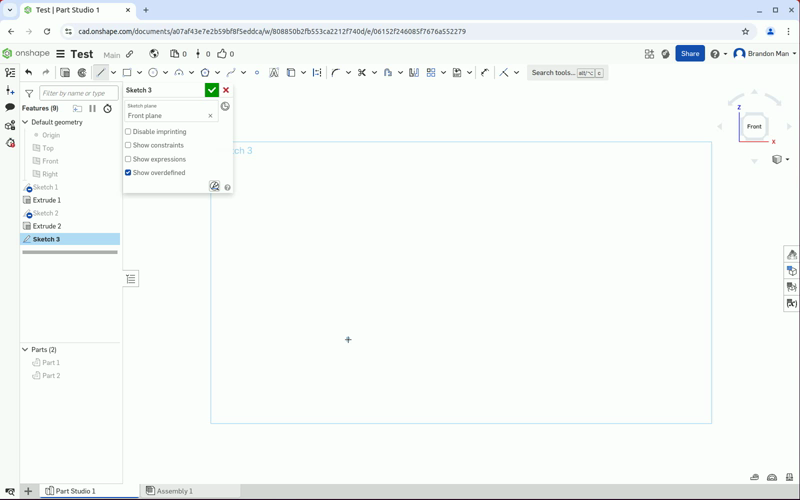
key_down(shift)
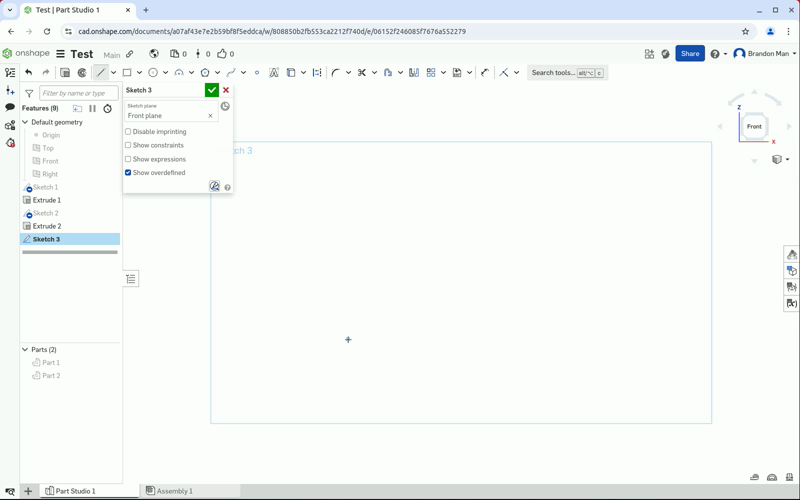
mouse_move(378, 339)
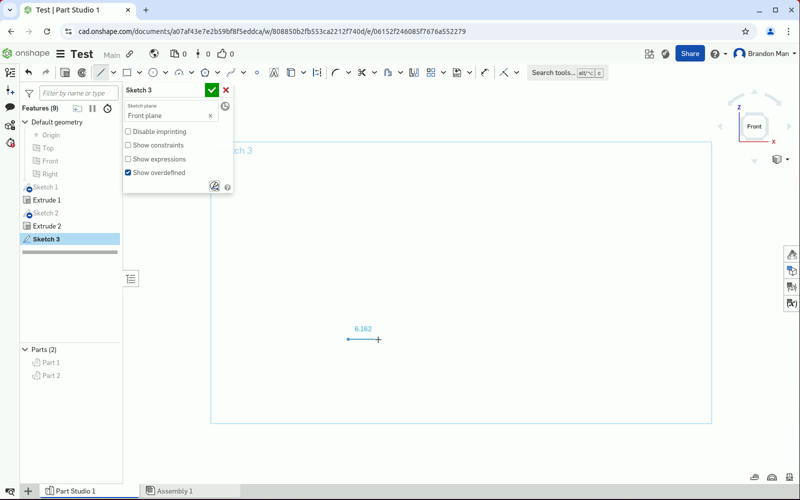
mouse_move(404, 339)
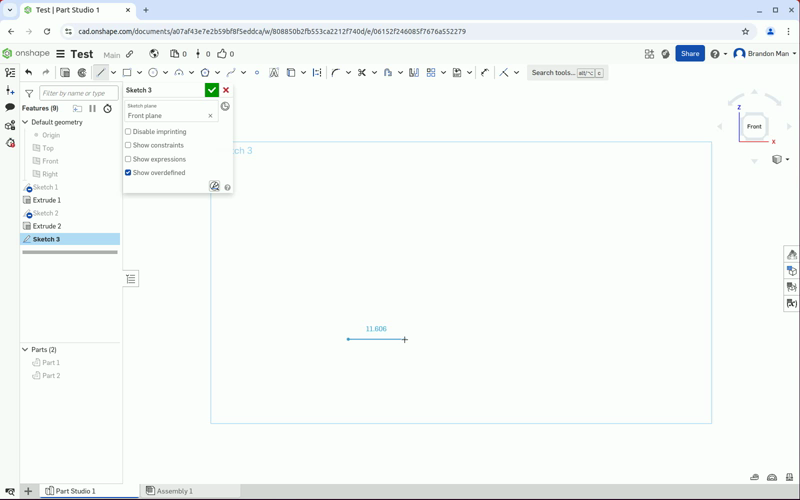
click(404, 339)
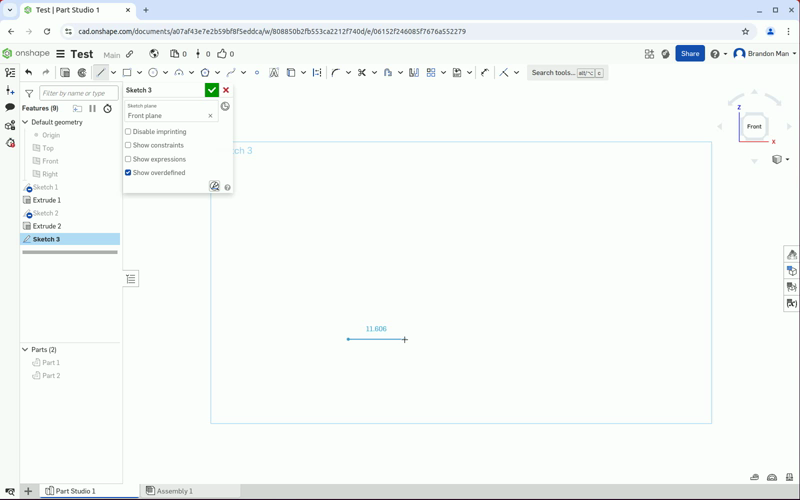
key_up(shift)
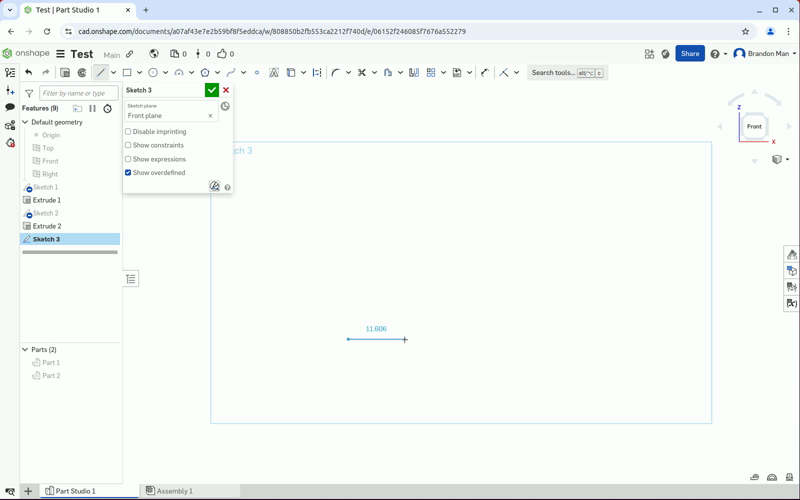
key_down(shift)
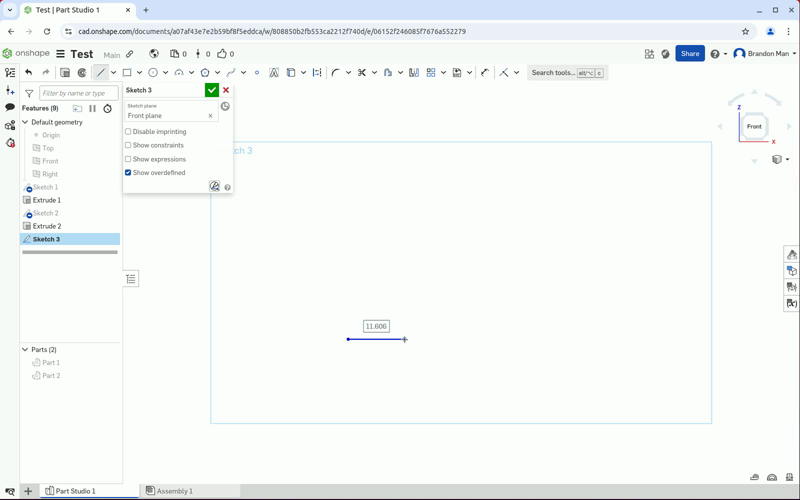
mouse_move(434, 339)
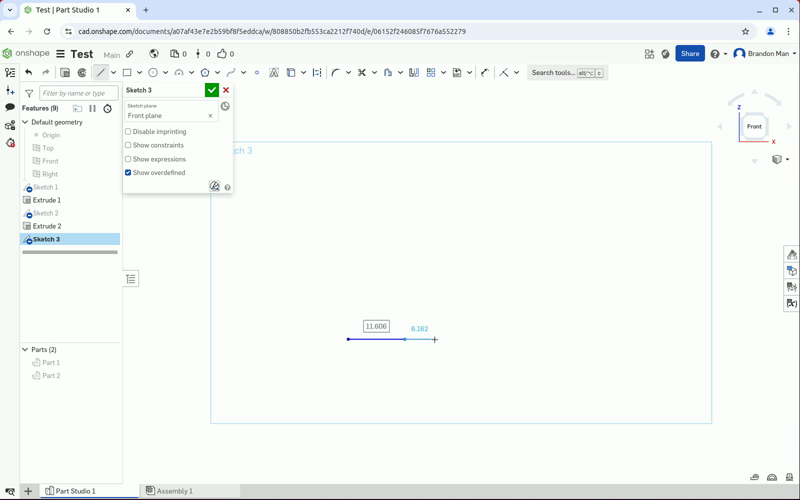
mouse_move(404, 282)
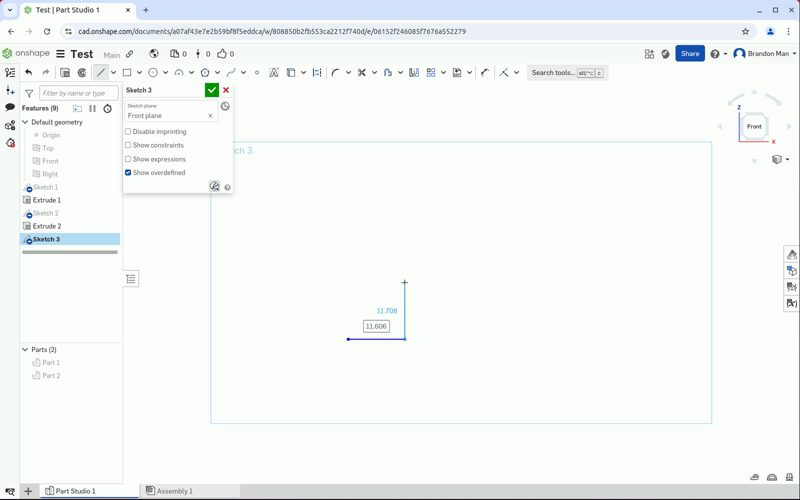
click(404, 282)
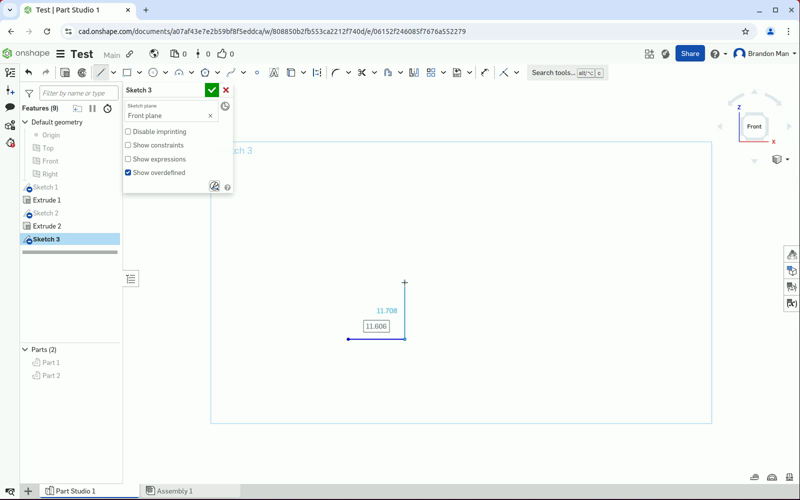
key_up(shift)
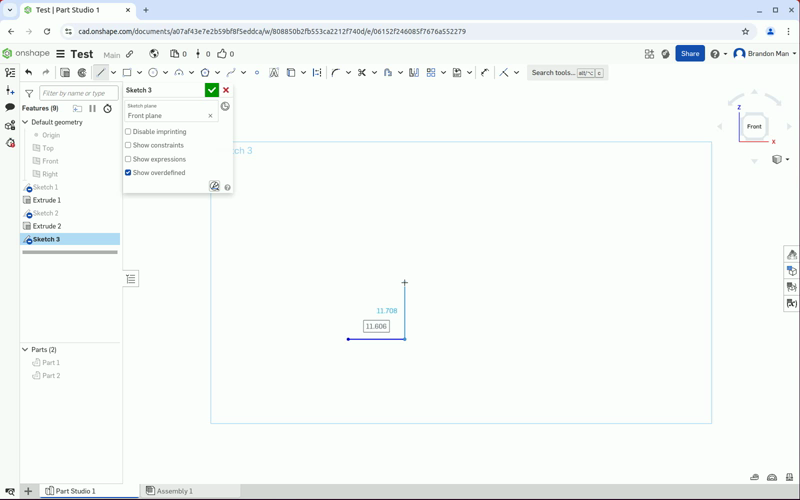
key_down(shift)
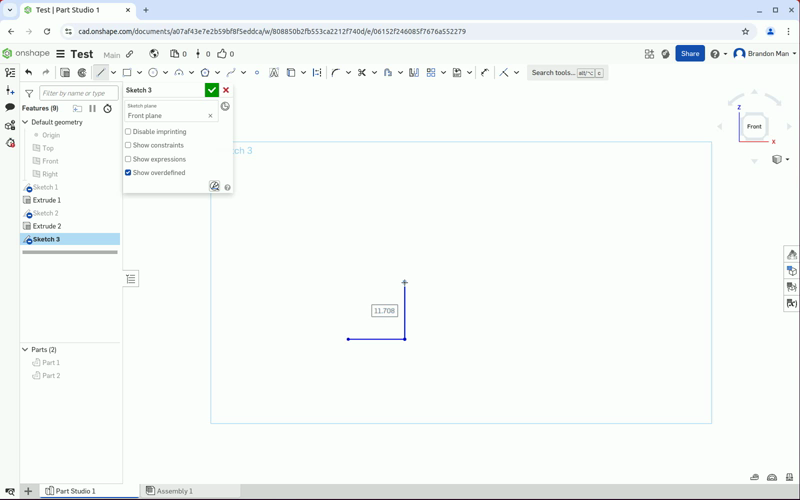
mouse_move(434, 282)
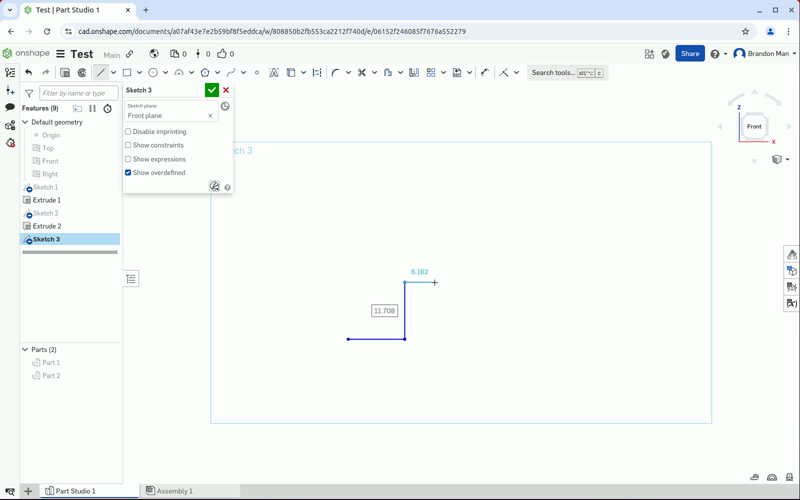
mouse_move(348, 282)
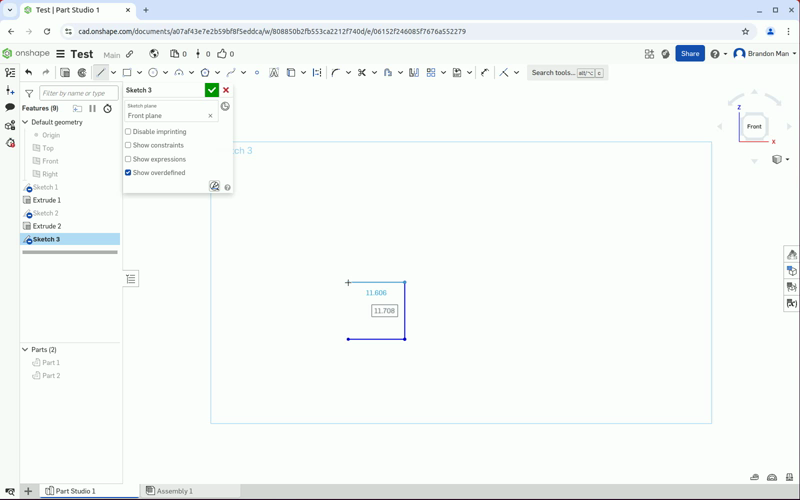
click(348, 282)
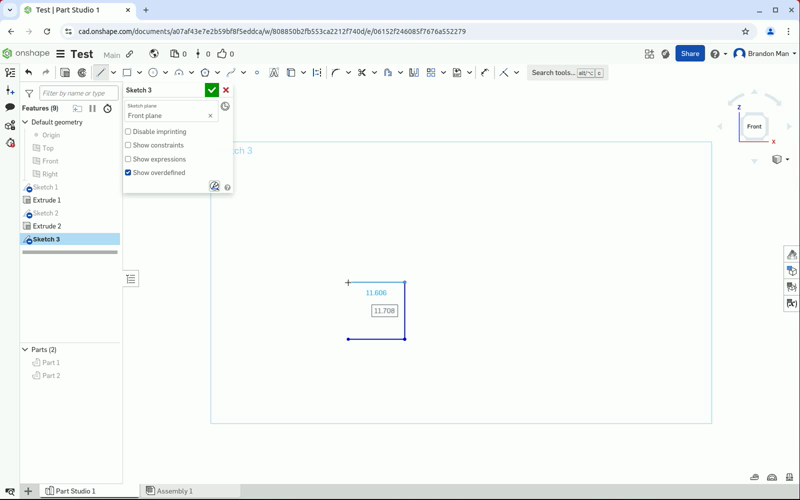
key_up(shift)
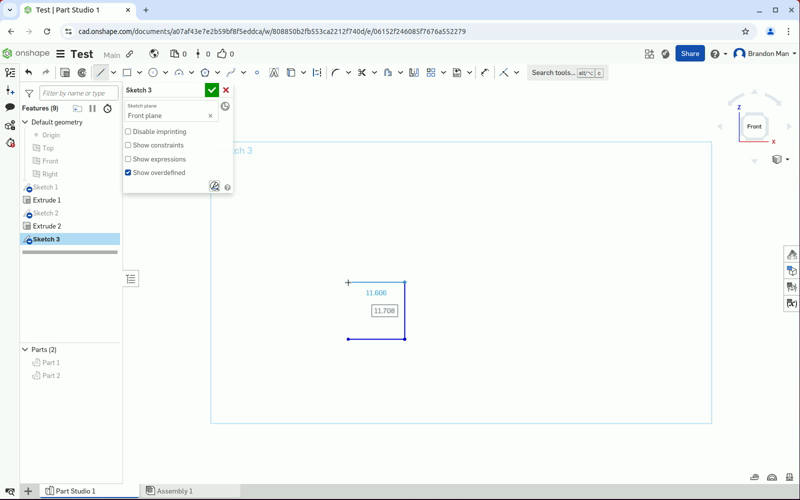
mouse_move(378, 282)
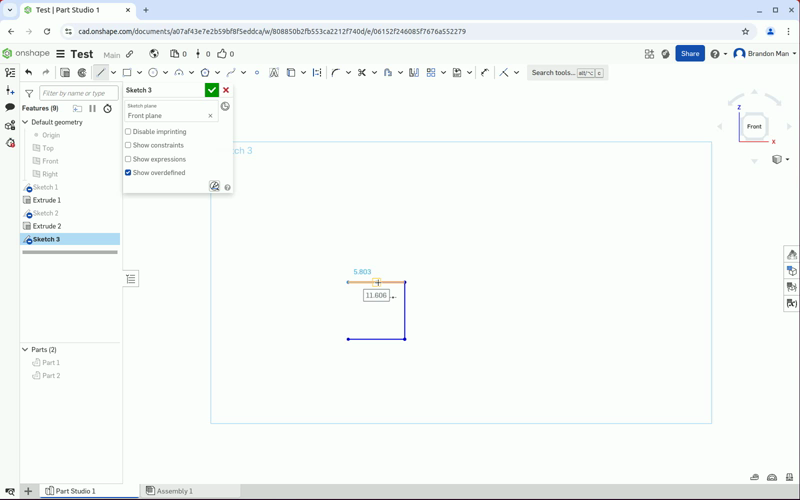
key_down(shift)
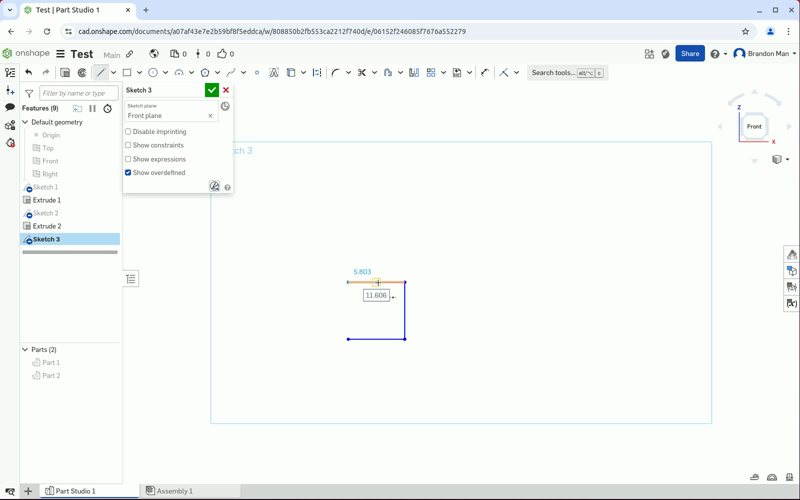
mouse_move(348, 339)
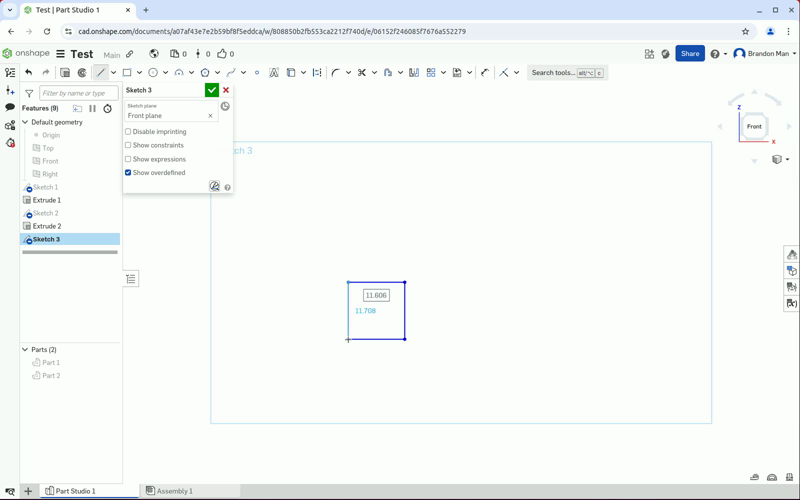
key_up(shift)
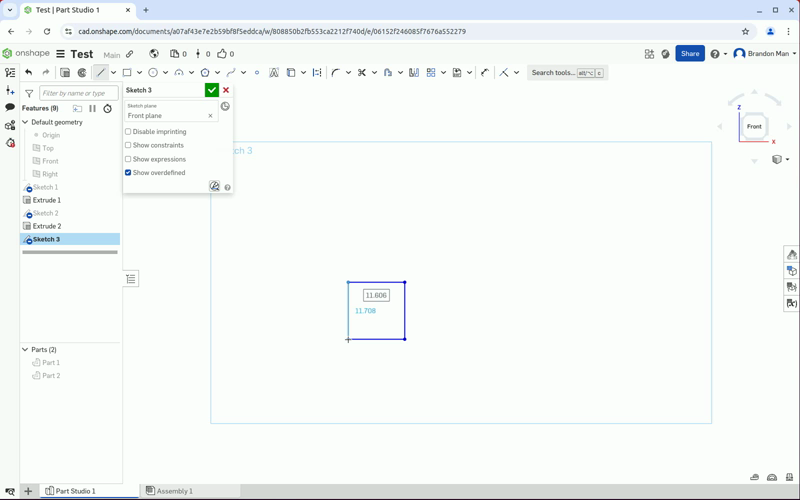
click(348, 339)
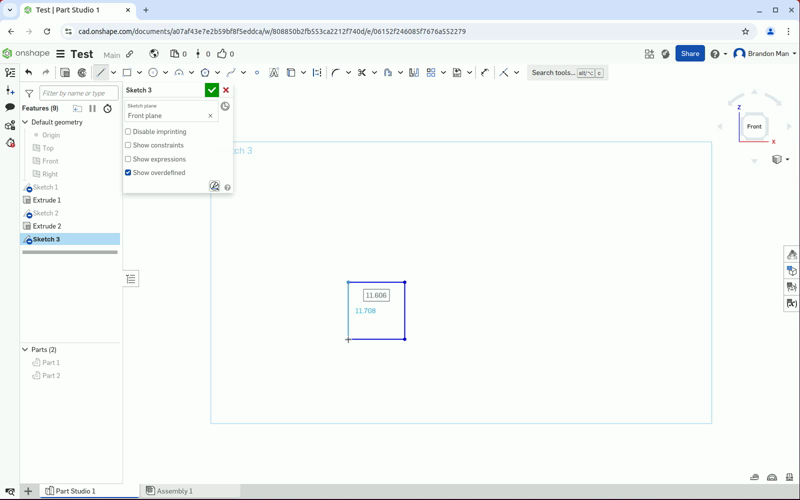
key(esc)
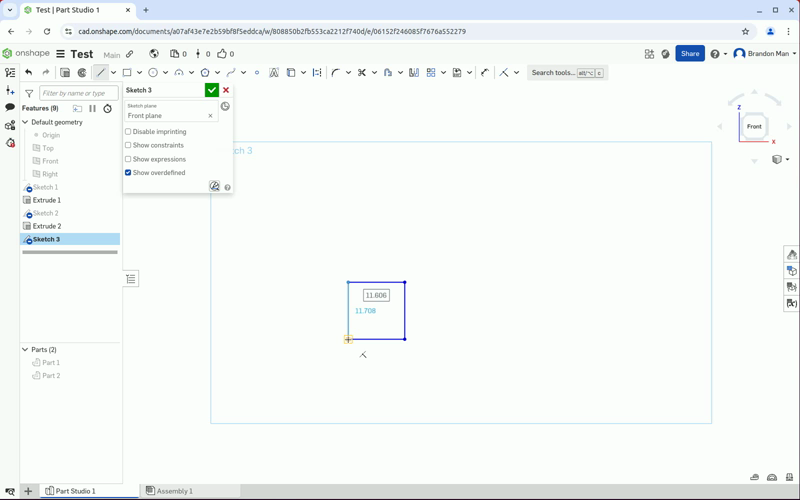
mouse_move(356, 301)
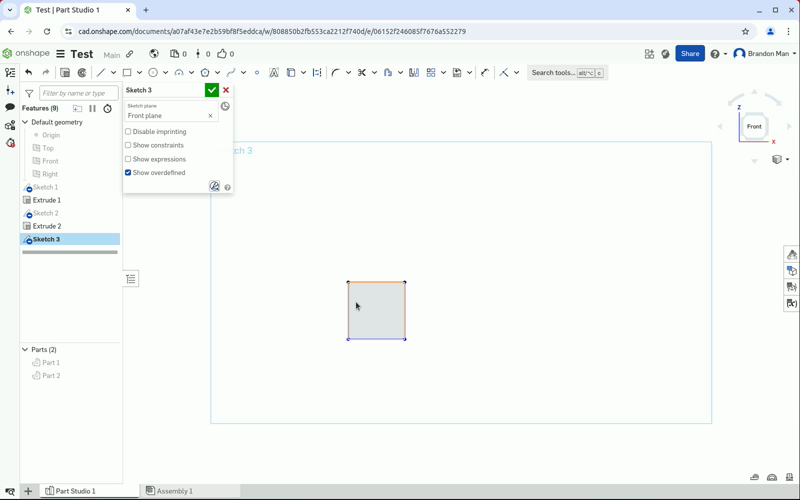
click(356, 301)
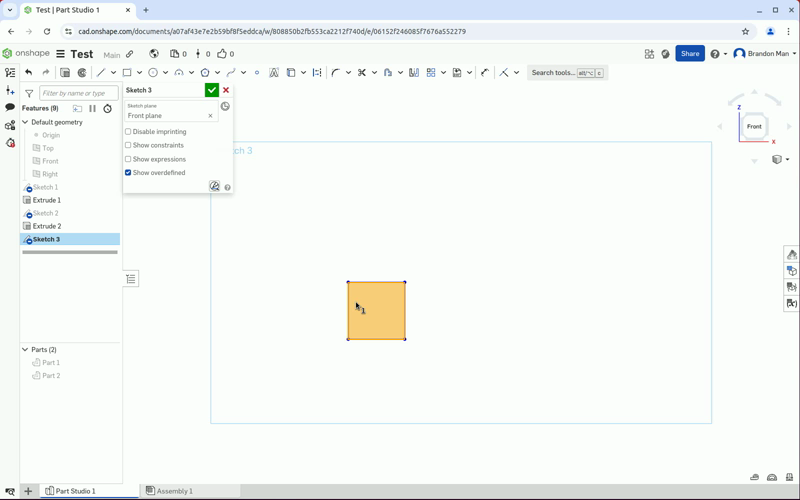
mouse_move(73, 352)
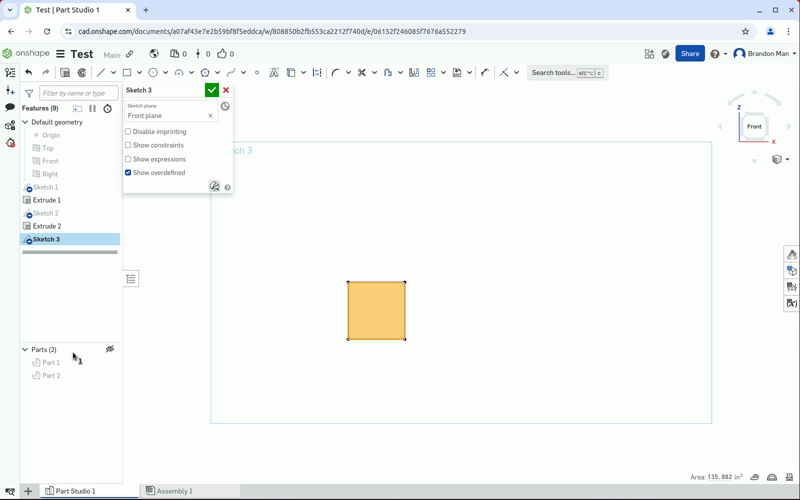
key(shift+y)
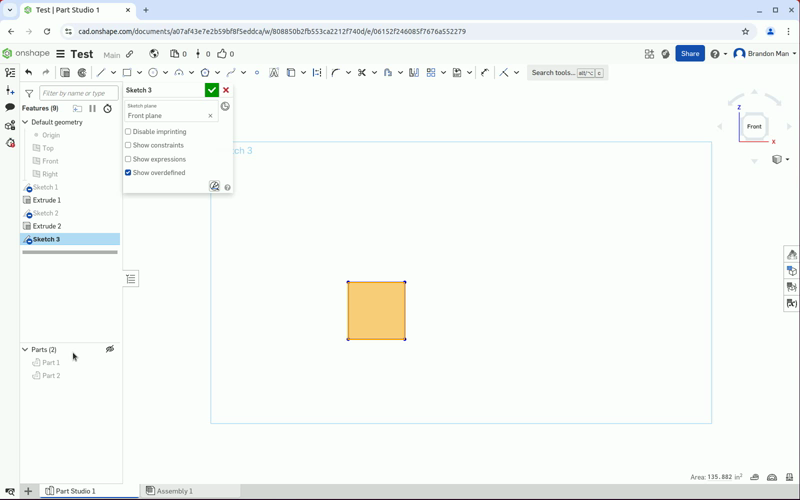
key(shift+e)
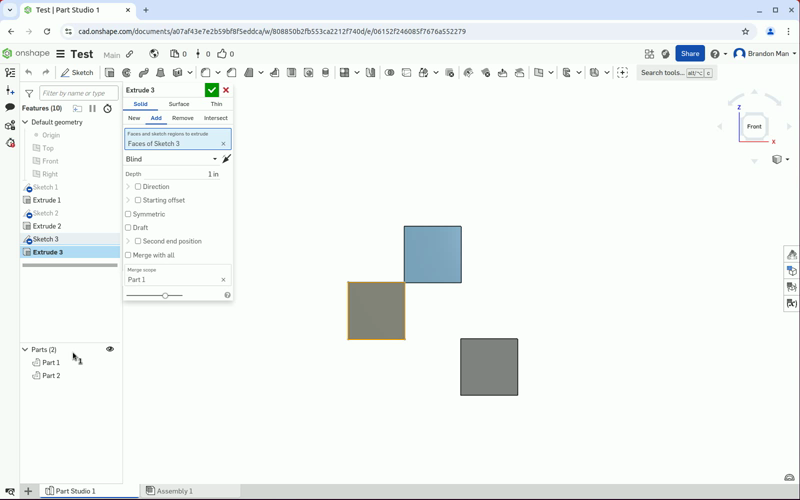
mouse_move(143, 106)
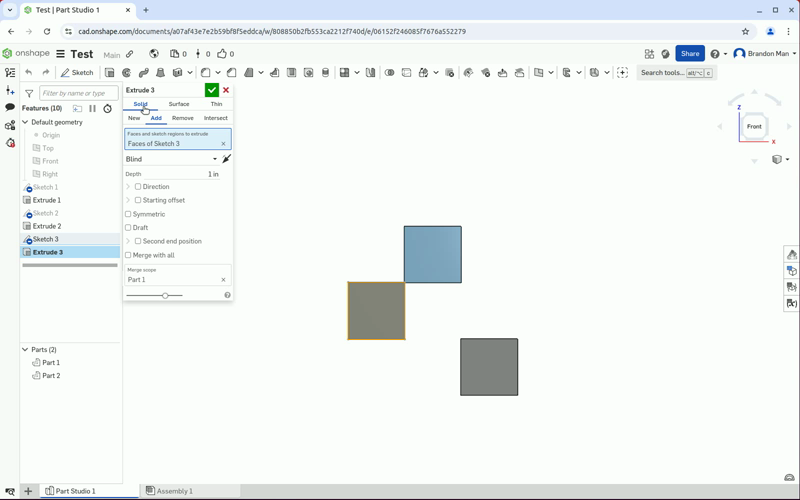
click(143, 106)
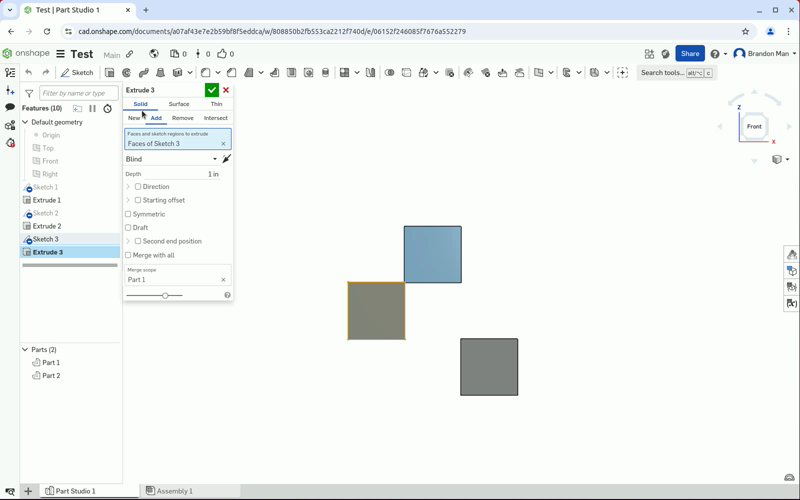
mouse_move(137, 120)
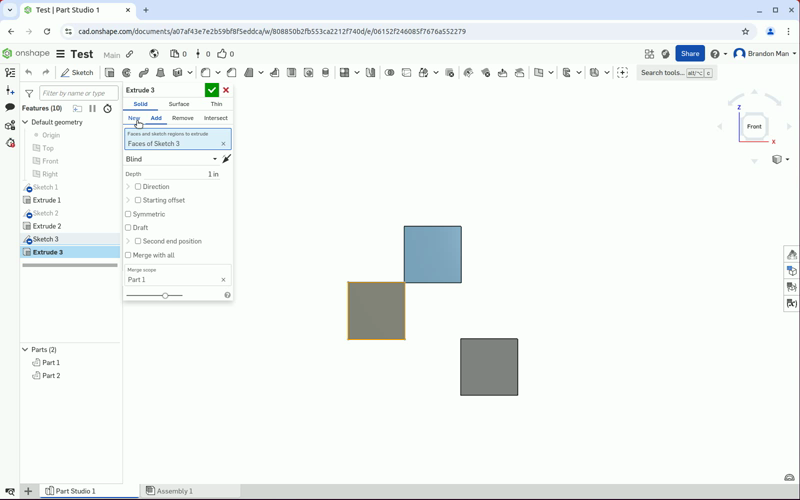
click(137, 120)
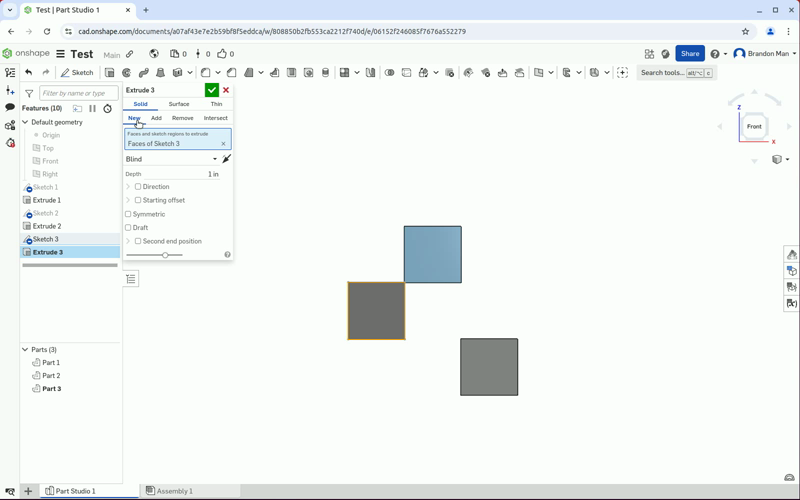
key(tab, 4)
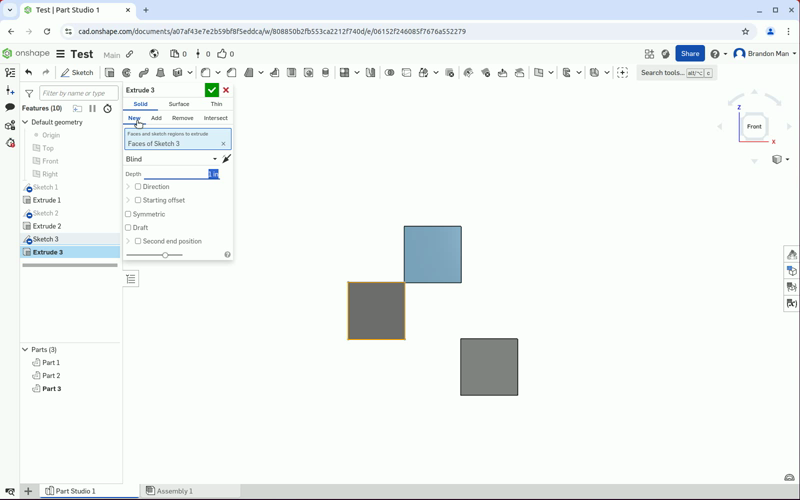
text(11.554)
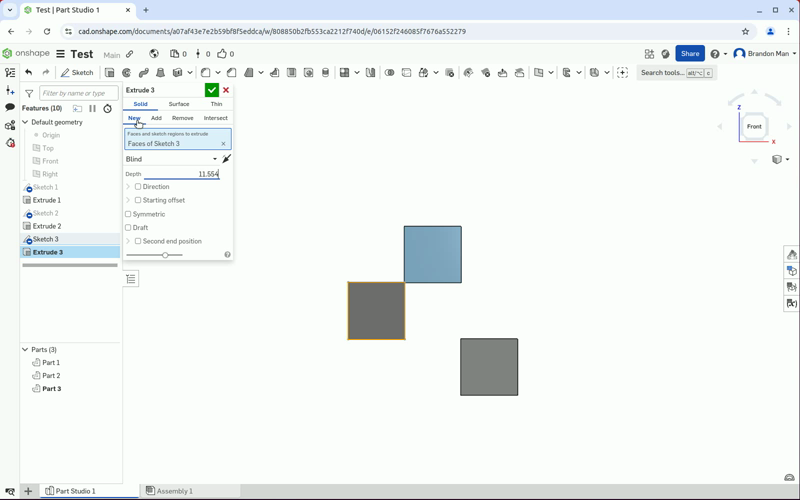
key(enter)
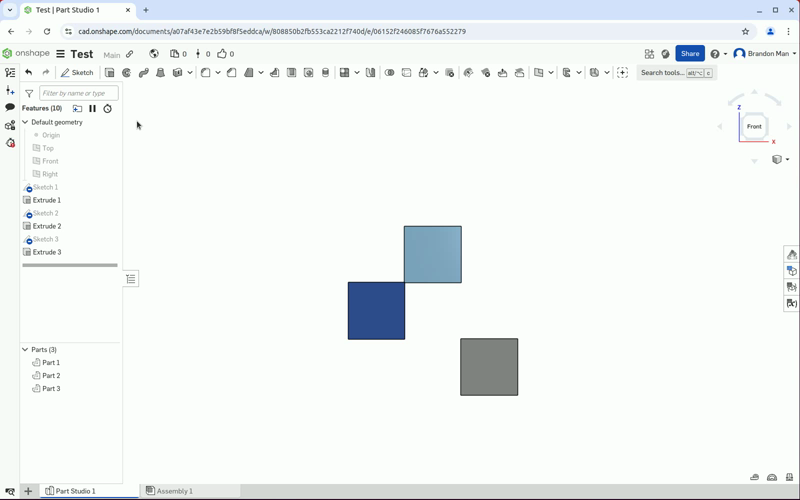
key(shift+h)
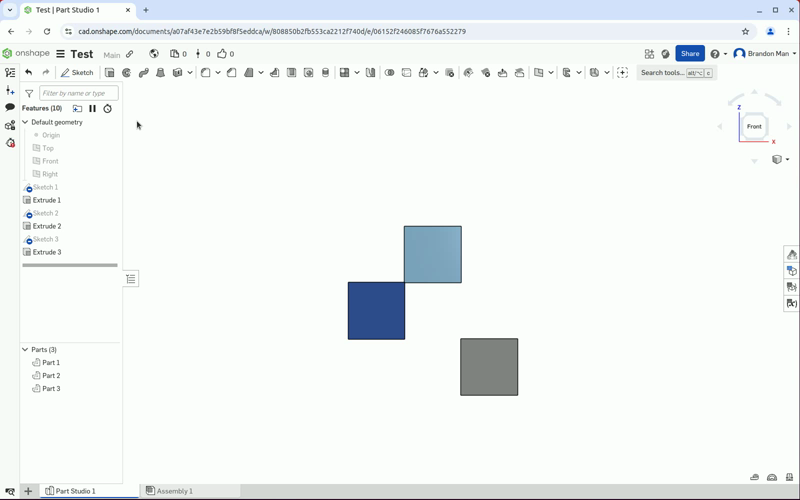
key(shift+h)
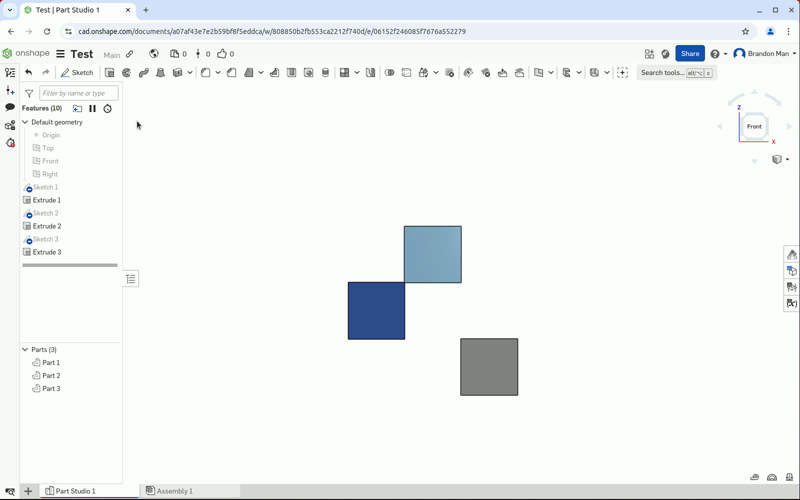
mouse_move(73, 189)
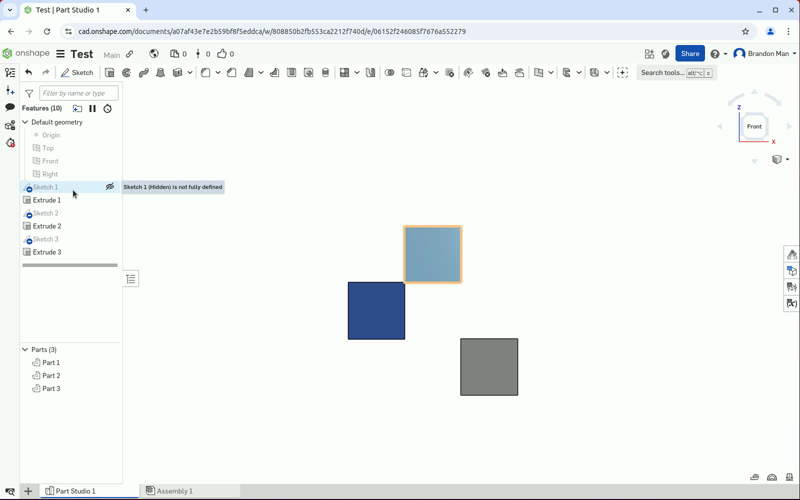
click(73, 189)
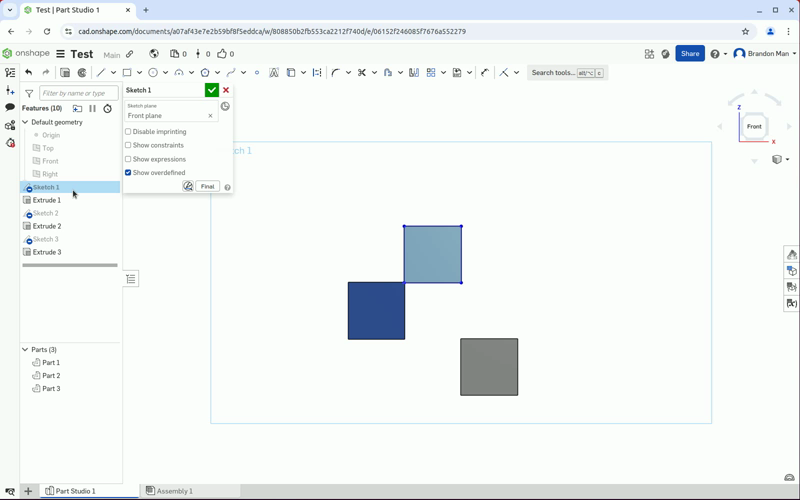
mouse_move(229, 92)
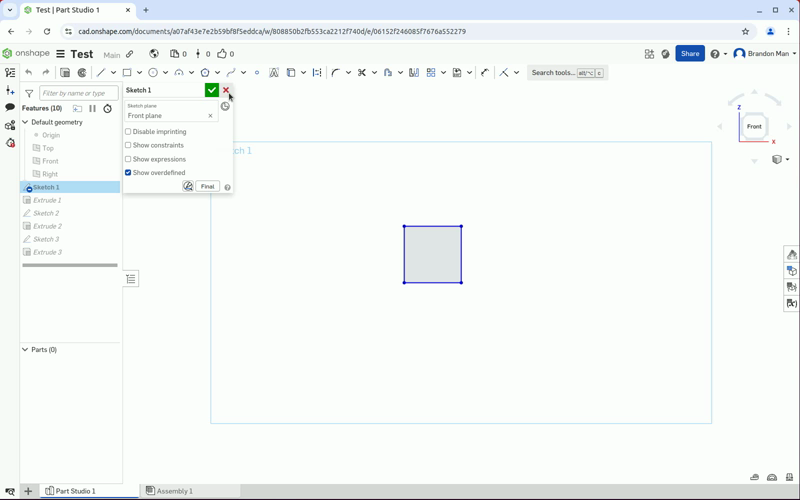
click(229, 92)
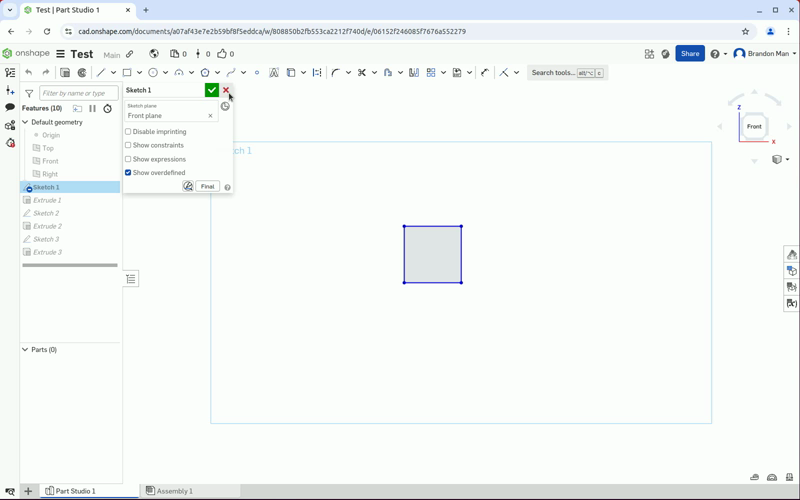
key(shift+s)
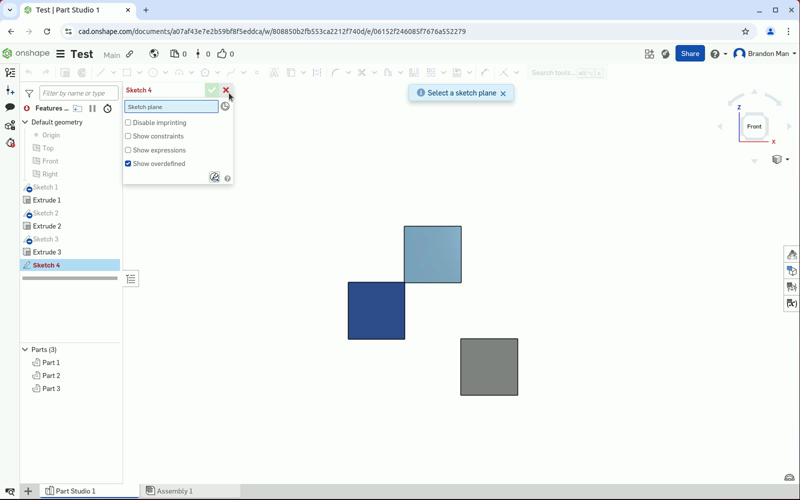
mouse_move(73, 163)
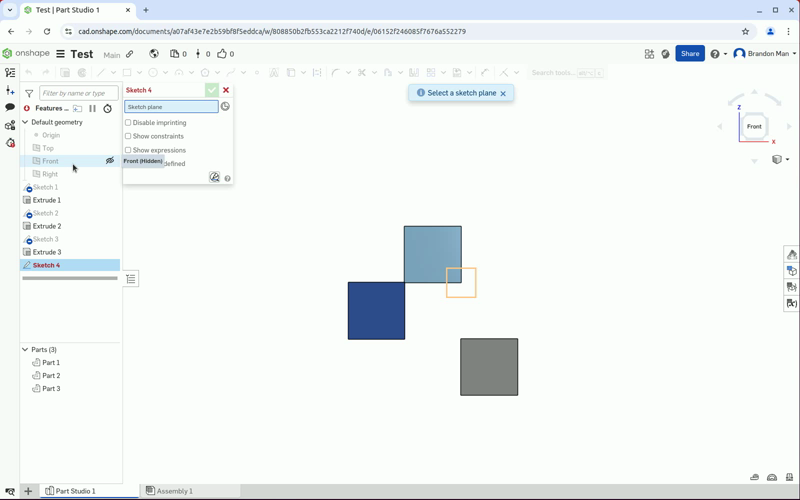
click(73, 163)
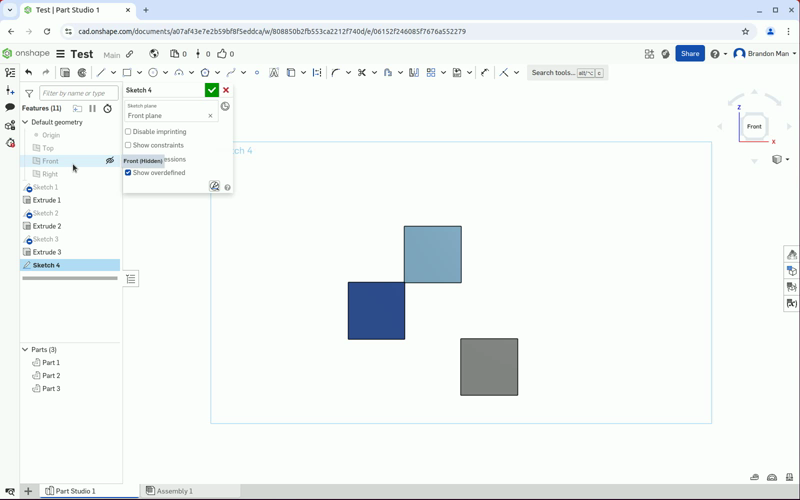
mouse_move(73, 352)
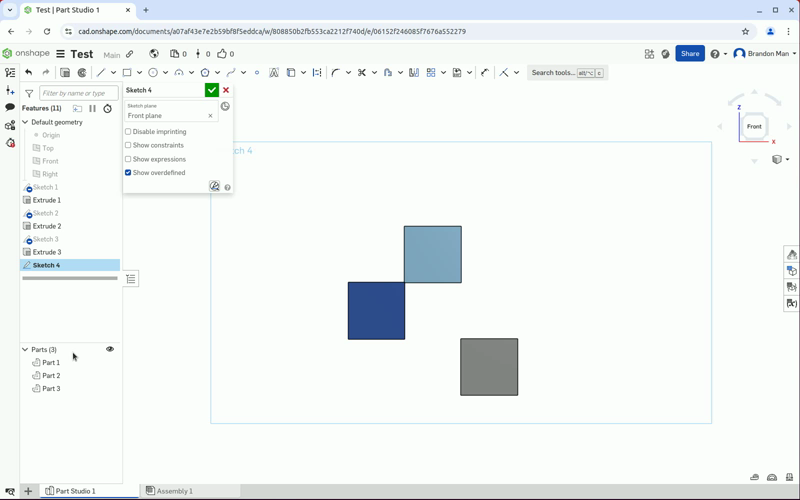
key(y)
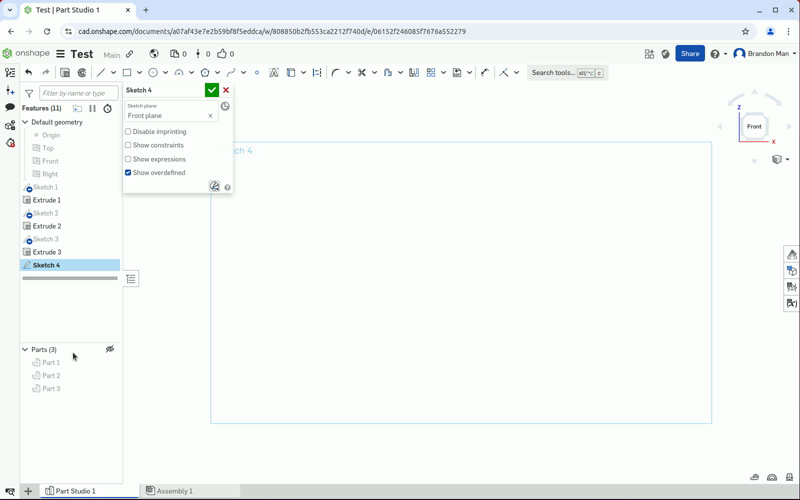
key(l)
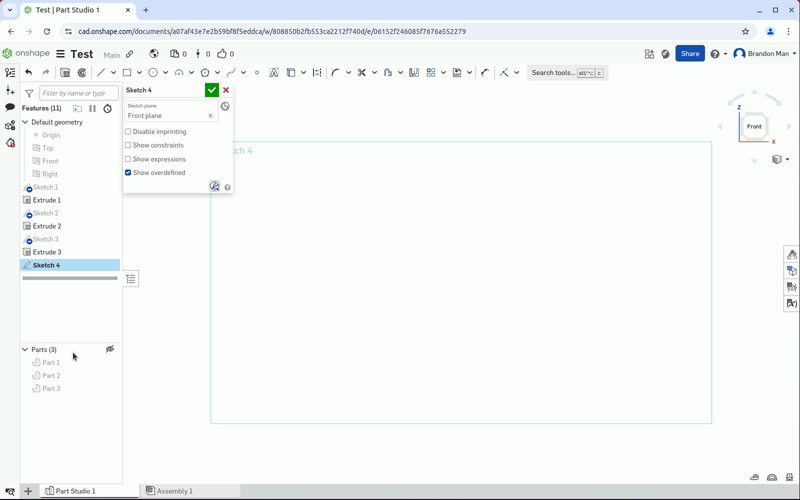
key_down(shift)
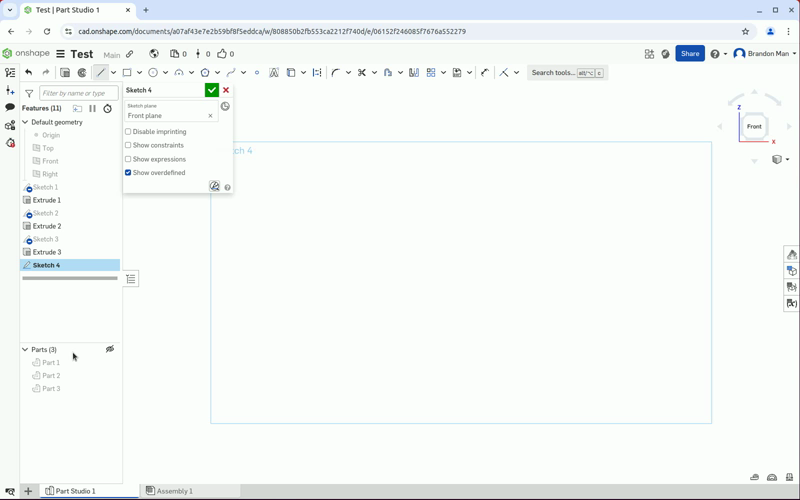
mouse_move(404, 395)
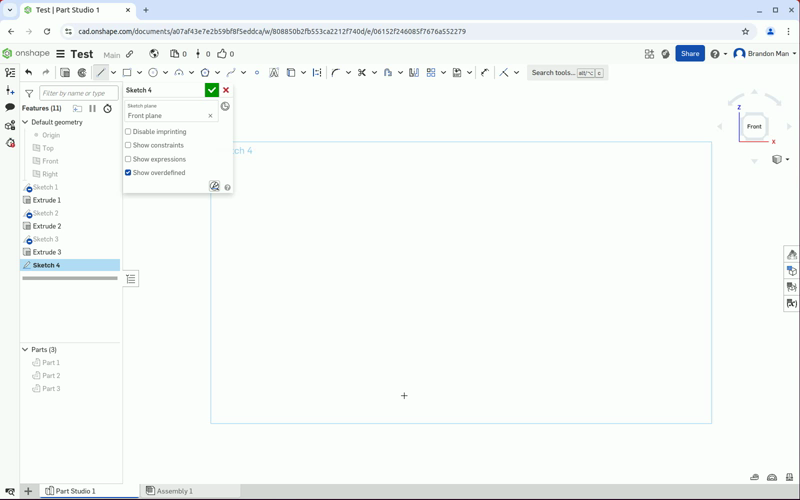
click(404, 395)
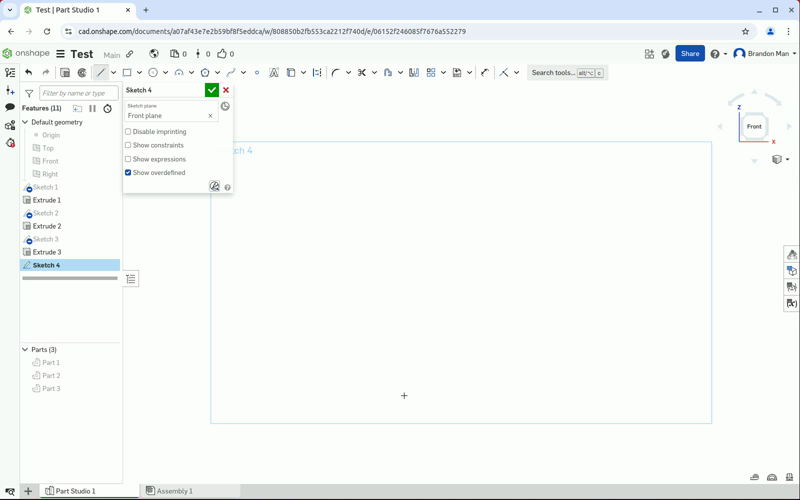
key_up(shift)
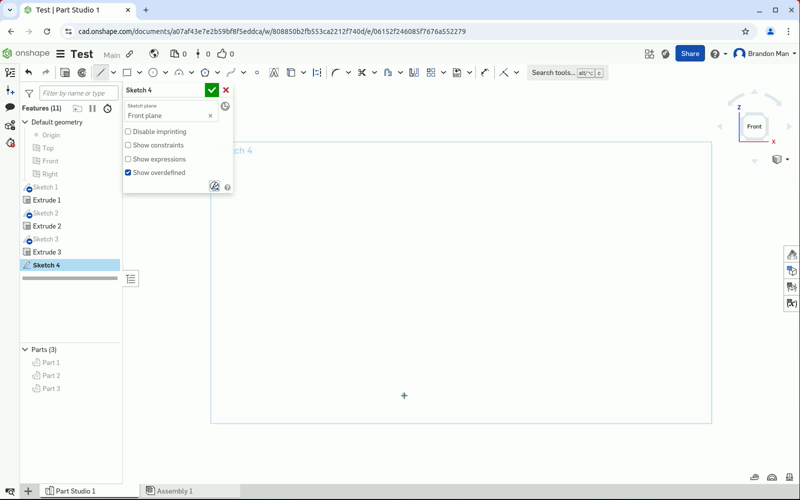
key_down(shift)
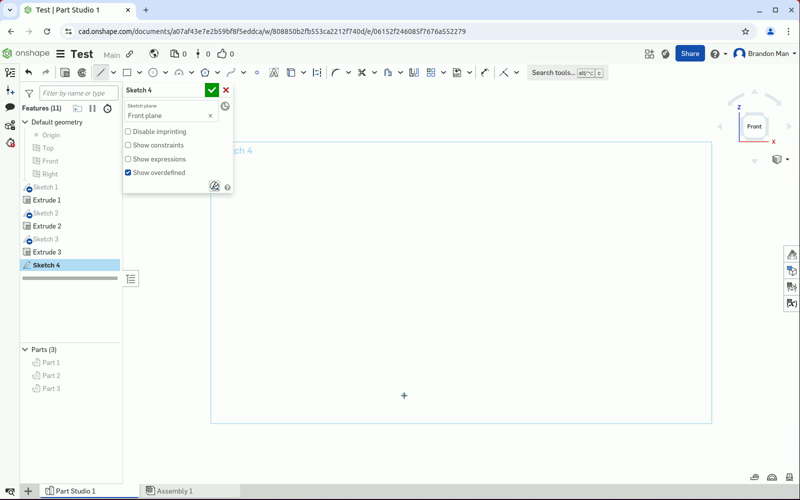
mouse_move(434, 395)
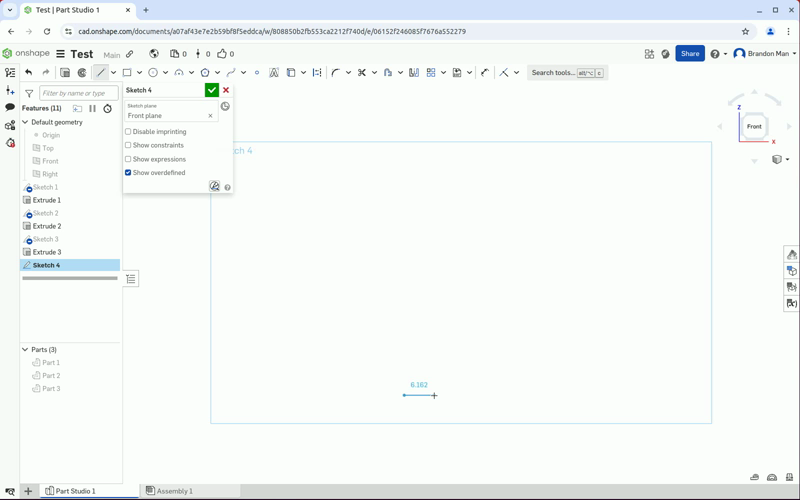
mouse_move(461, 395)
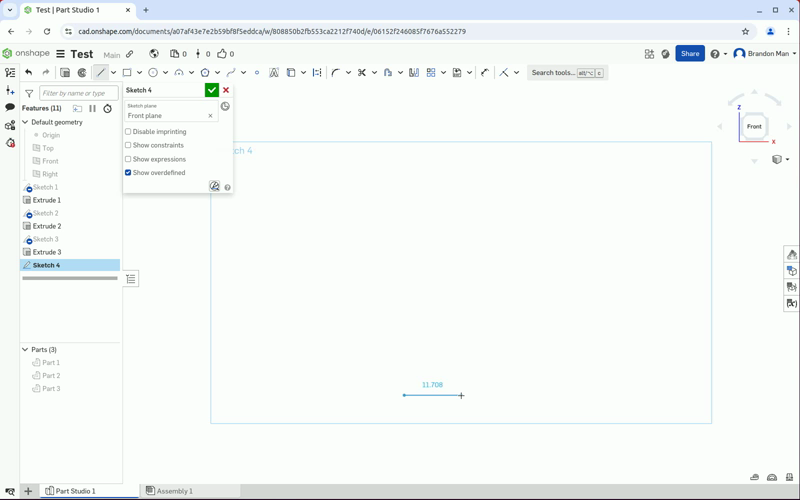
click(461, 395)
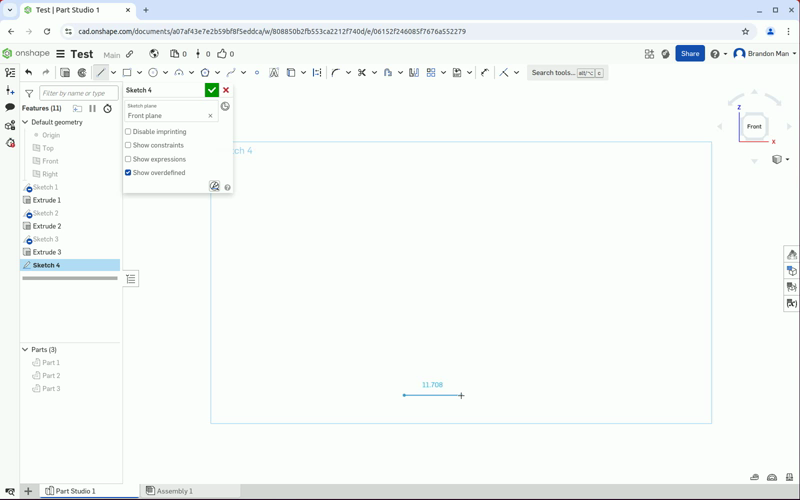
key_up(shift)
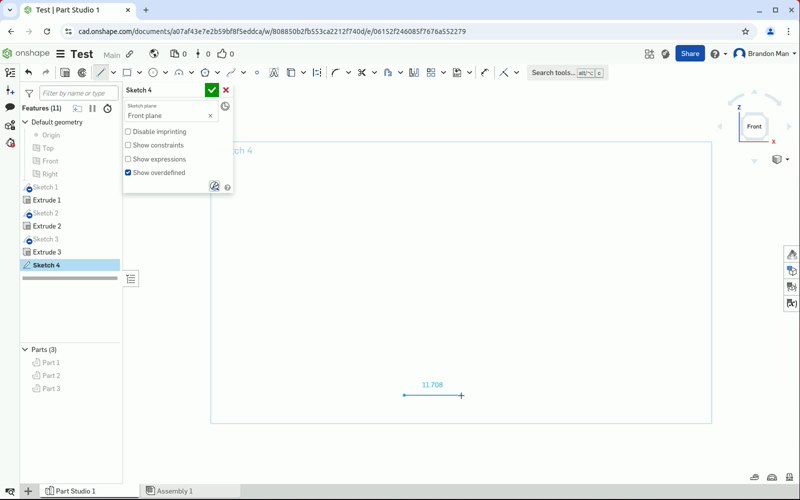
key_down(shift)
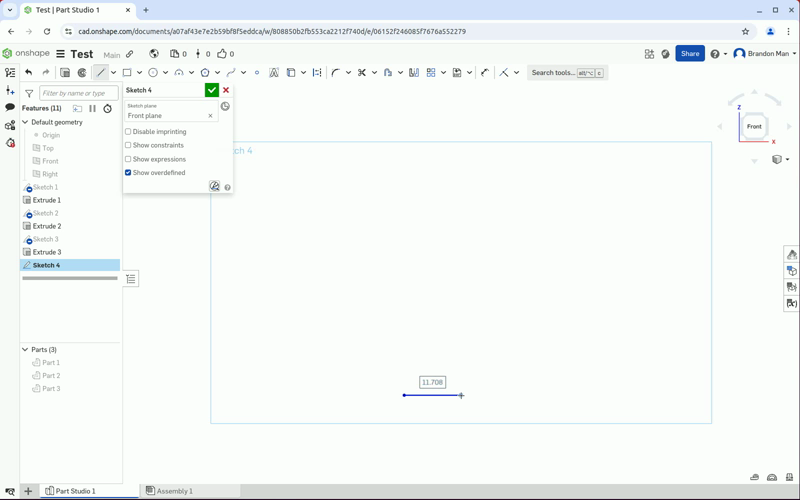
mouse_move(491, 395)
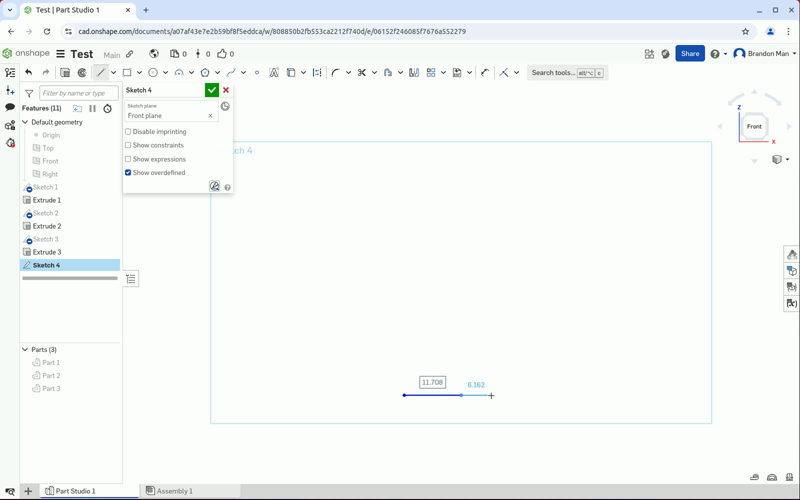
mouse_move(461, 338)
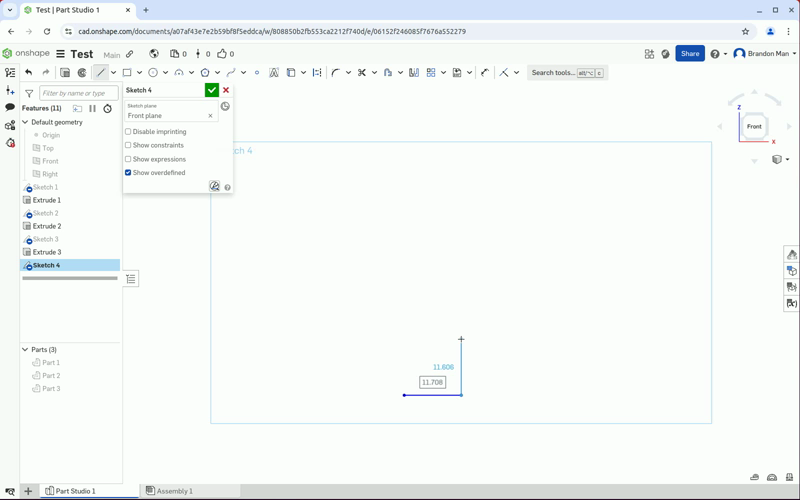
click(461, 338)
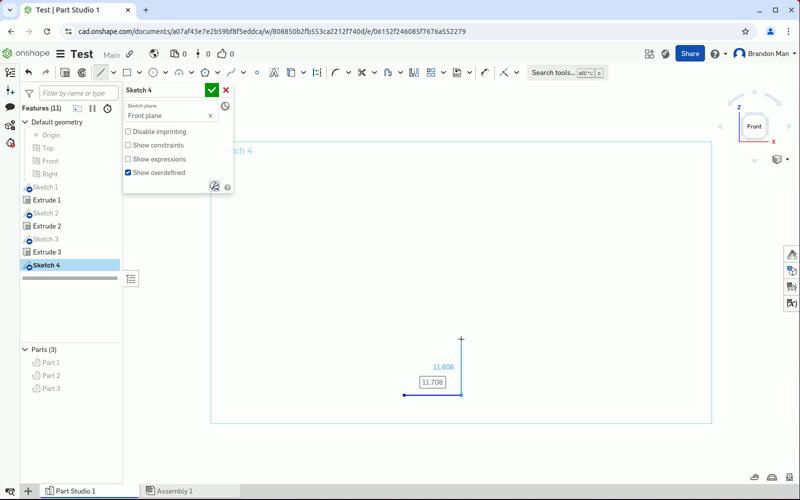
key_up(shift)
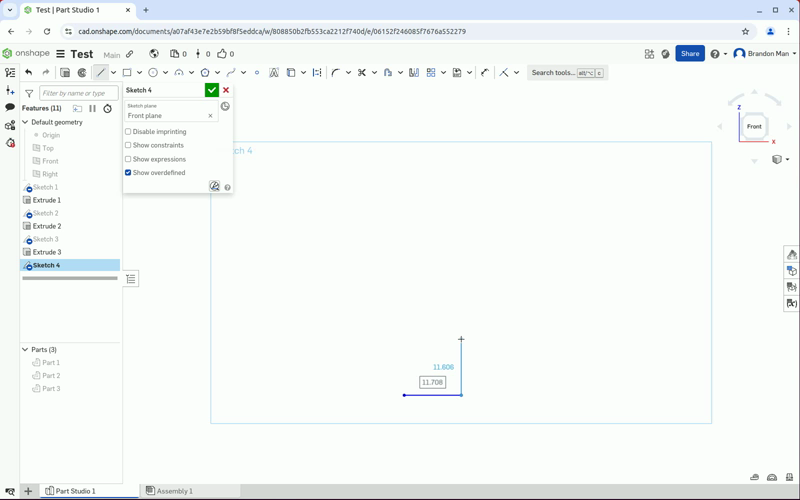
key_down(shift)
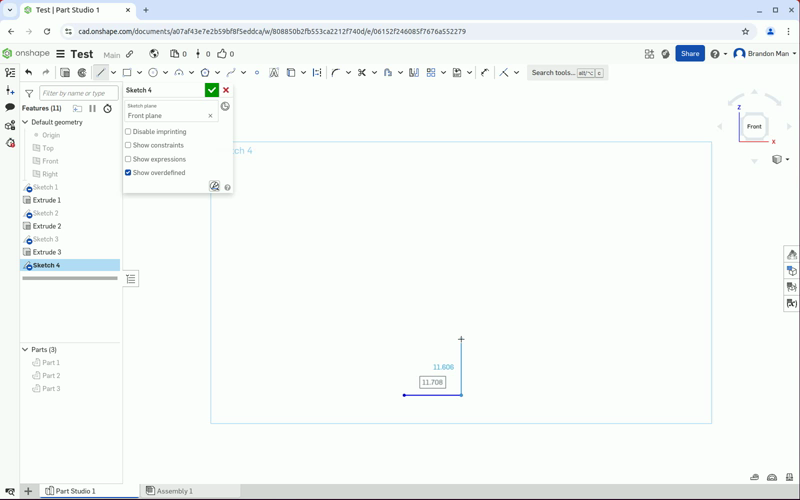
mouse_move(491, 338)
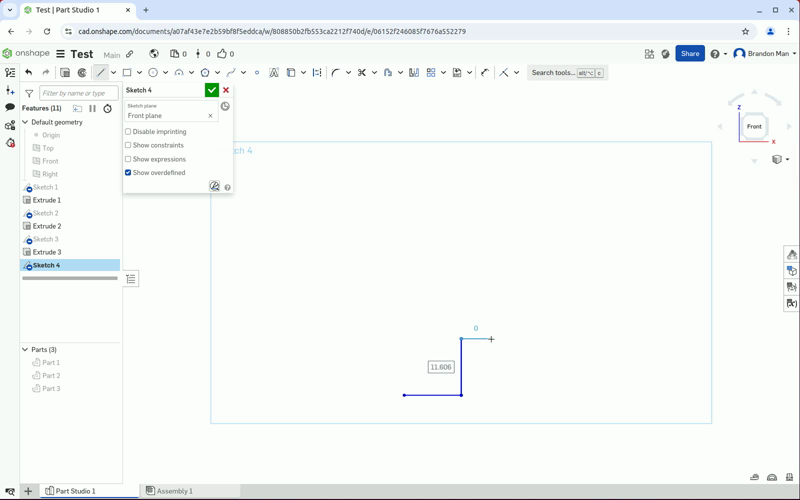
mouse_move(404, 338)
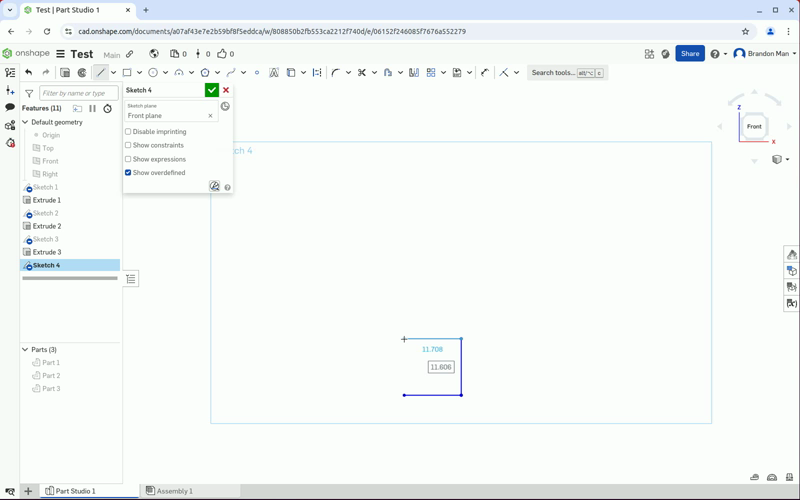
click(404, 338)
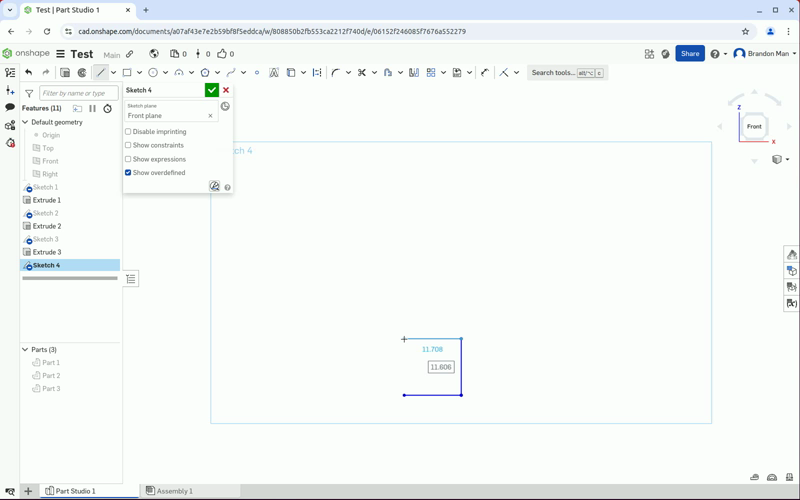
key_up(shift)
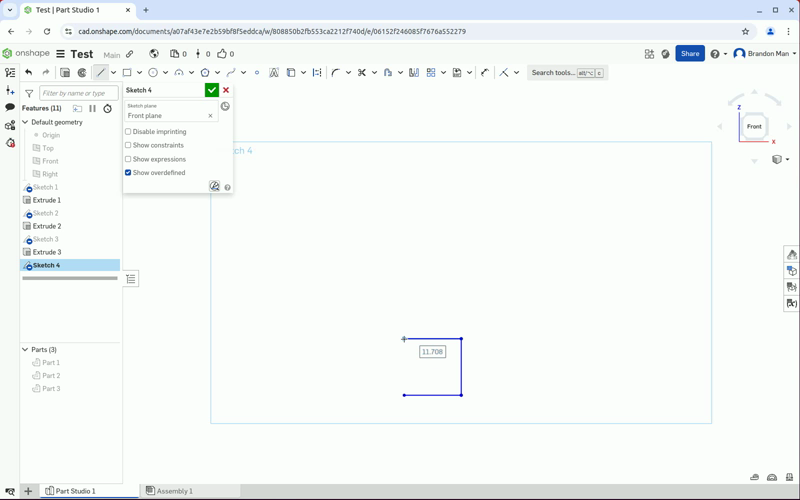
mouse_move(434, 338)
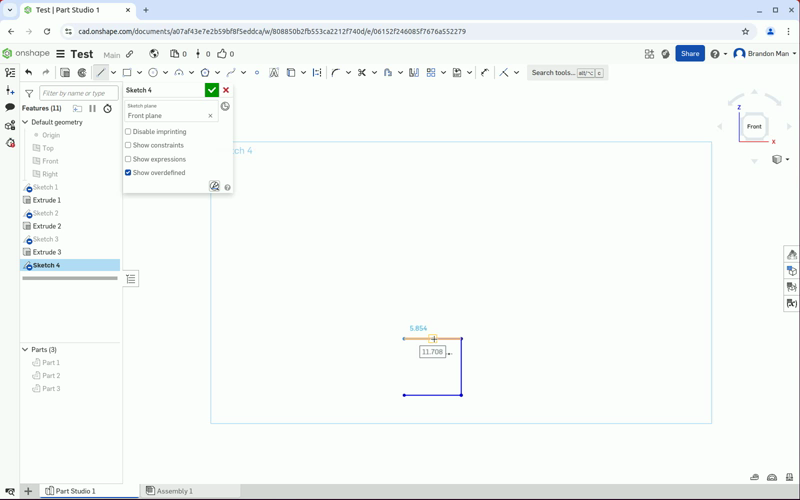
key_down(shift)
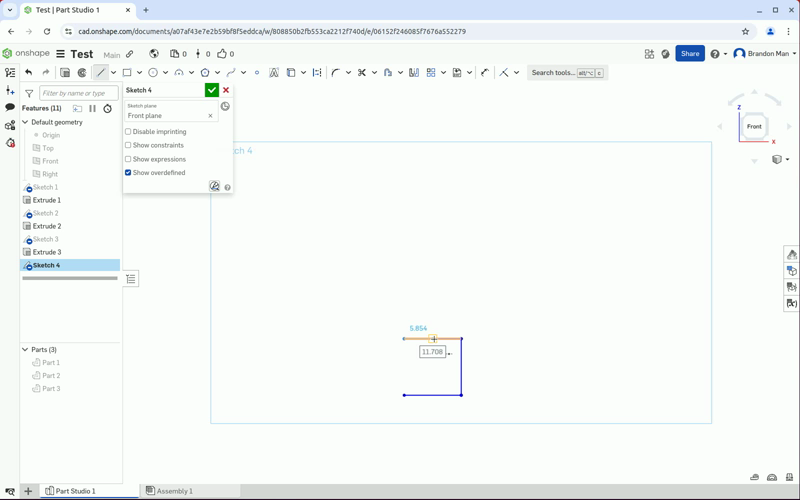
mouse_move(404, 395)
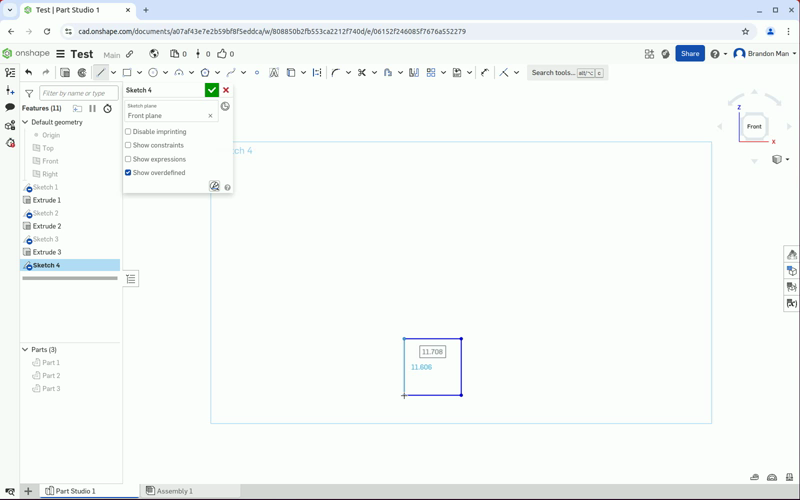
key_up(shift)
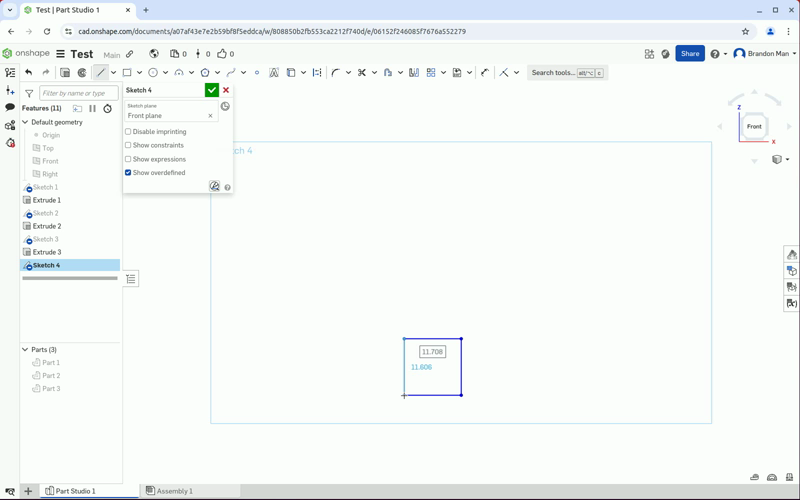
click(404, 395)
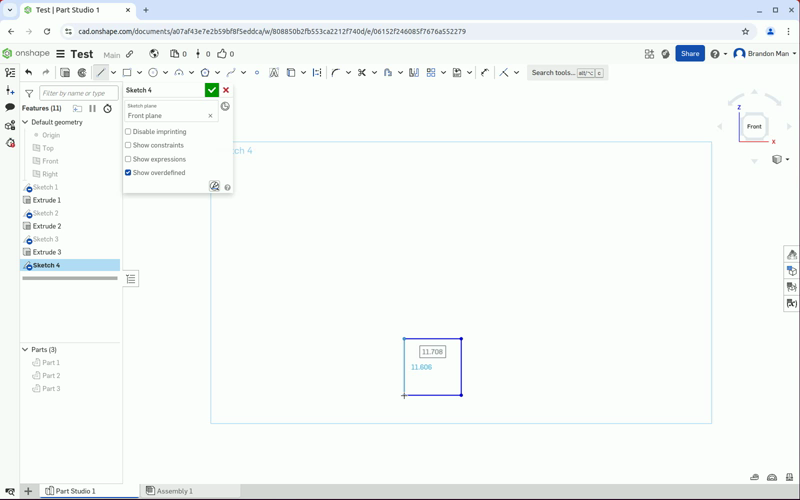
key(esc)
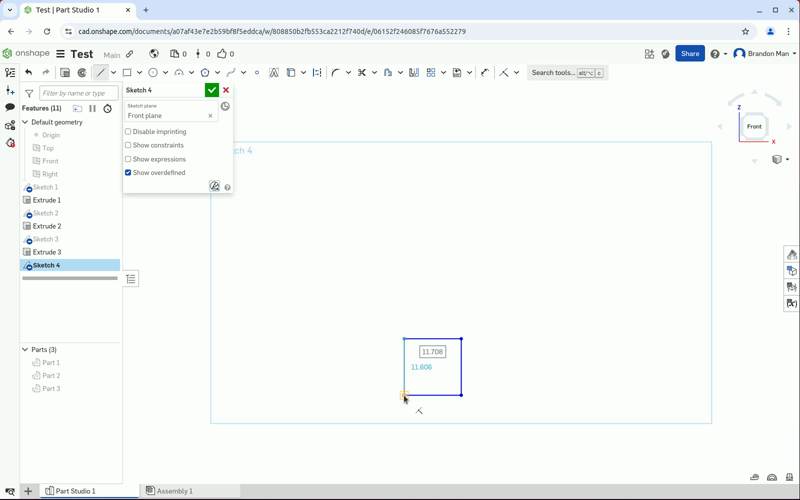
mouse_move(431, 366)
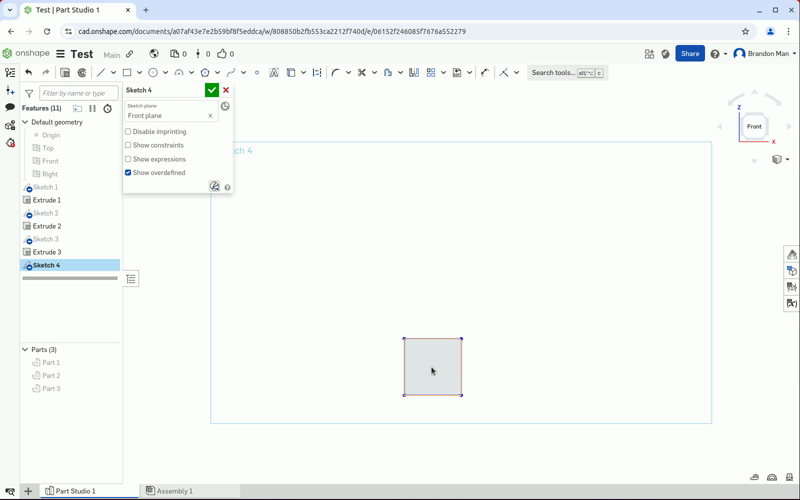
click(431, 366)
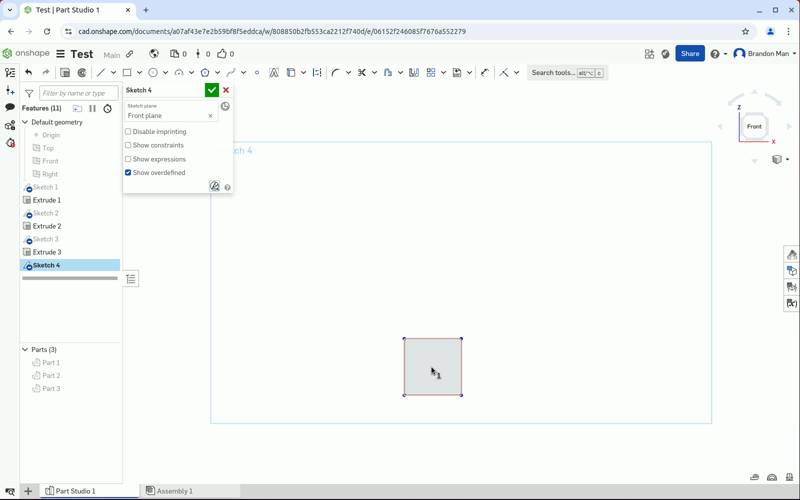
mouse_move(73, 352)
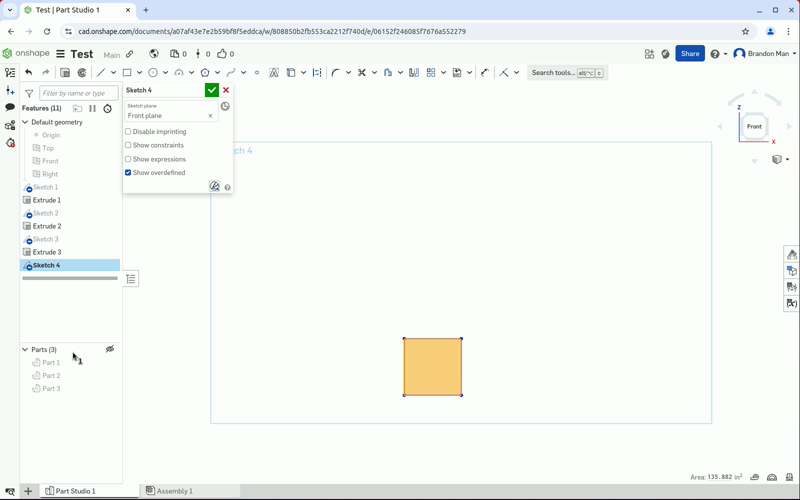
key(shift+y)
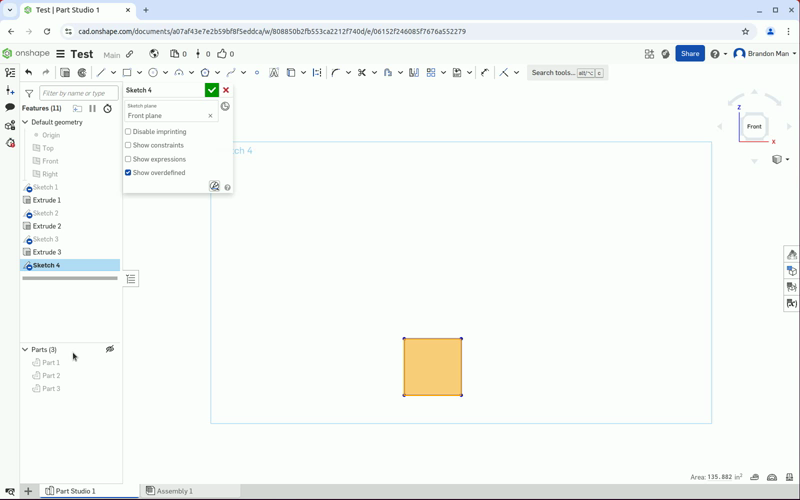
key(shift+e)
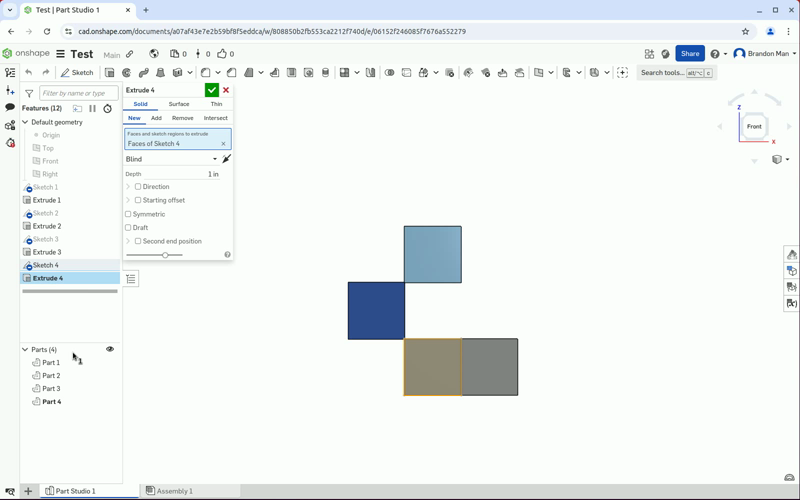
mouse_move(143, 106)
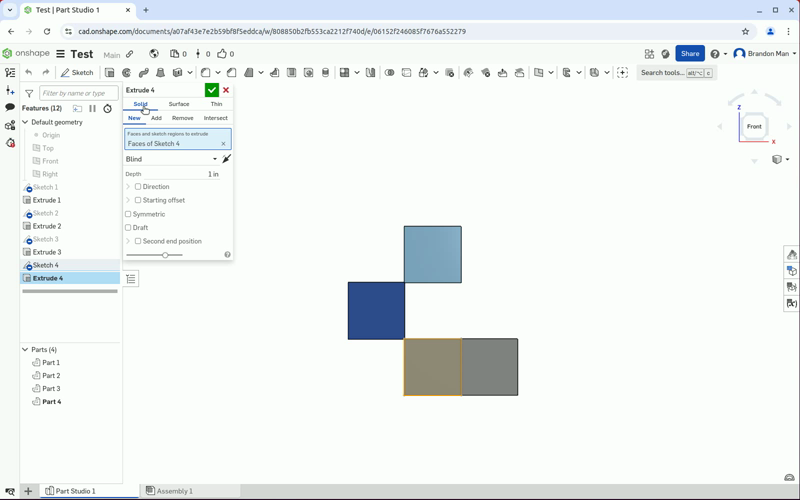
click(143, 106)
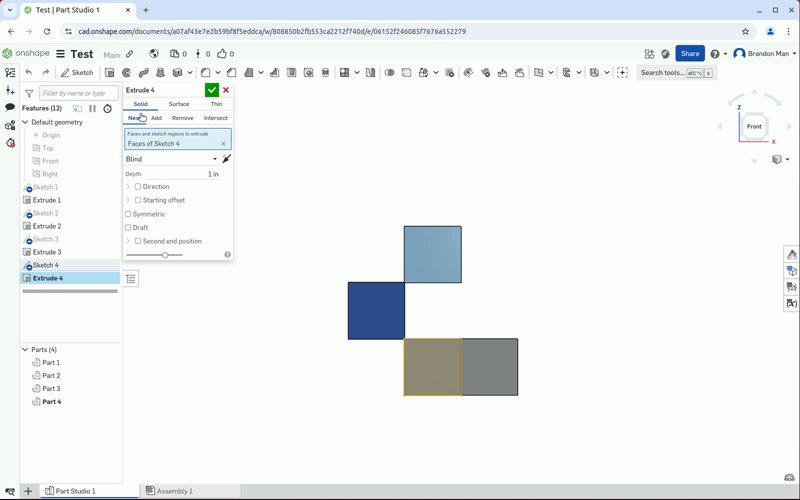
mouse_move(137, 120)
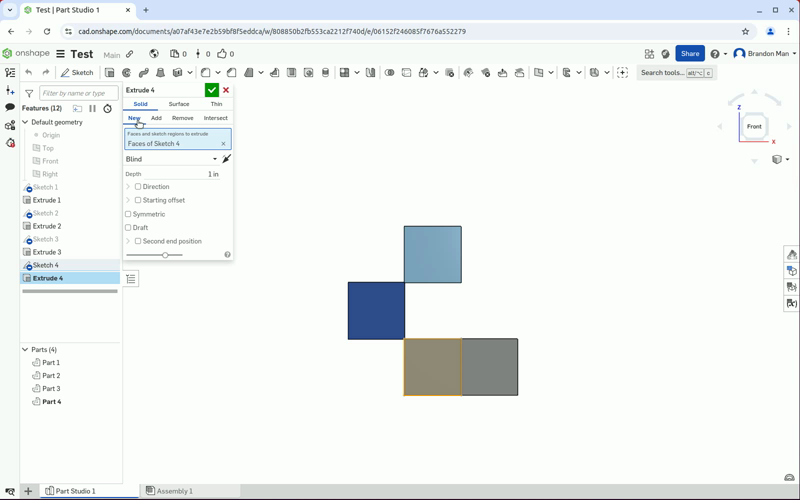
click(137, 120)
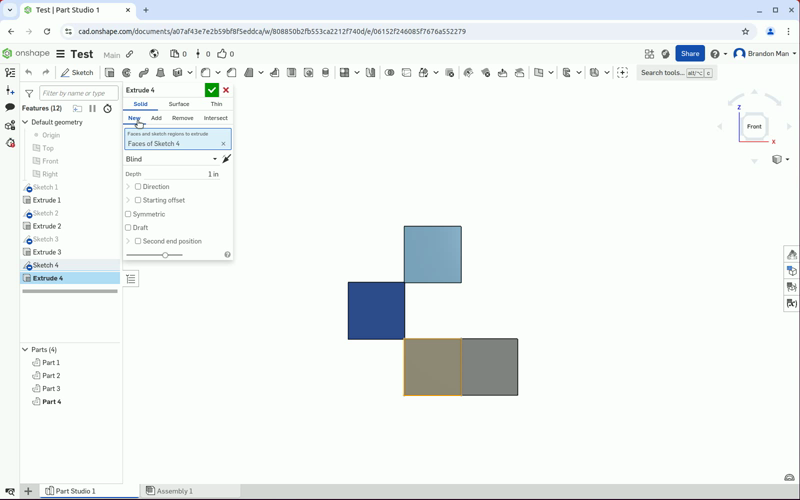
key(tab, 4)
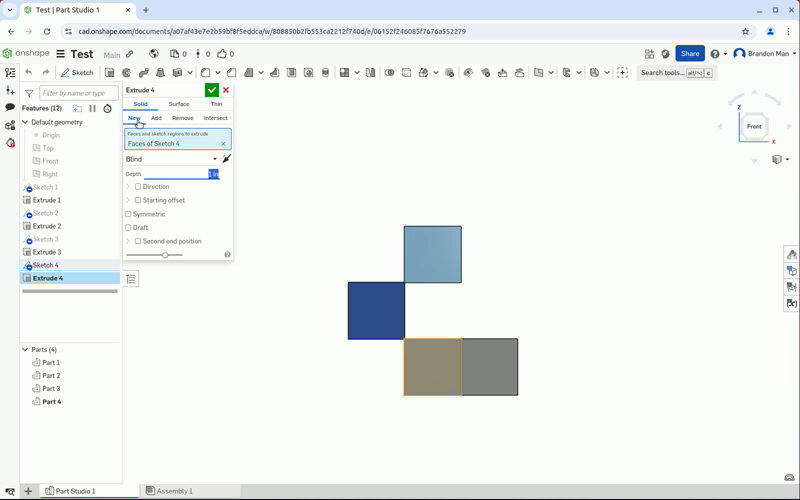
text(11.554)
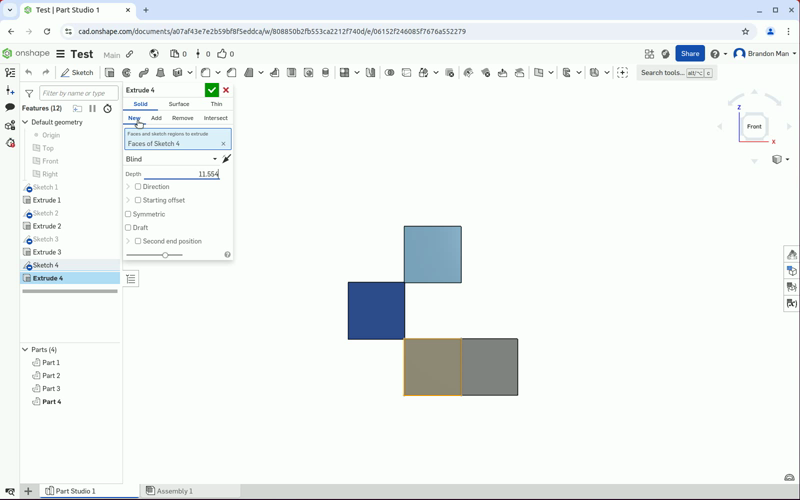
key(enter)
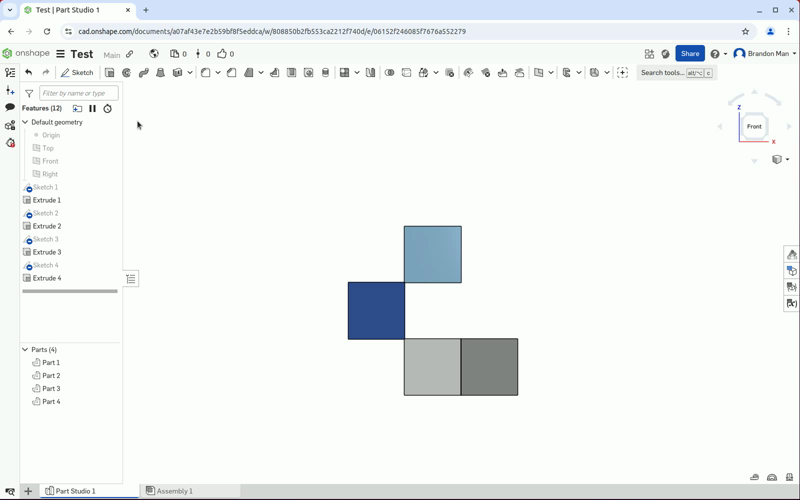
key(shift+h)
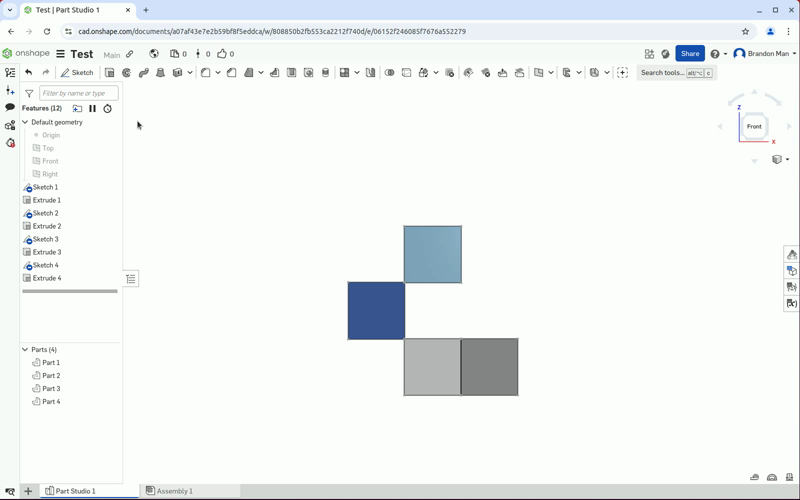
key(shift+h)
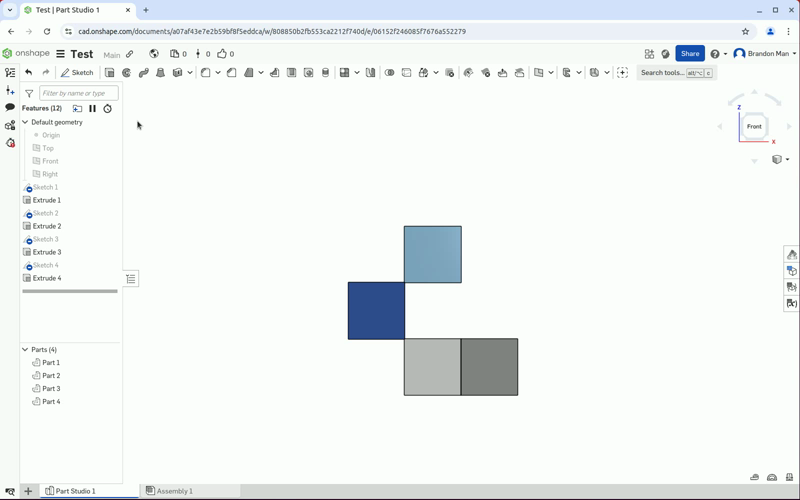
mouse_move(73, 189)
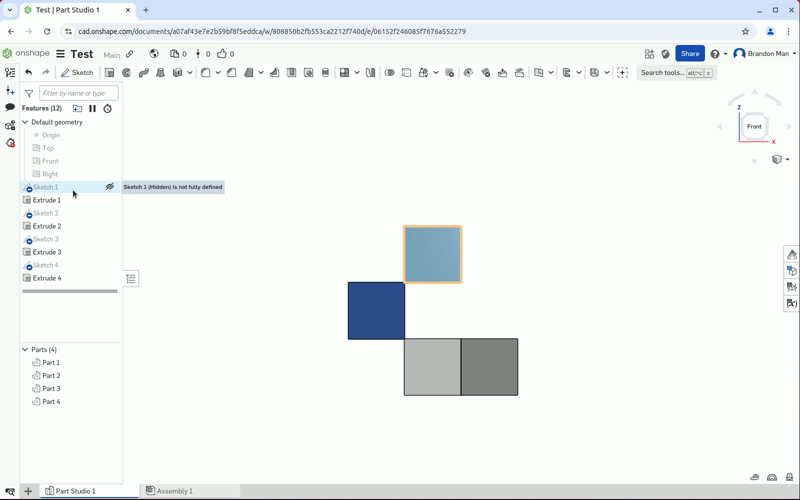
click(73, 189)
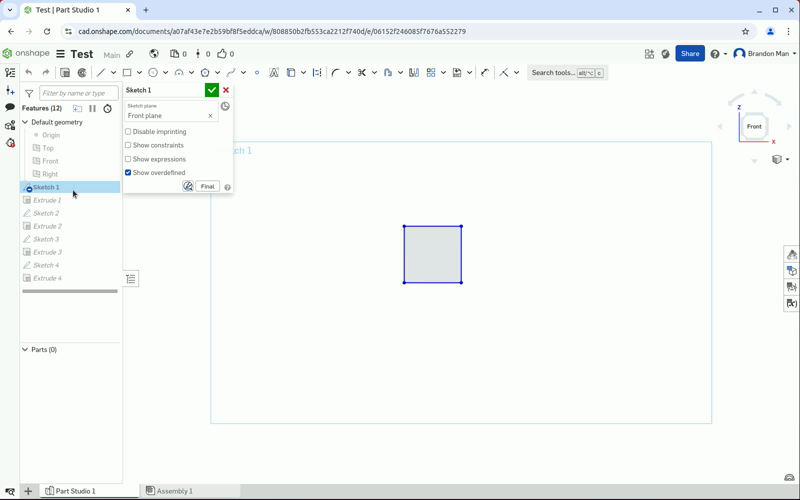
mouse_move(229, 92)
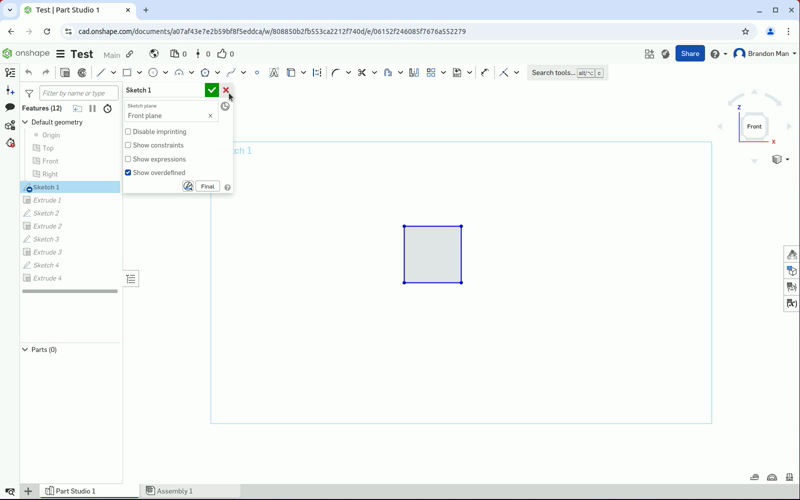
click(229, 92)
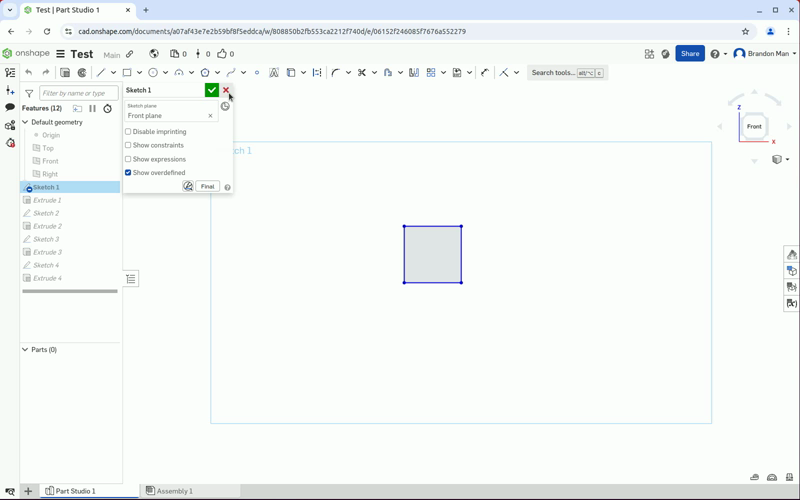
key(shift+s)
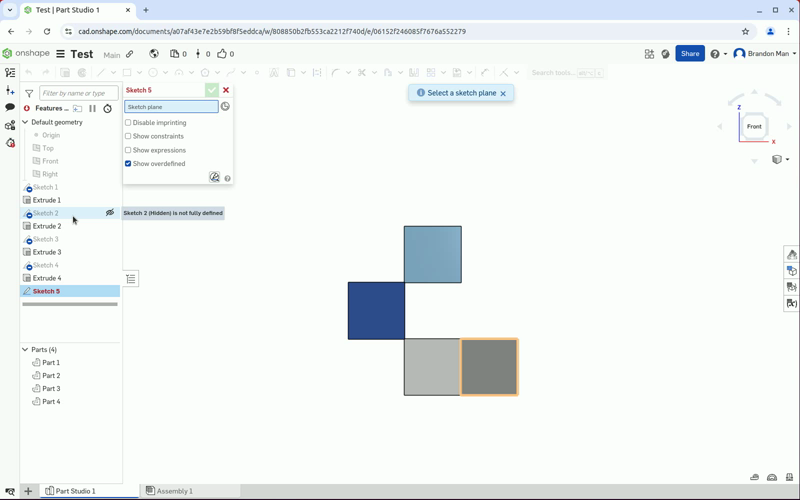
scroll(3)
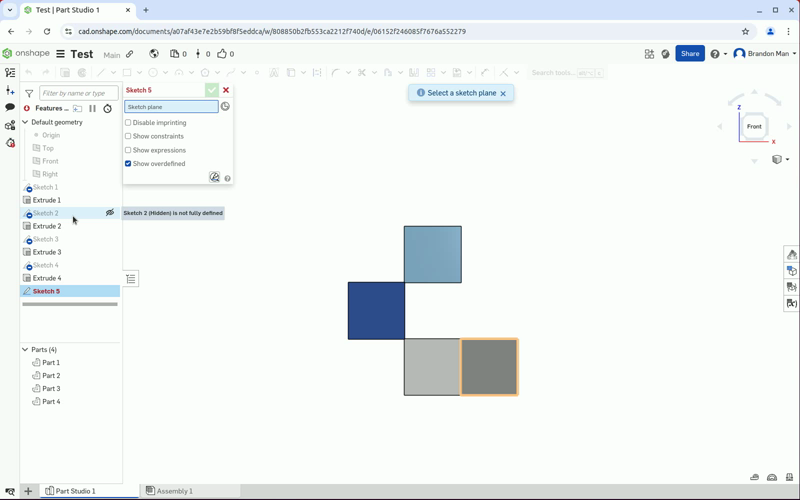
mouse_move(73, 163)
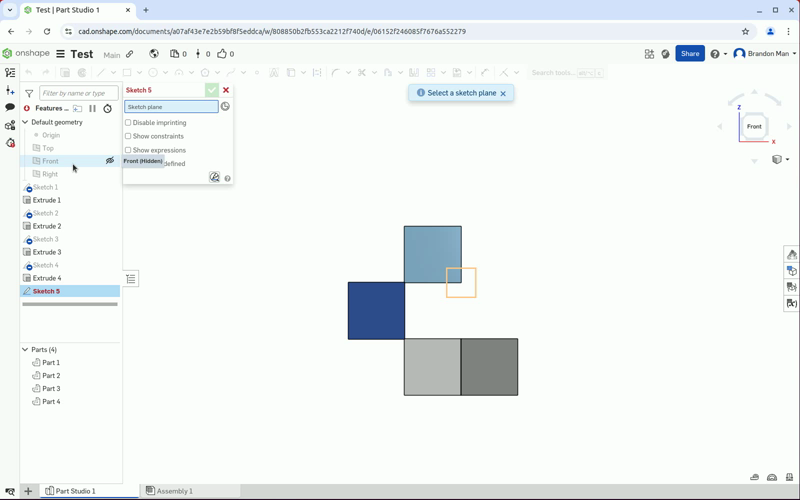
click(73, 163)
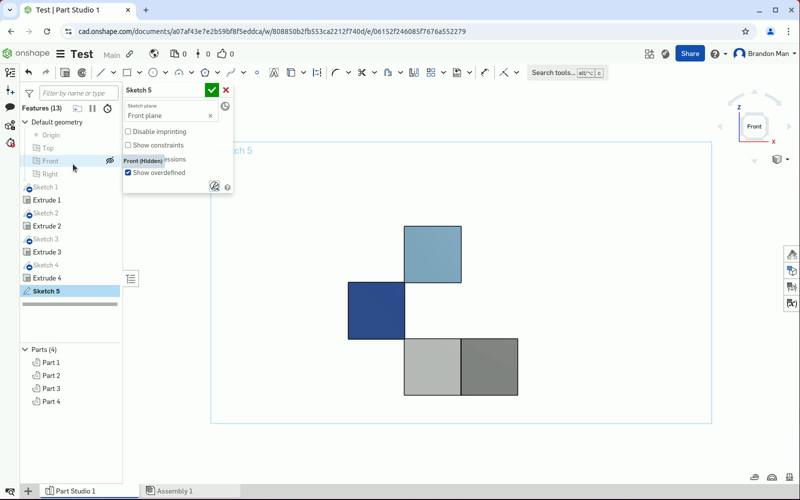
mouse_move(73, 352)
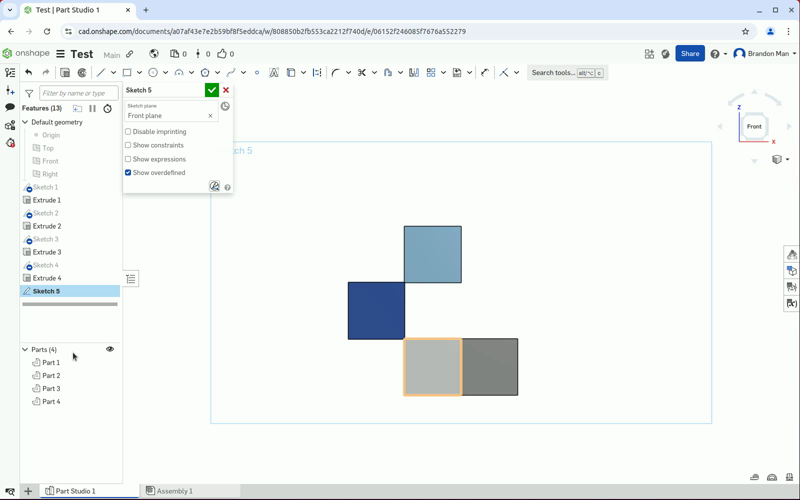
key(y)
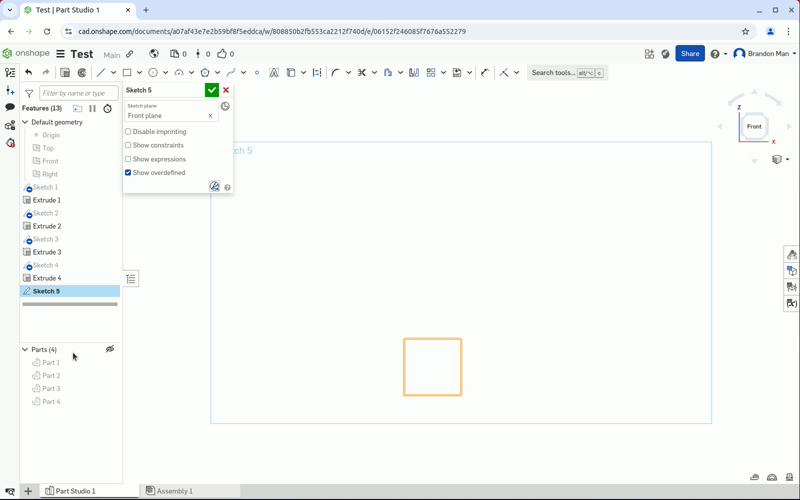
key(l)
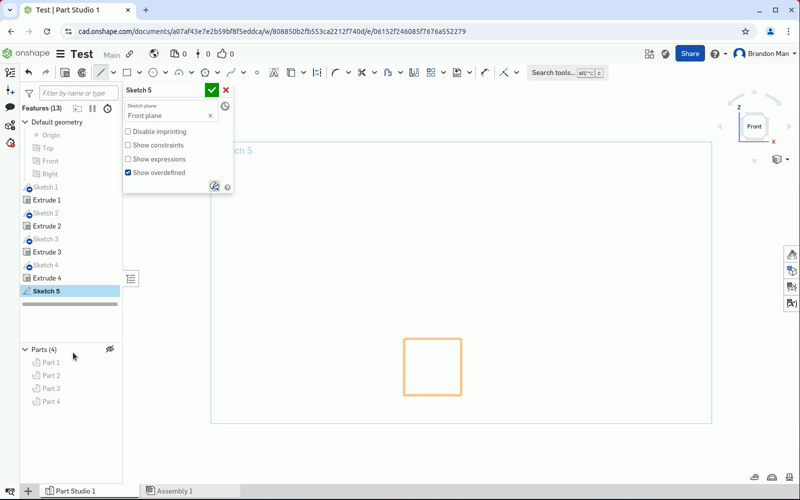
key_down(shift)
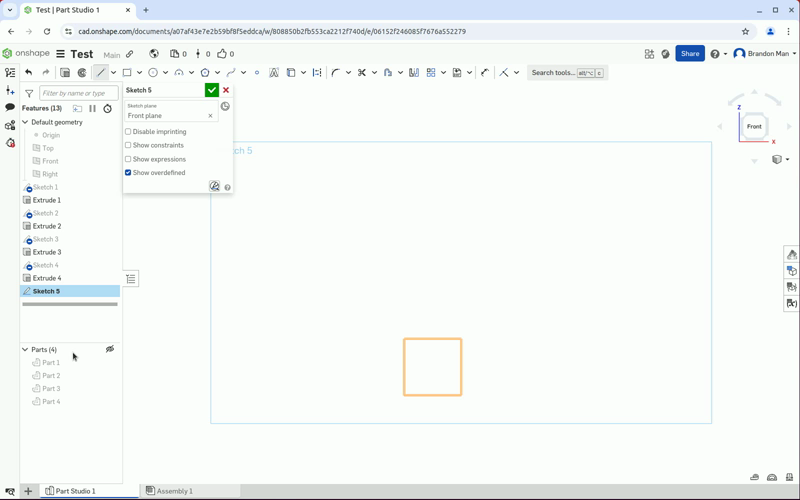
mouse_move(404, 339)
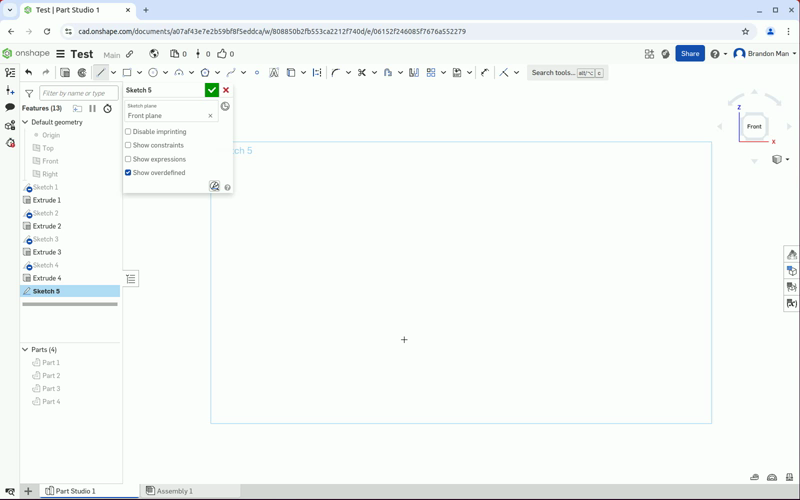
click(404, 339)
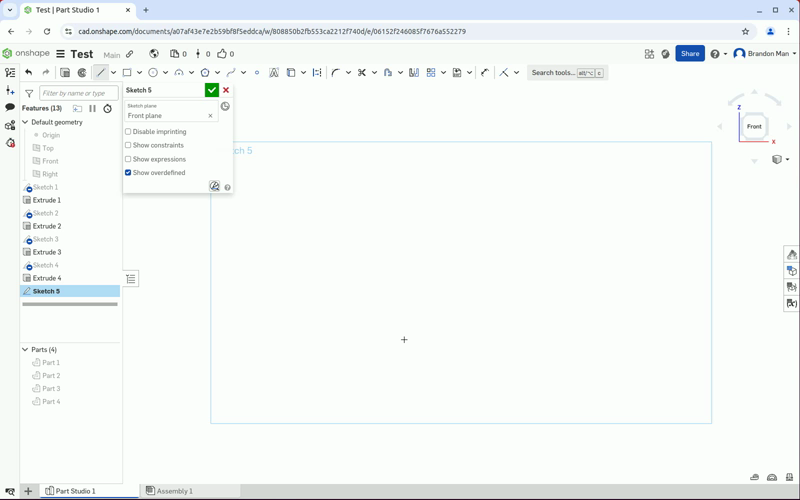
key_up(shift)
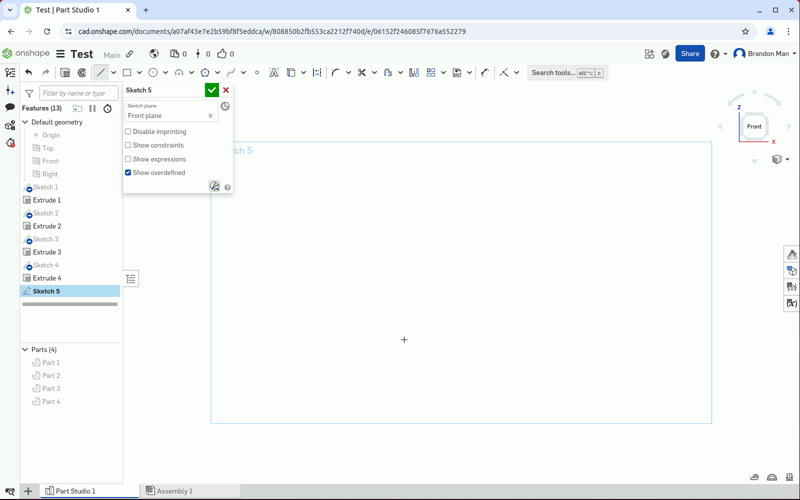
key_down(shift)
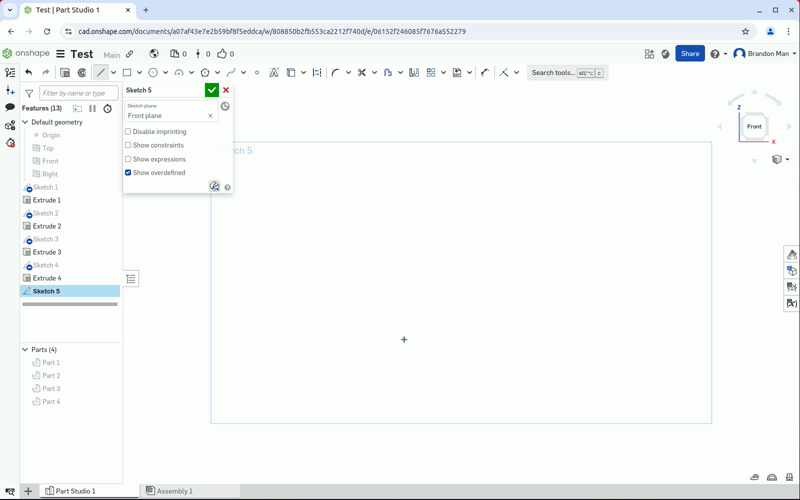
mouse_move(434, 339)
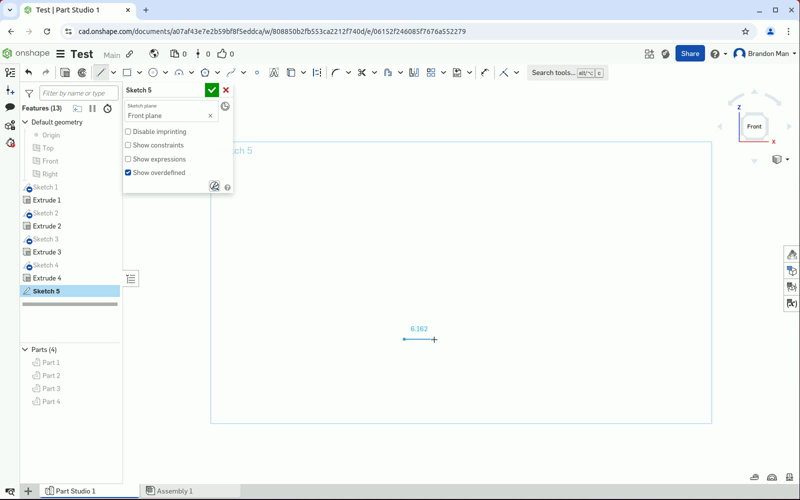
mouse_move(461, 339)
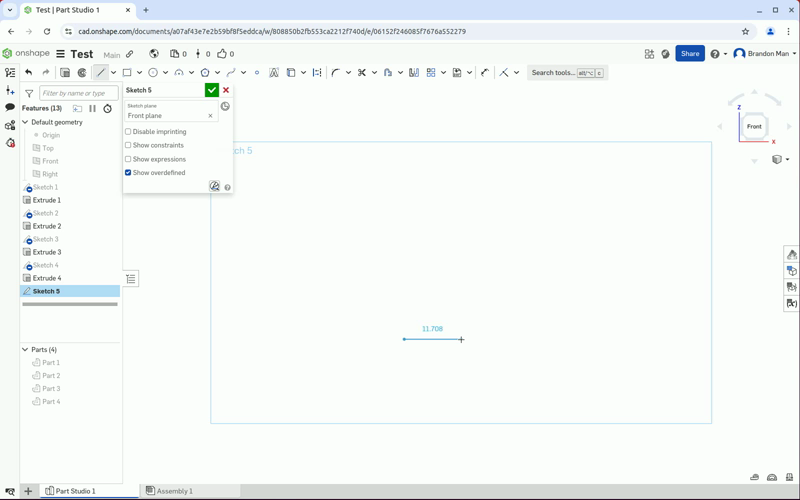
click(461, 339)
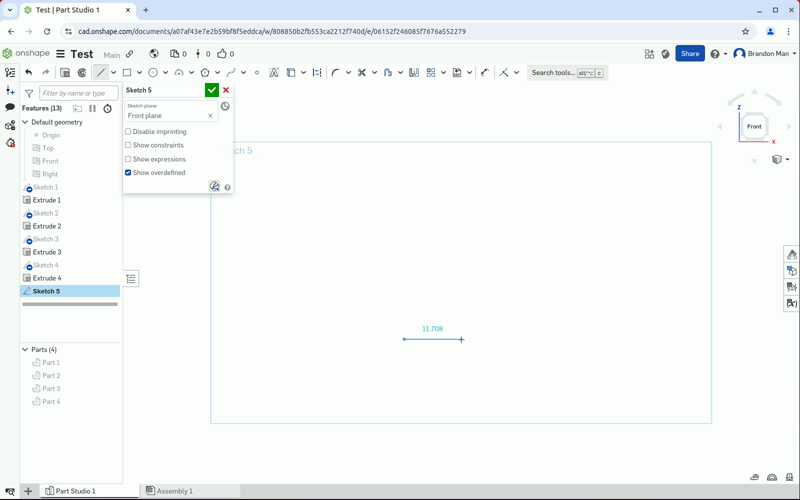
key_up(shift)
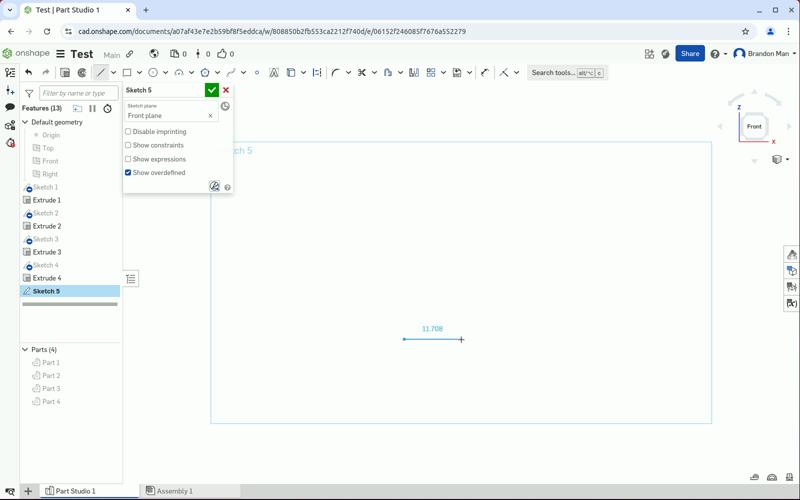
key_down(shift)
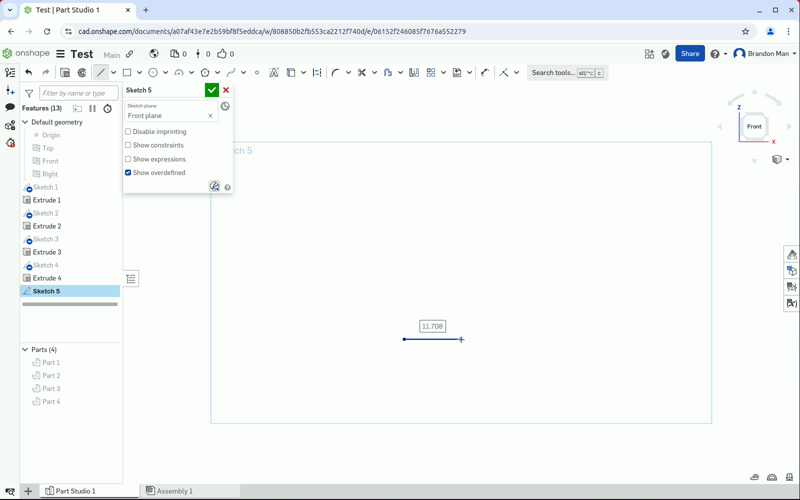
mouse_move(491, 339)
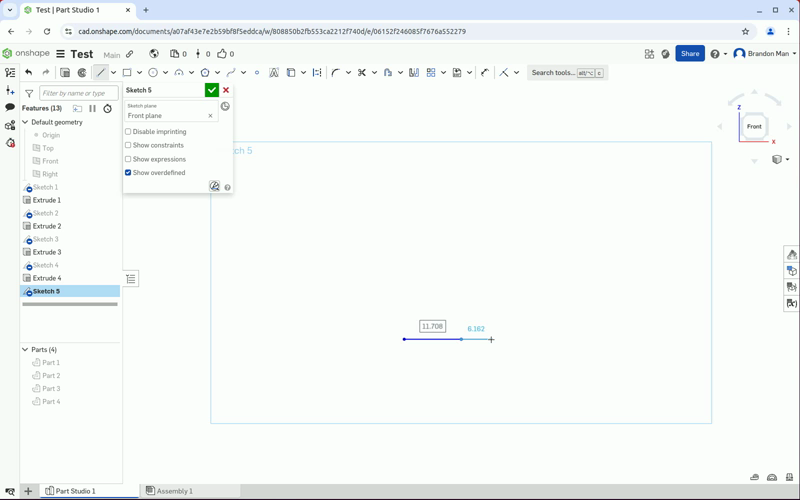
mouse_move(461, 282)
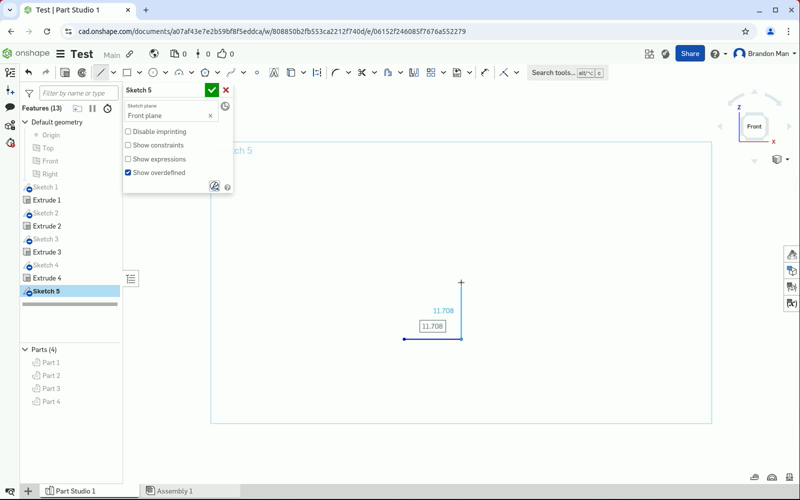
click(461, 282)
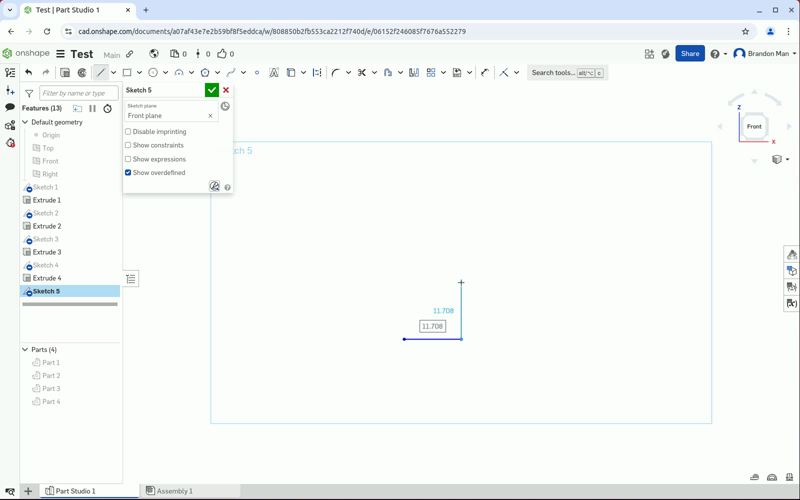
key_up(shift)
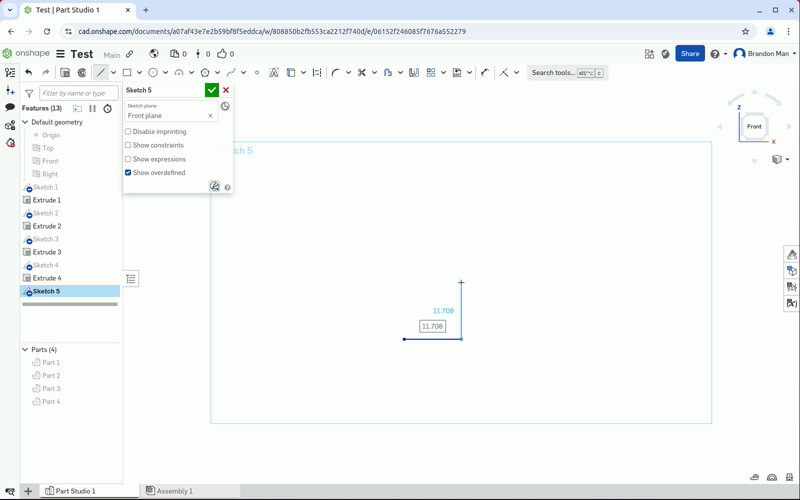
key_down(shift)
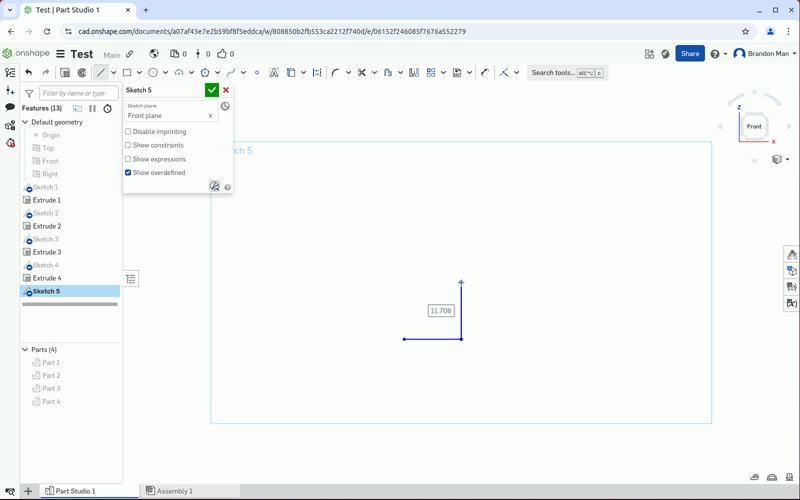
mouse_move(491, 282)
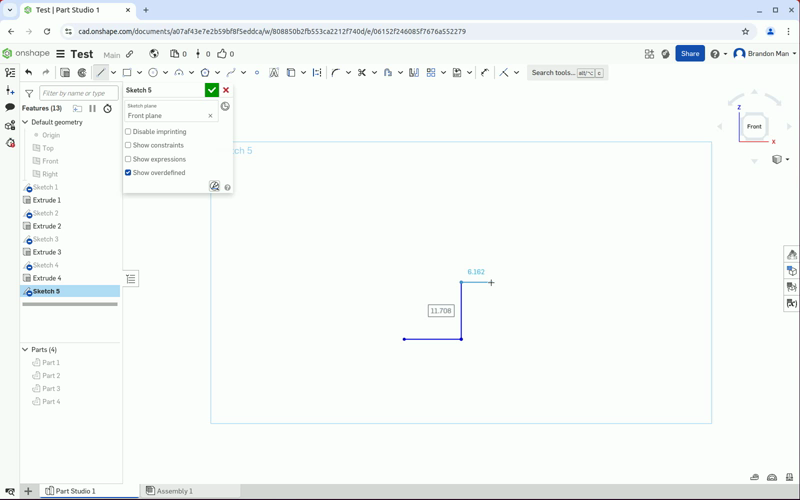
mouse_move(404, 282)
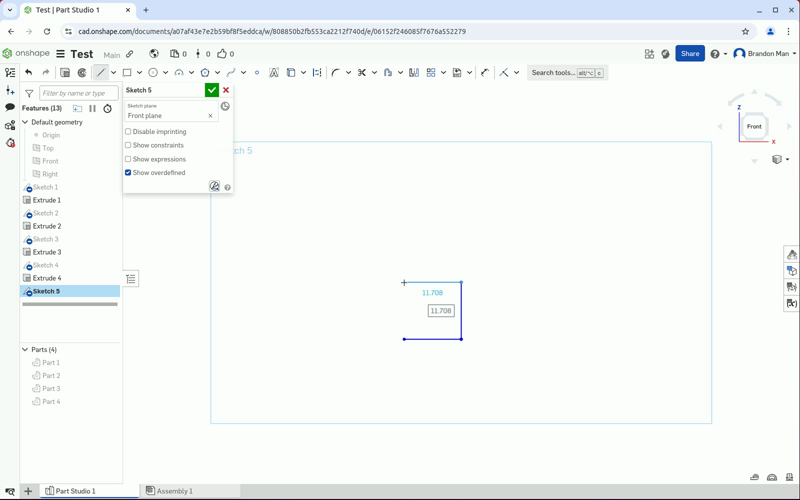
click(404, 282)
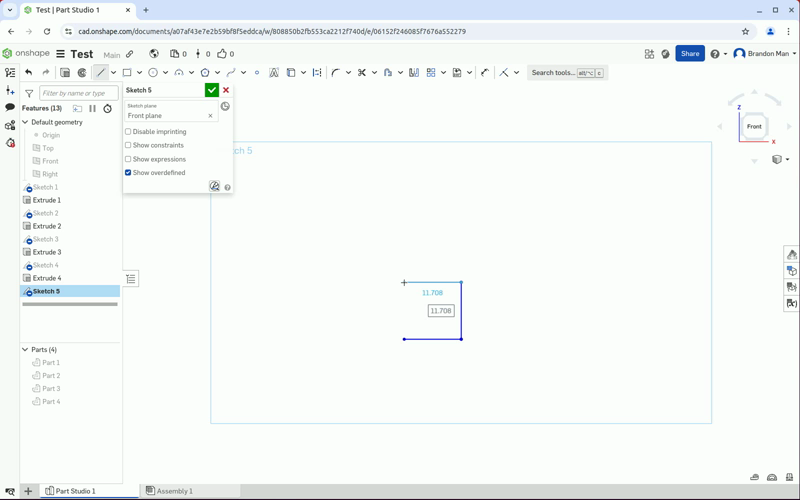
key_up(shift)
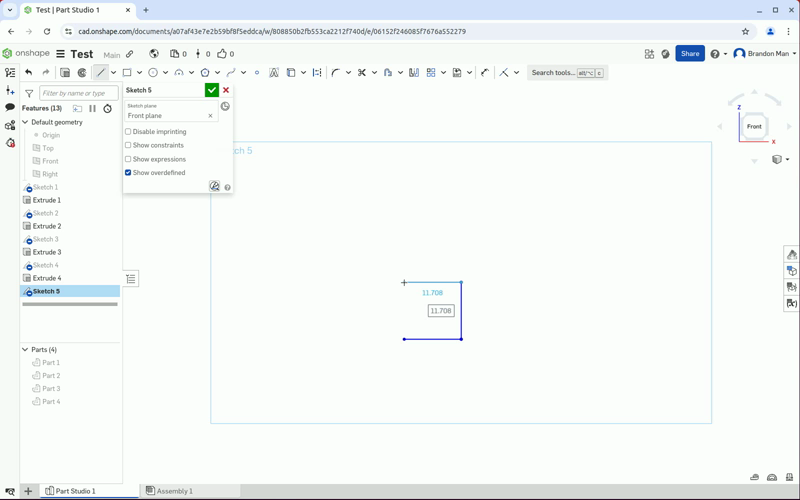
mouse_move(434, 282)
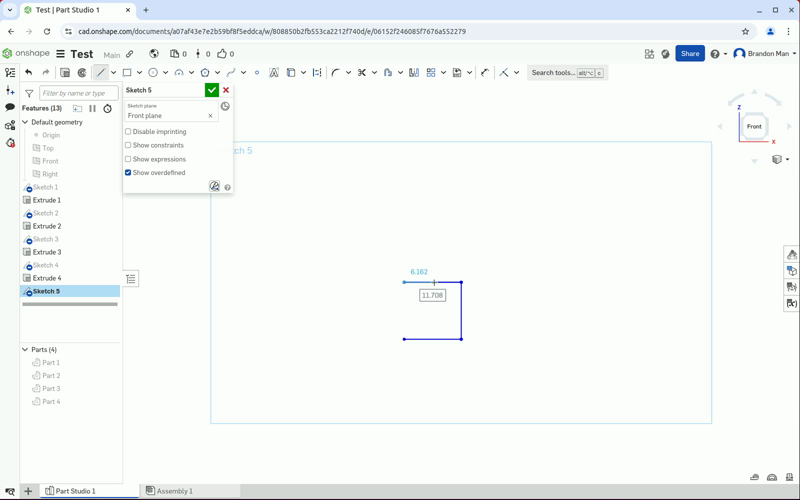
key_down(shift)
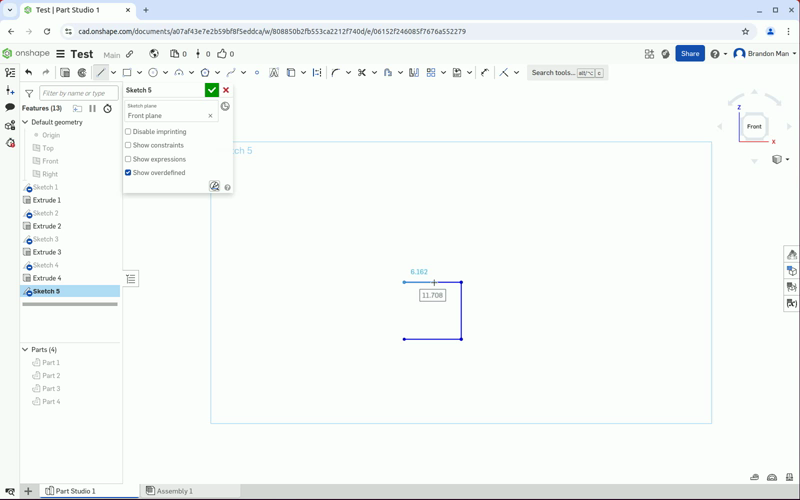
mouse_move(404, 339)
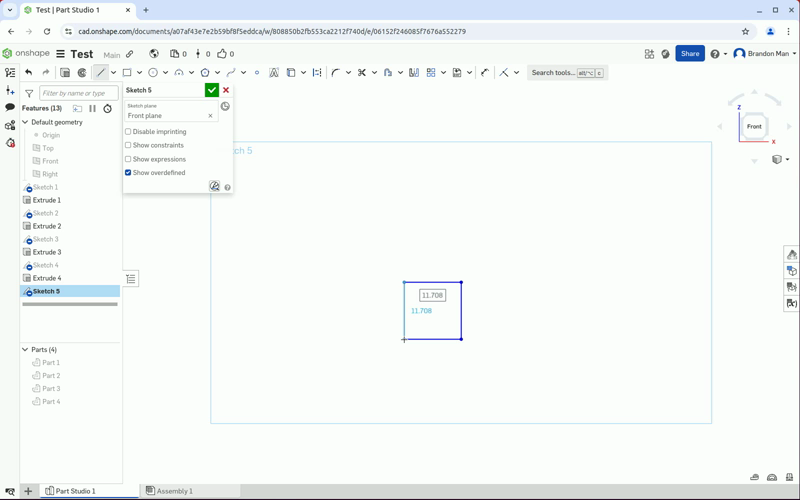
key_up(shift)
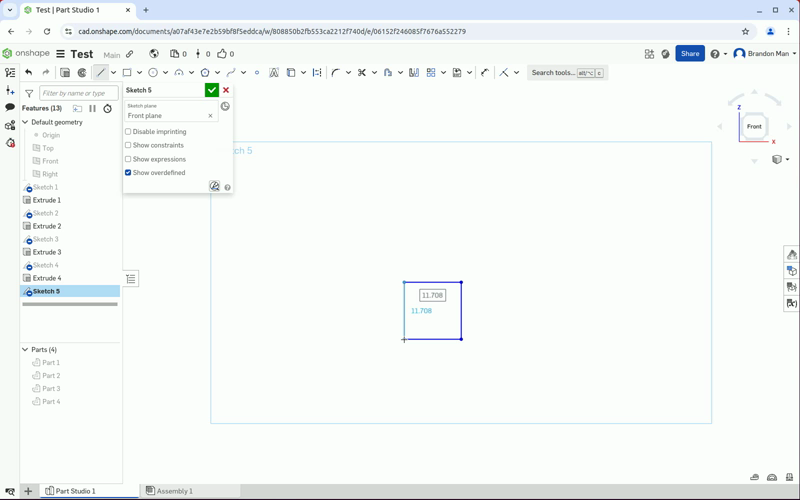
click(404, 339)
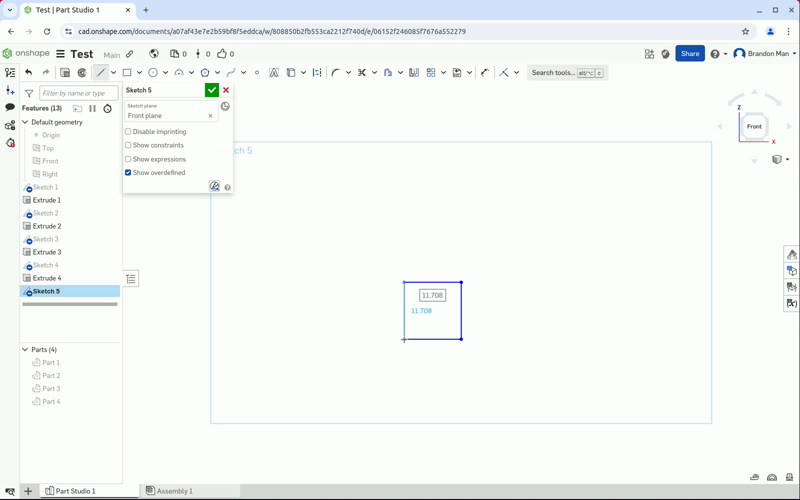
key(esc)
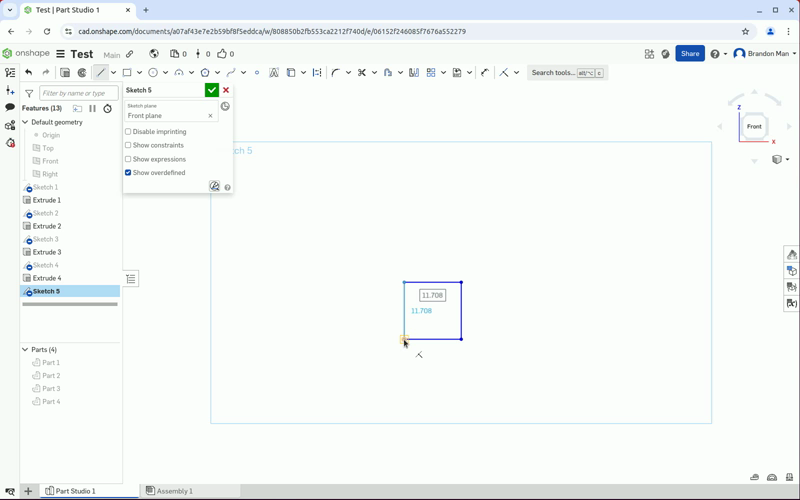
mouse_move(451, 305)
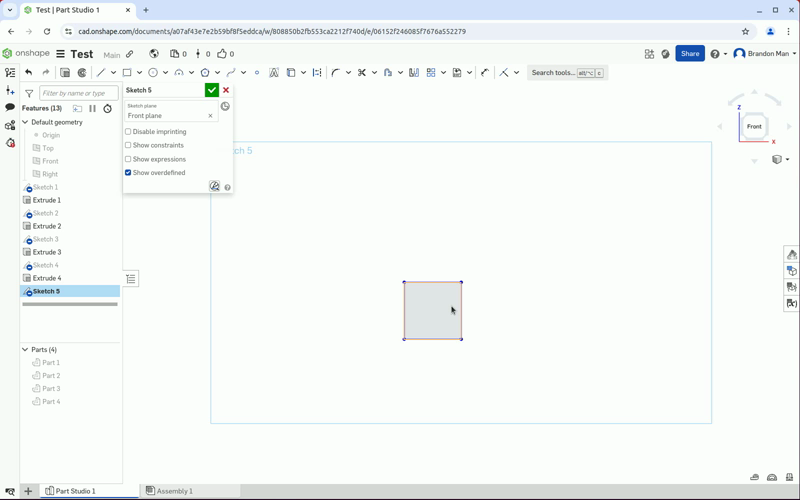
click(451, 305)
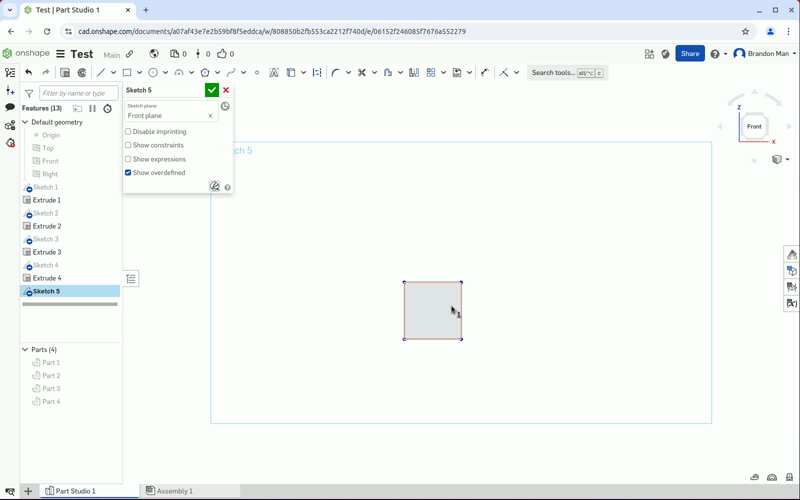
mouse_move(73, 352)
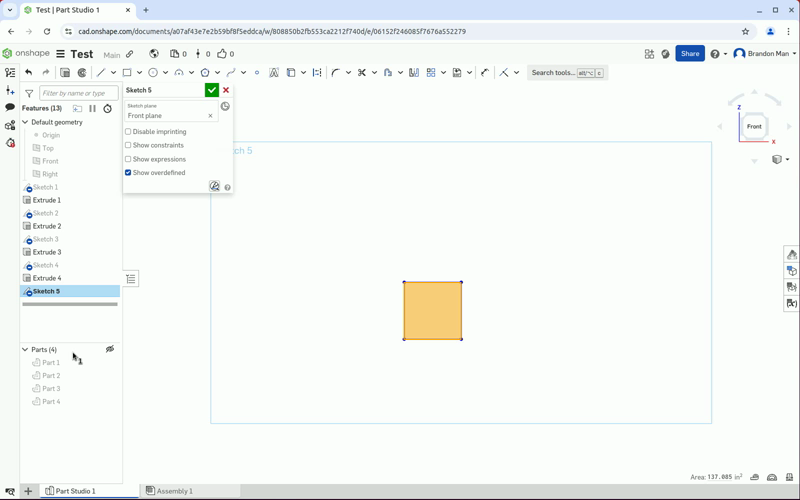
key(shift+y)
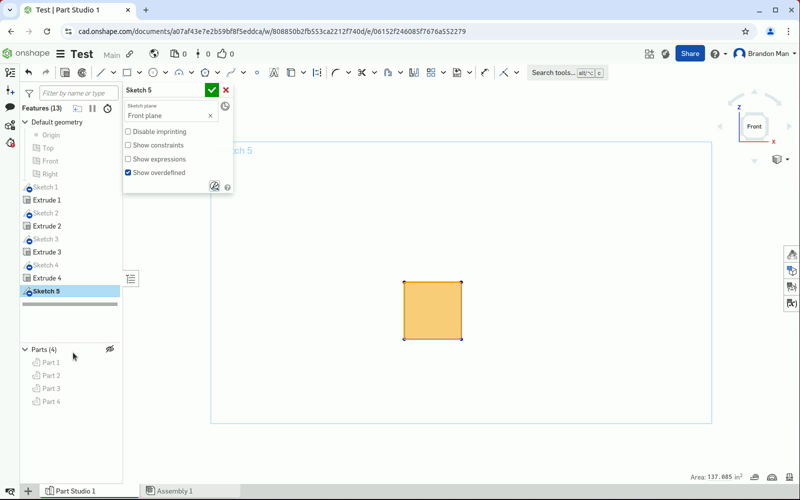
key(shift+e)
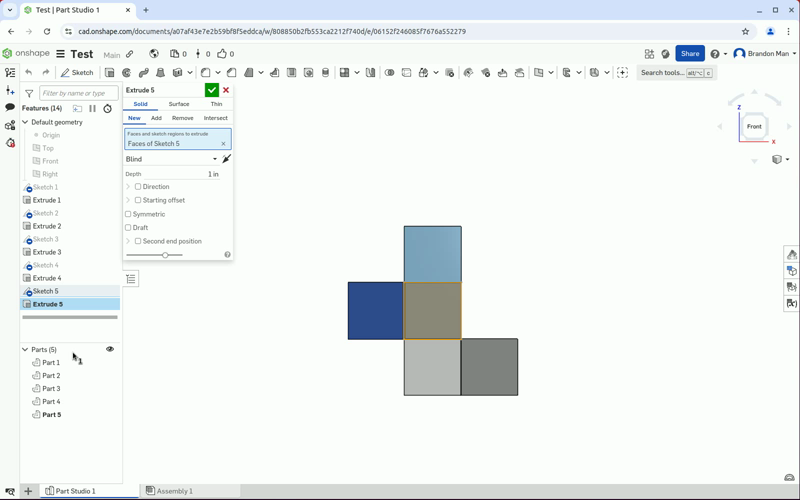
mouse_move(143, 106)
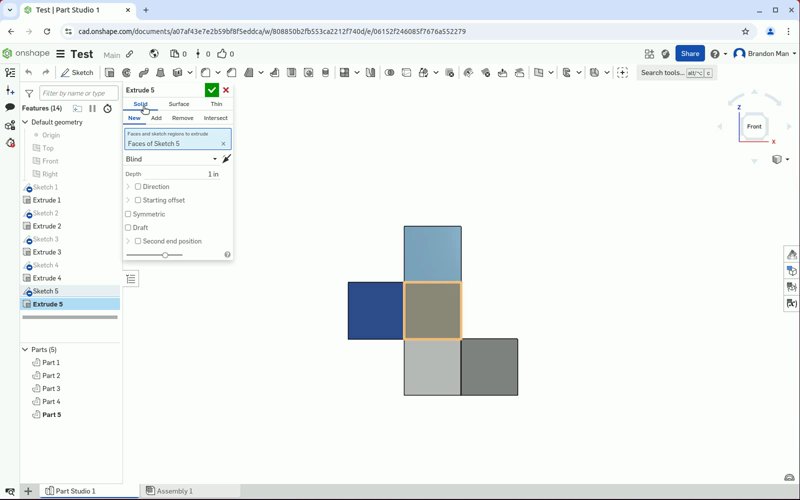
click(143, 106)
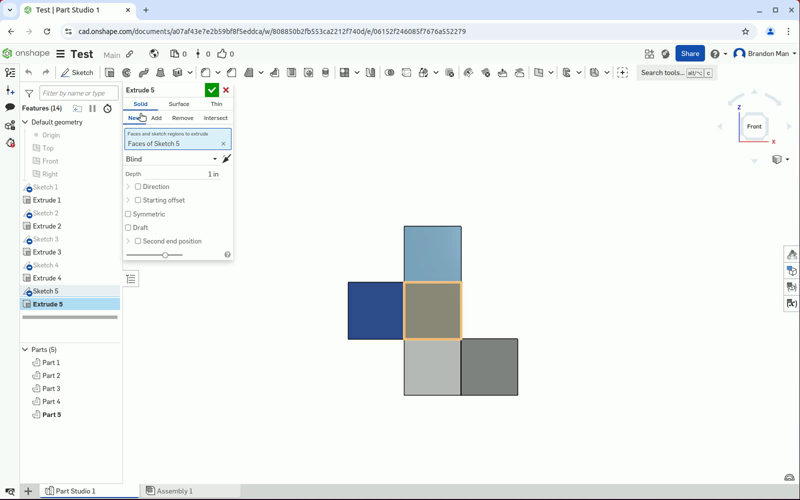
mouse_move(137, 120)
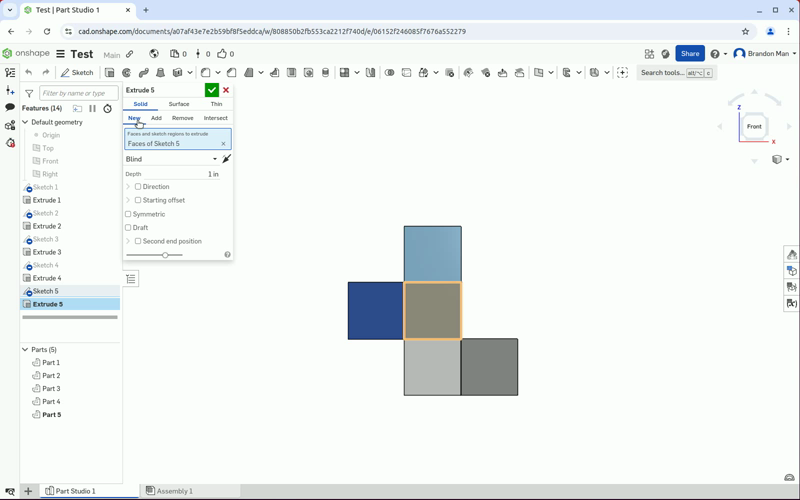
click(137, 120)
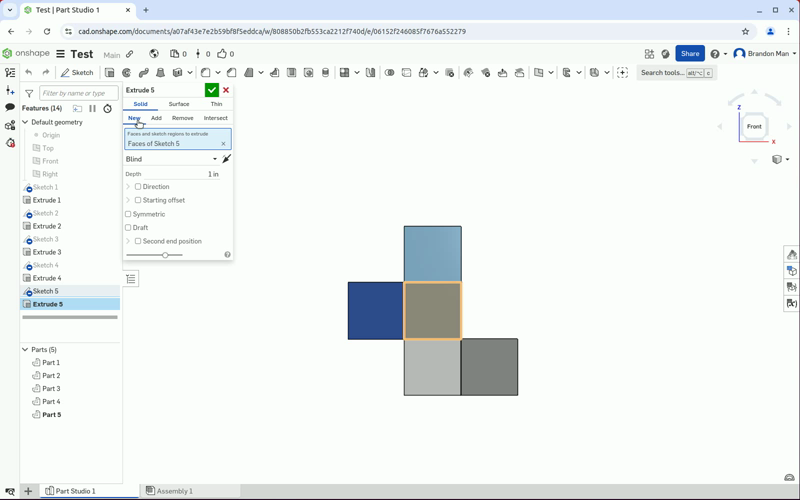
key(tab, 4)
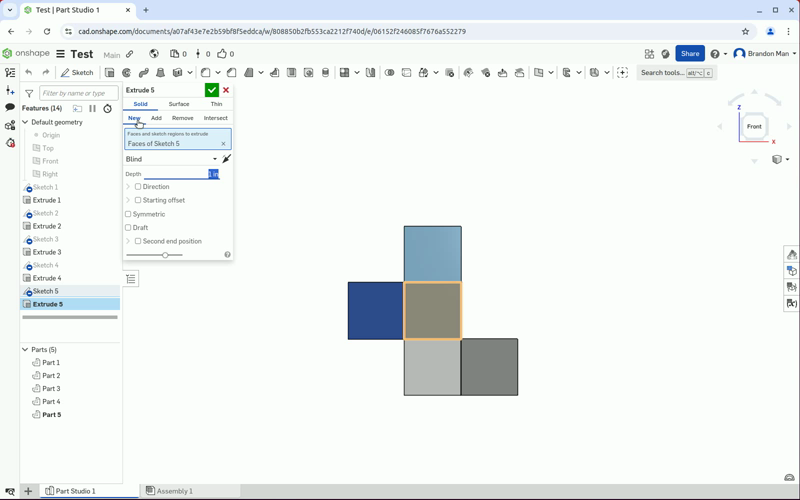
text(11.554)
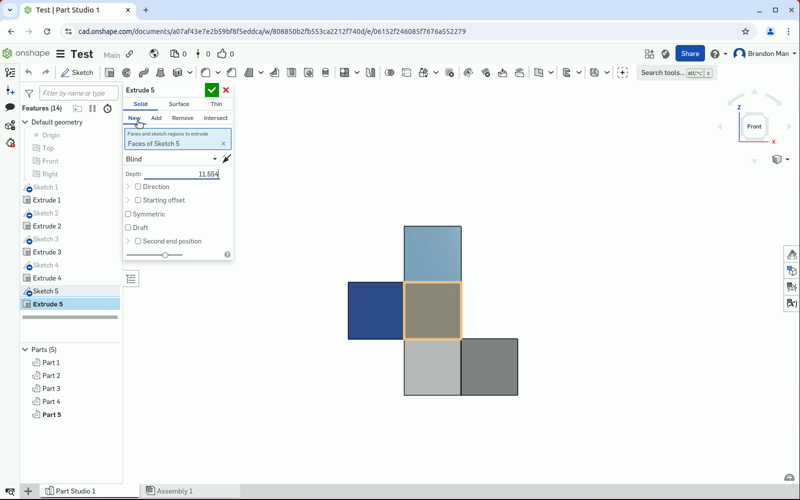
key(enter)
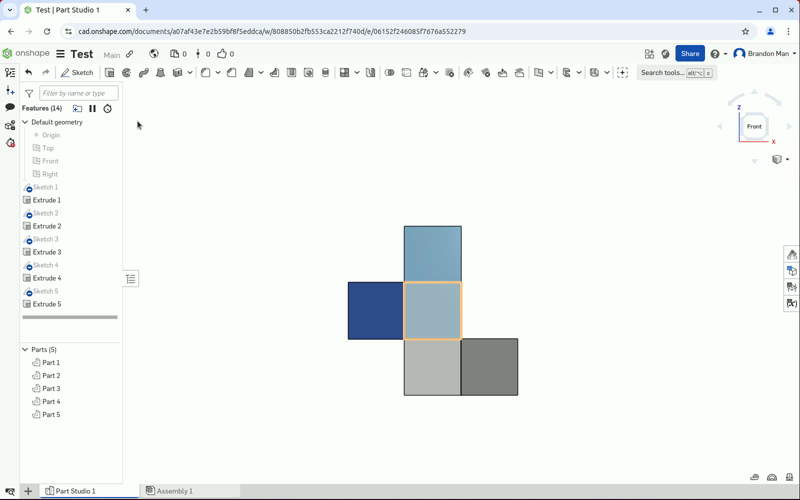
key(shift+h)
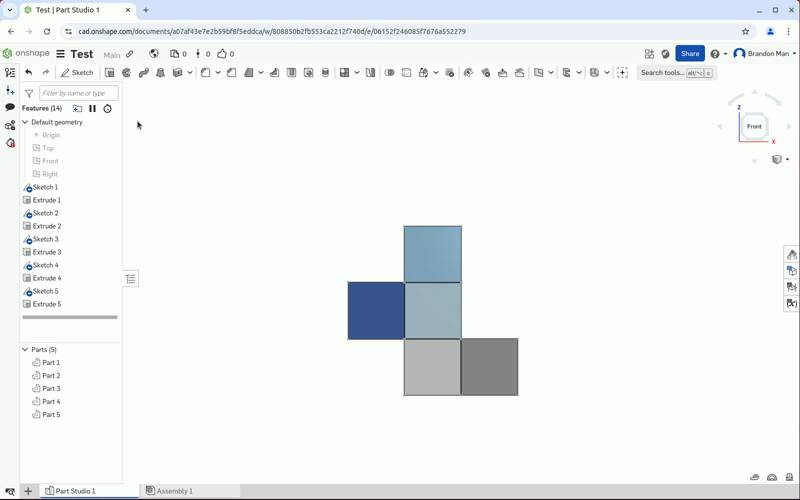
key(shift+h)
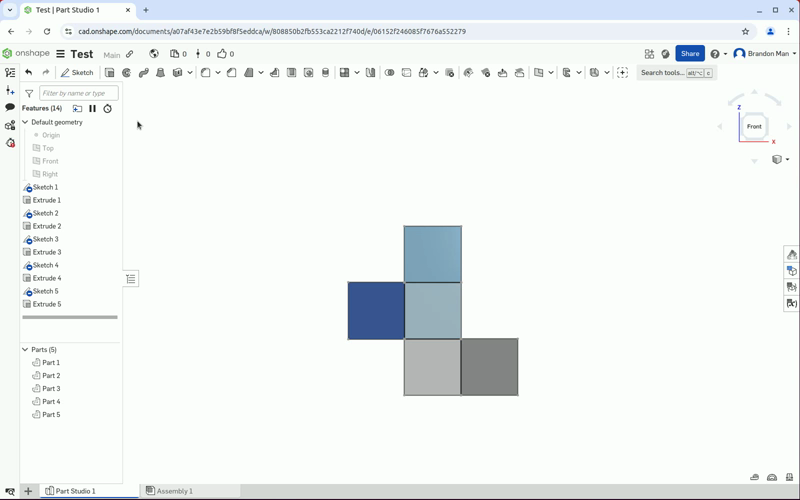
key(shift+7)
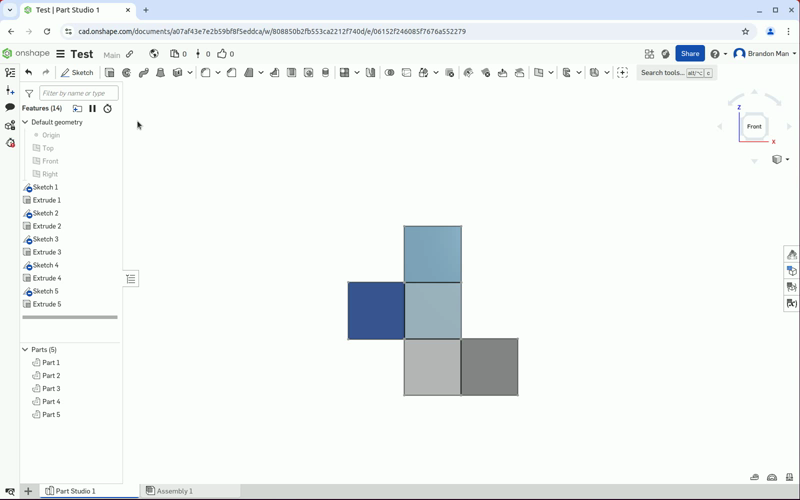
key(left, 2)
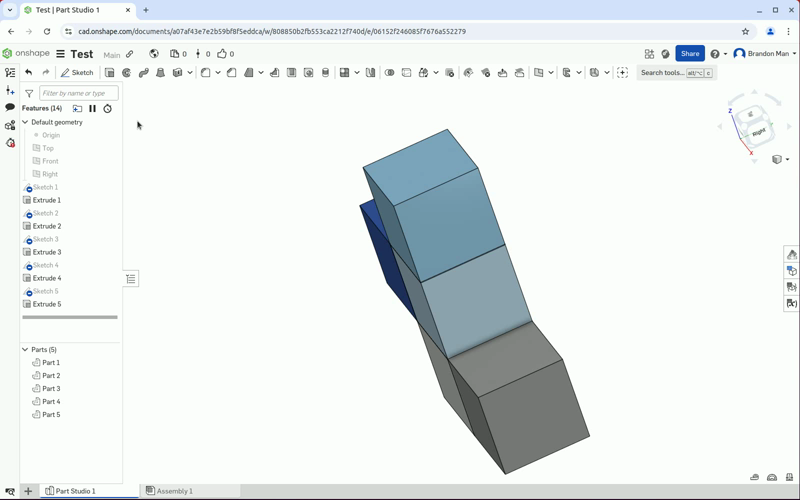
key(down, 2)
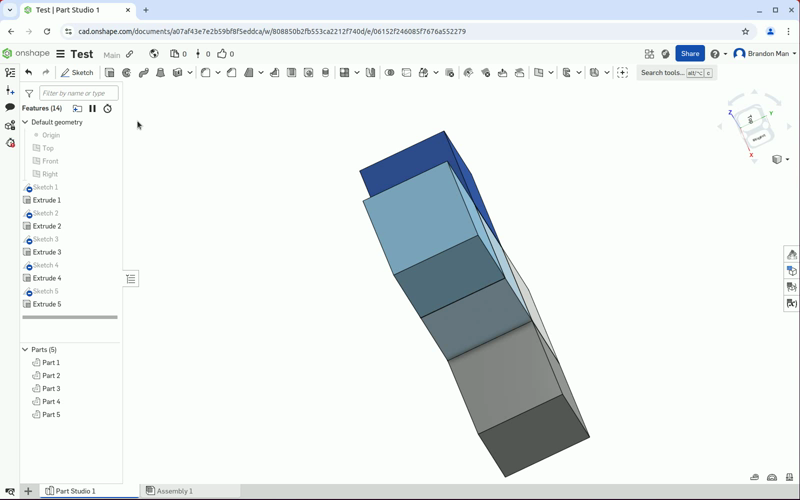
key(up, 2)
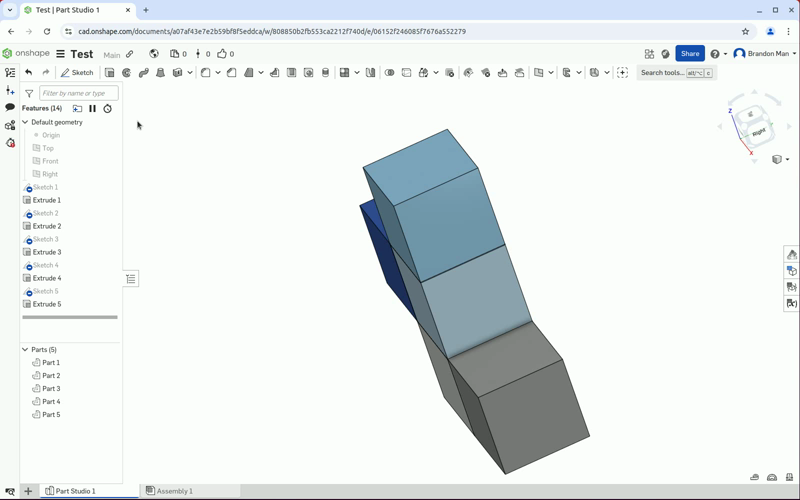
key(right, 2)
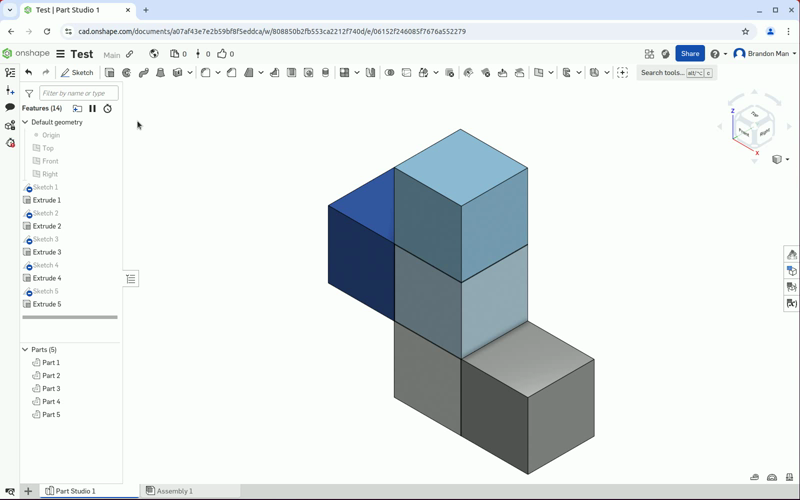
mouse_move(73, 189)
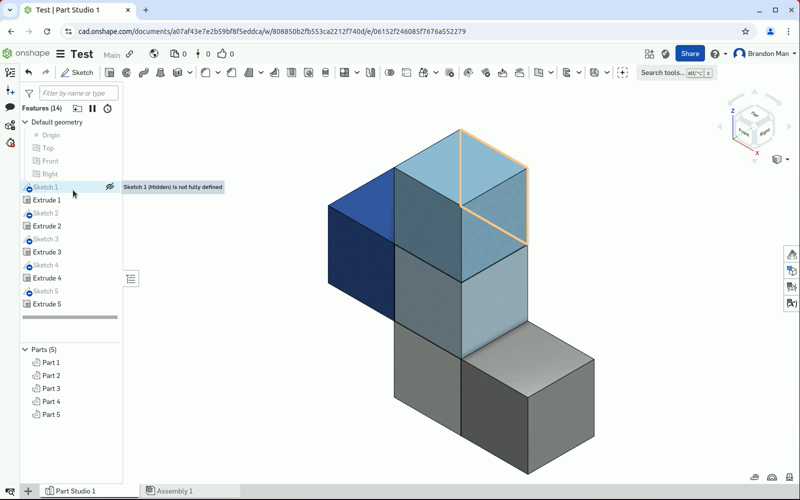
click(73, 189)